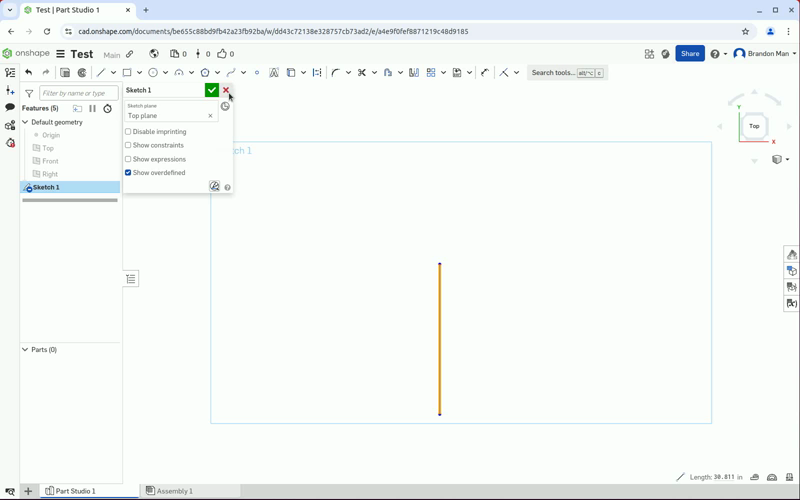
key(shift+h)
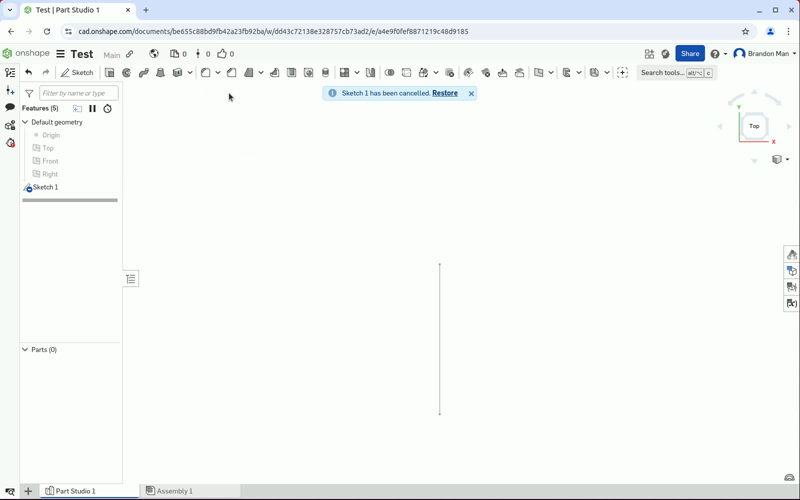
key(shift+s)
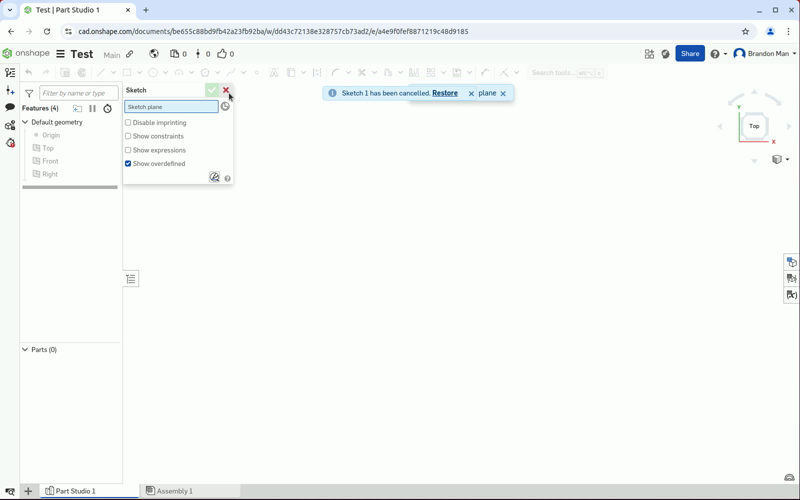
mouse_move(73, 150)
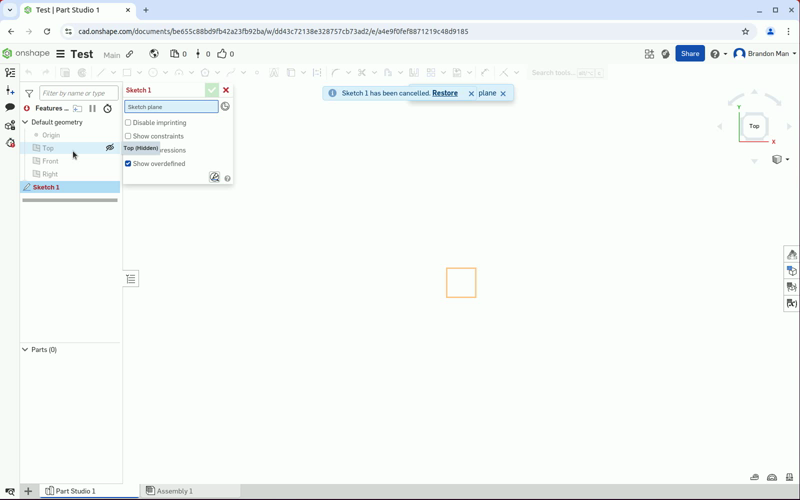
click(73, 150)
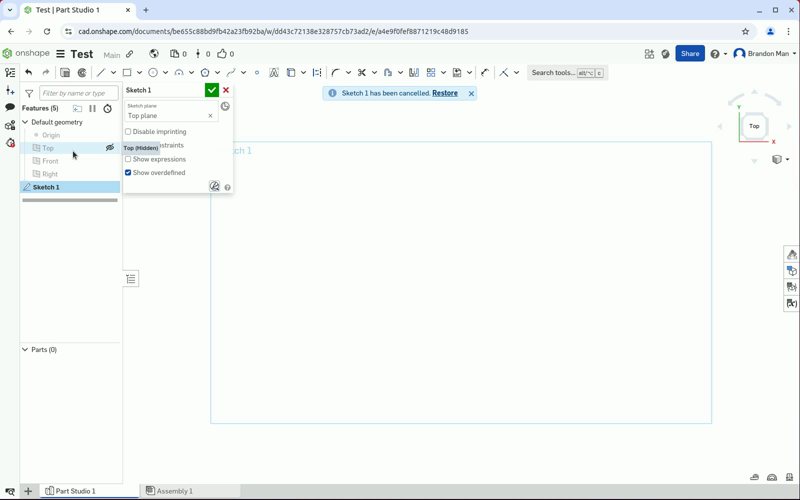
mouse_move(73, 352)
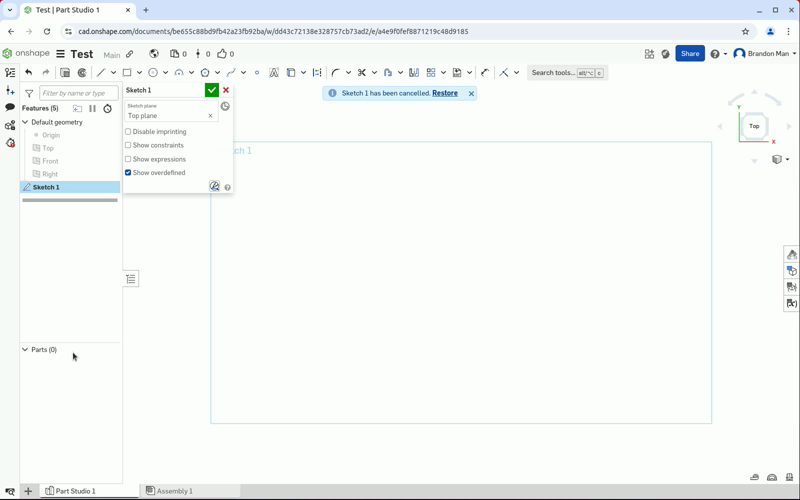
key(y)
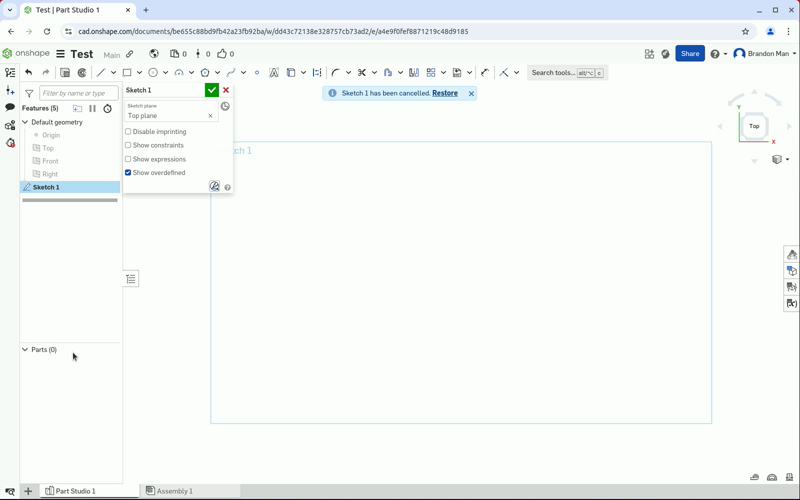
key(l)
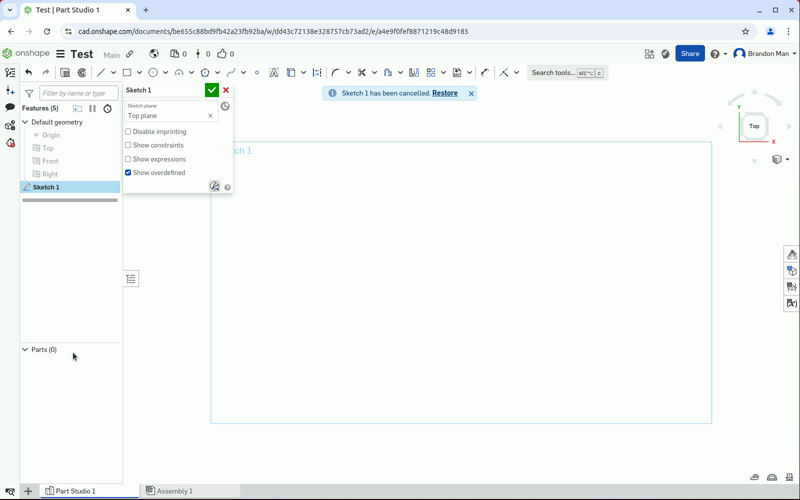
key_down(shift)
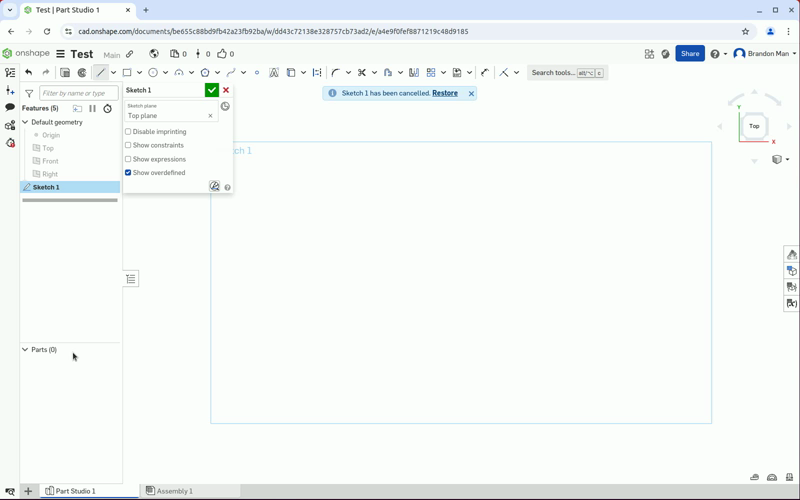
mouse_move(348, 307)
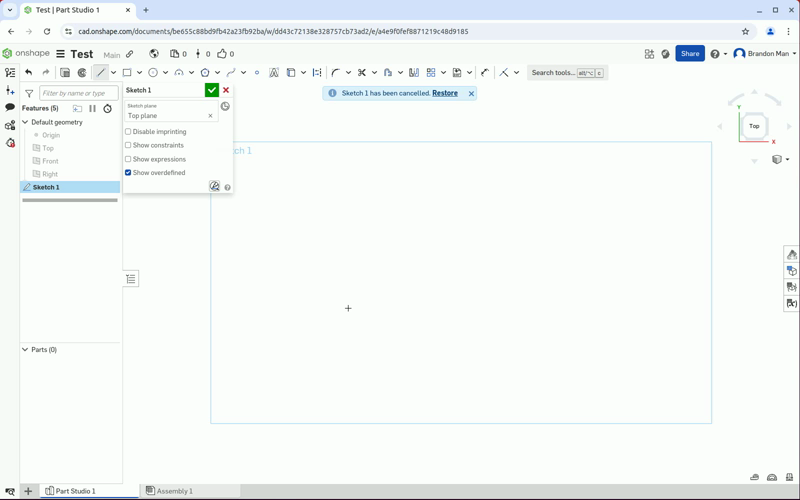
click(348, 307)
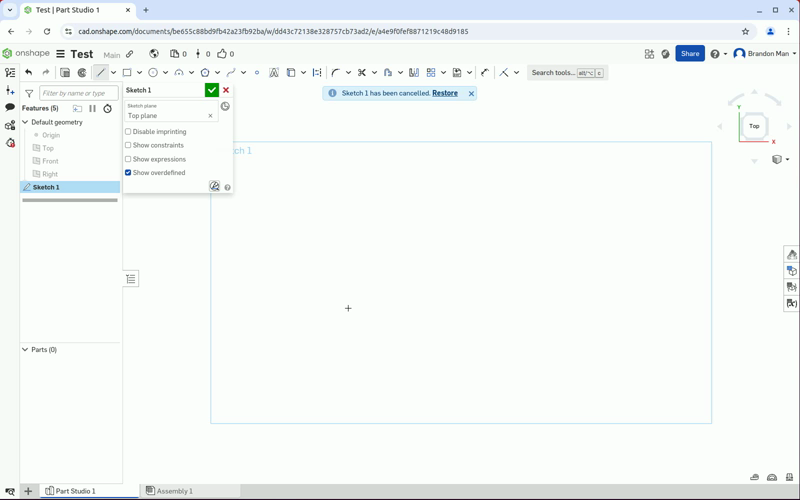
key_up(shift)
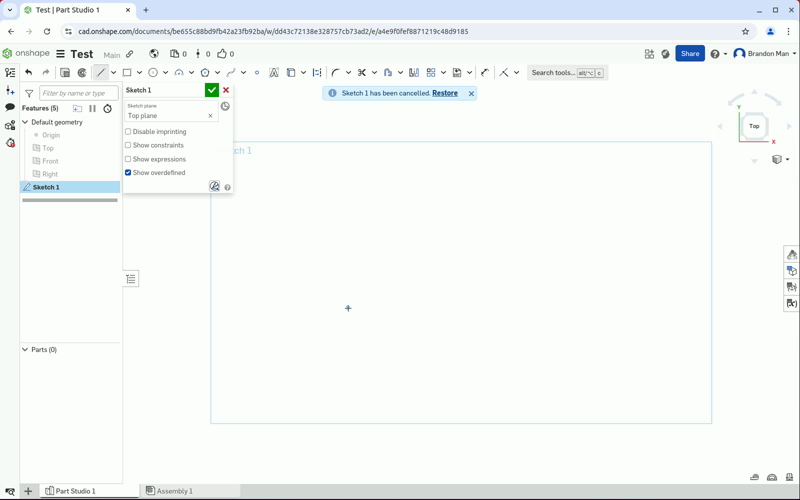
key_down(shift)
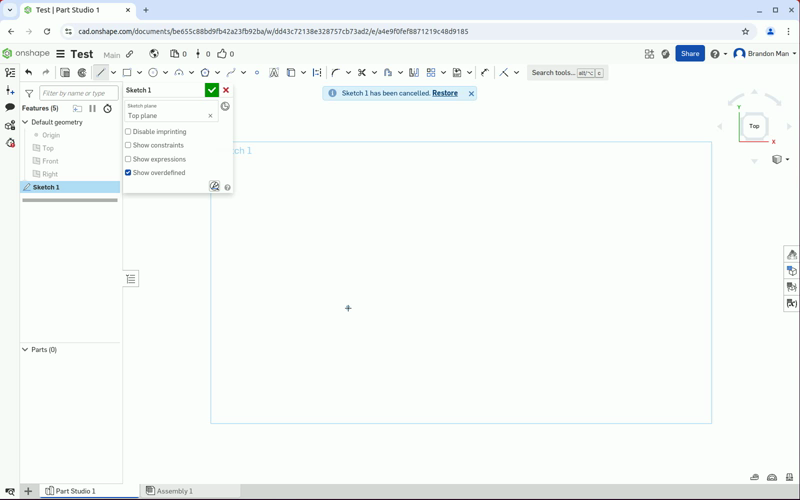
mouse_move(572, 307)
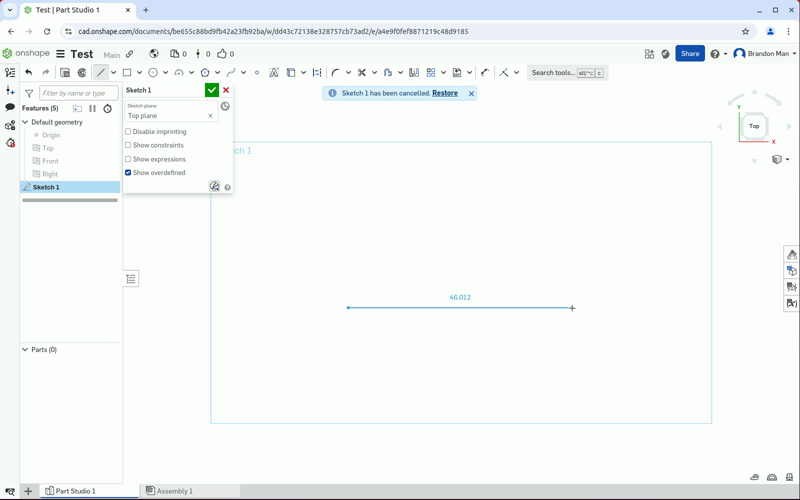
click(572, 307)
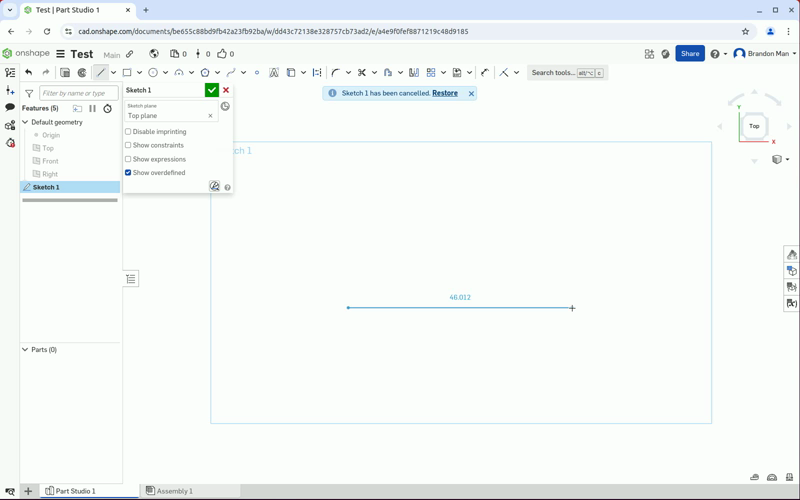
key_up(shift)
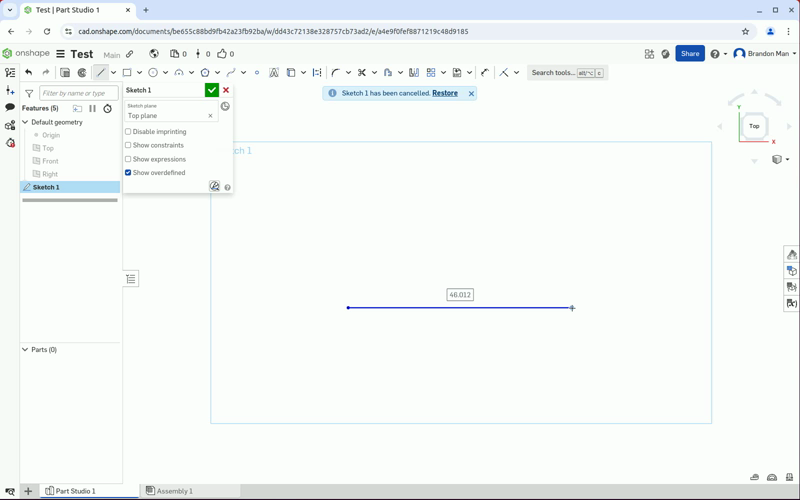
key_down(shift)
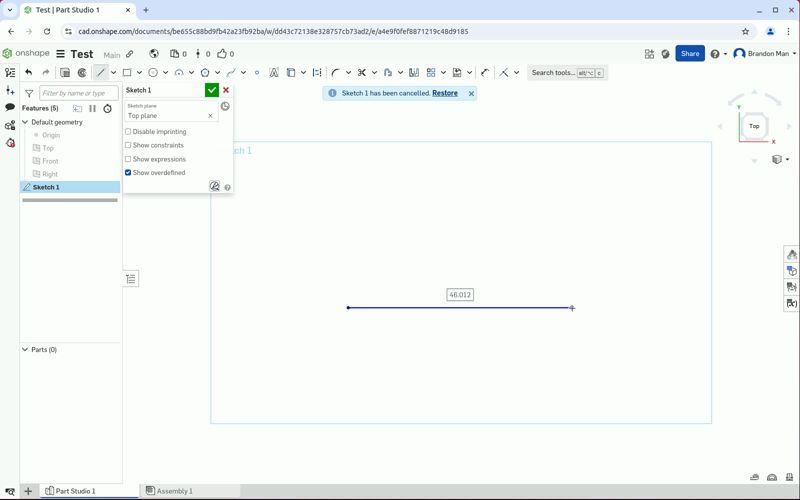
mouse_move(589, 307)
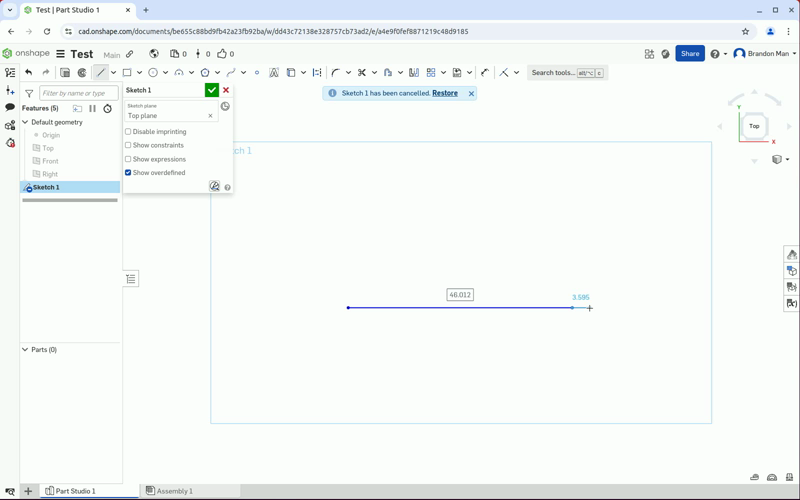
mouse_move(572, 258)
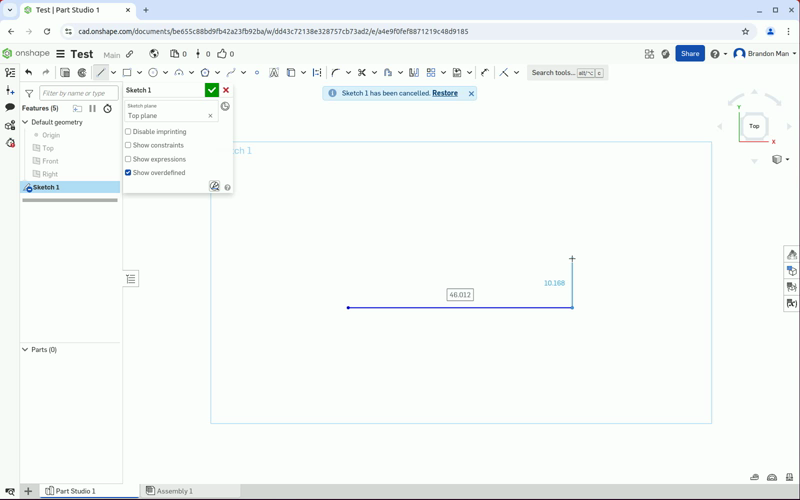
click(572, 258)
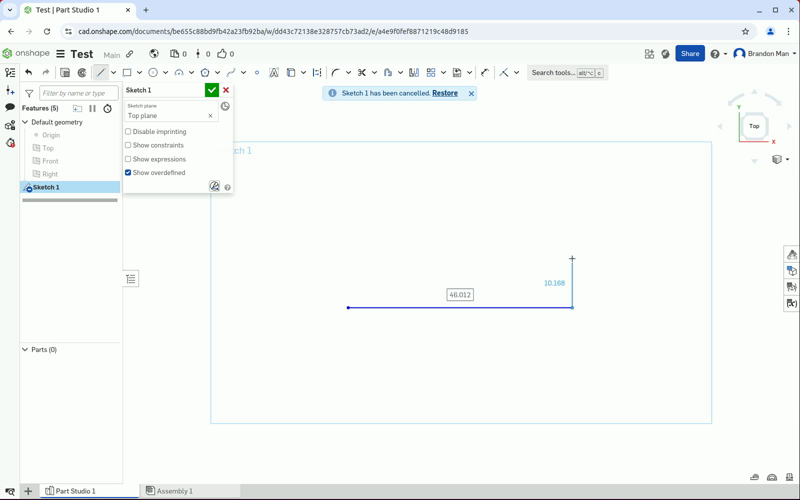
key_up(shift)
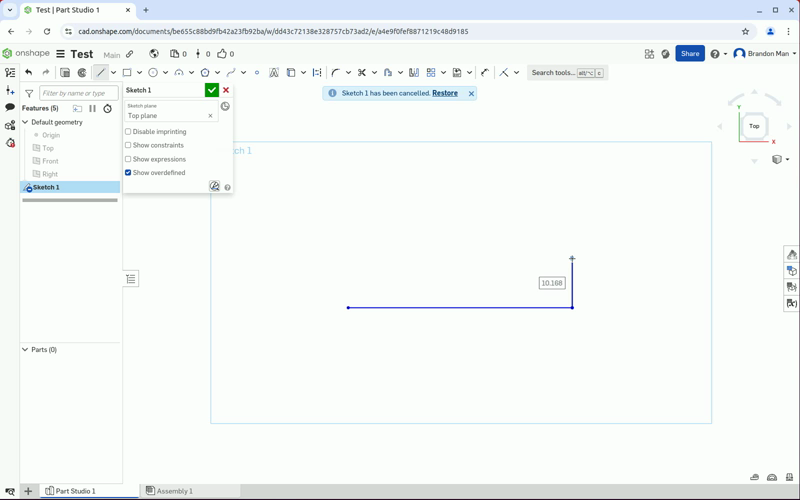
key_down(shift)
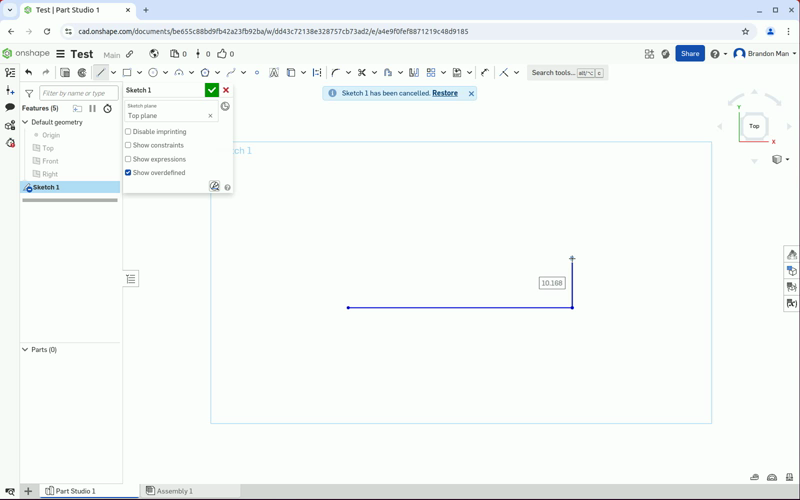
mouse_move(348, 258)
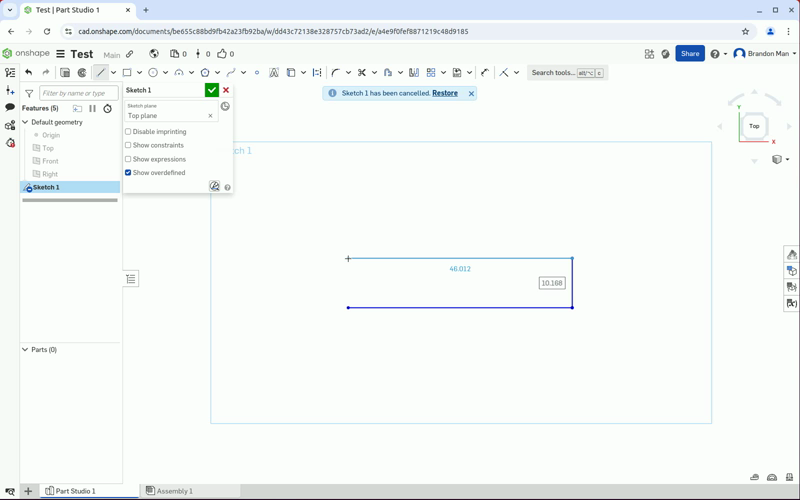
click(348, 258)
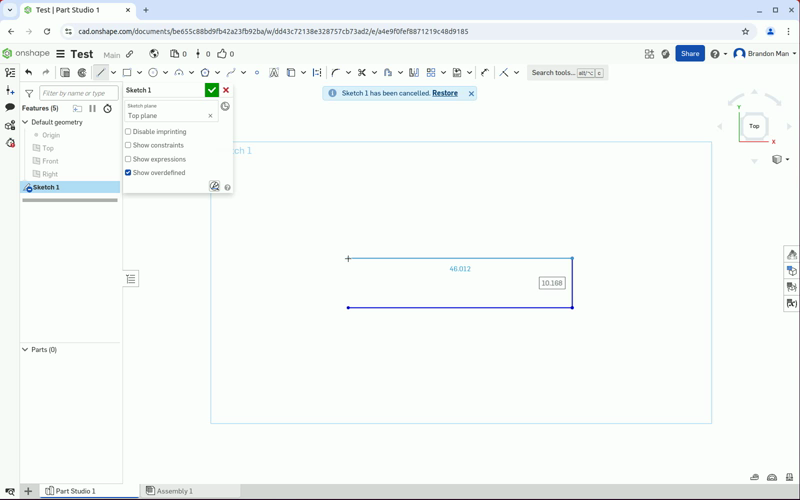
key_up(shift)
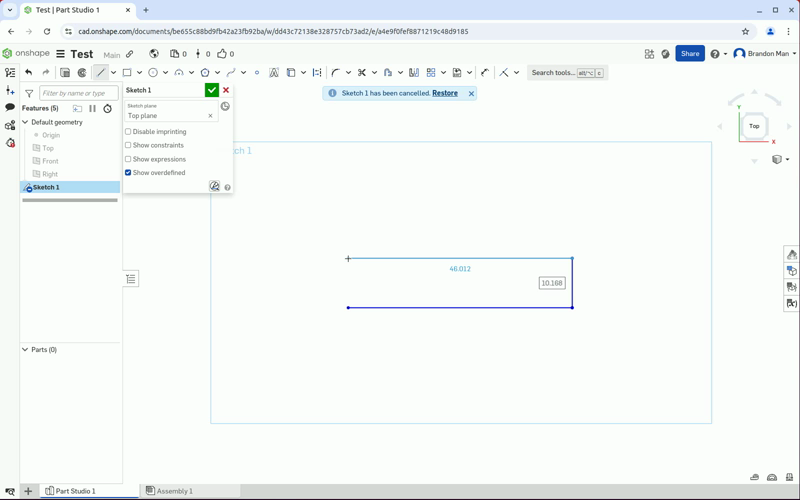
mouse_move(378, 258)
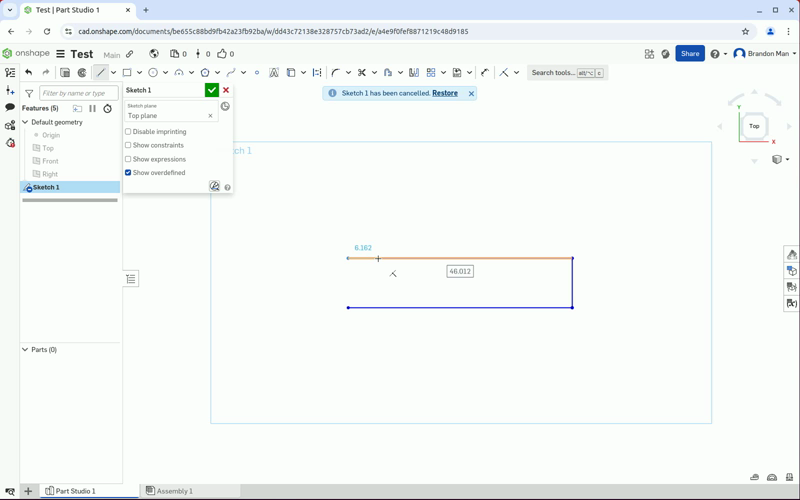
key_down(shift)
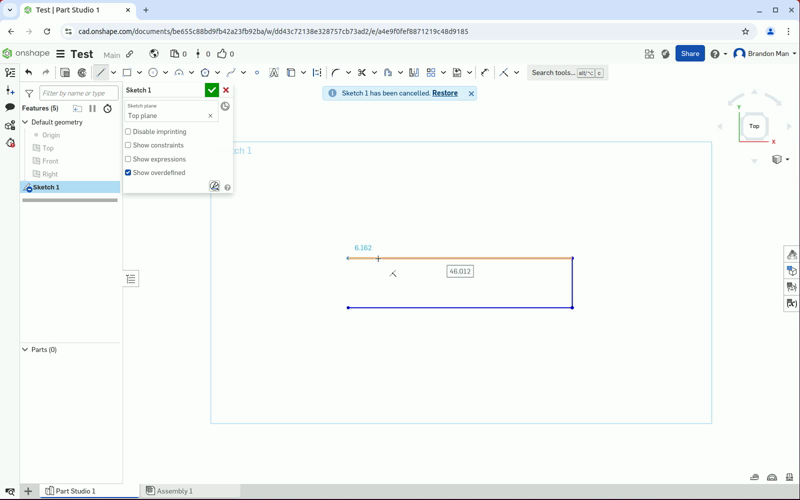
mouse_move(348, 307)
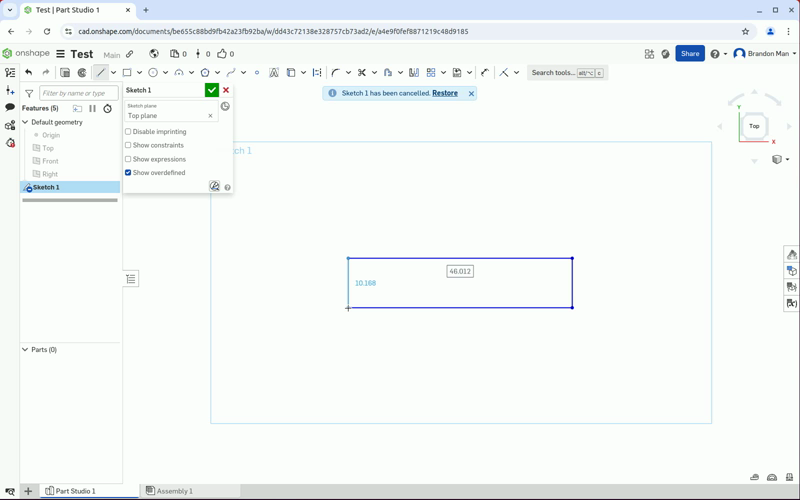
key_up(shift)
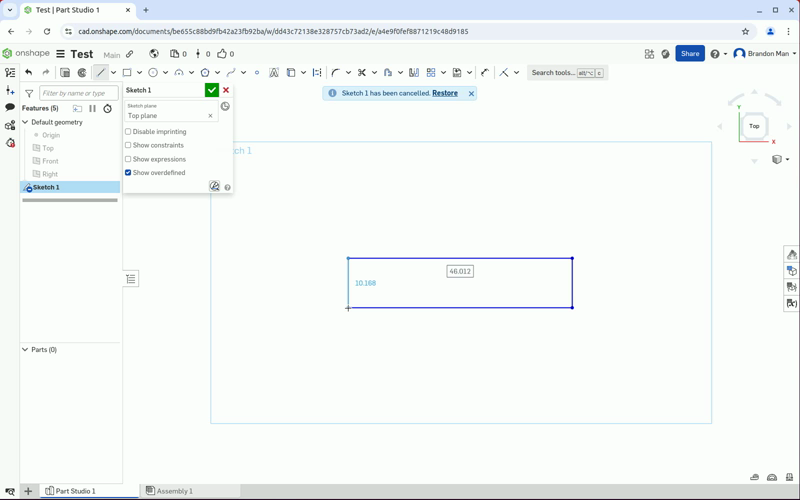
click(348, 307)
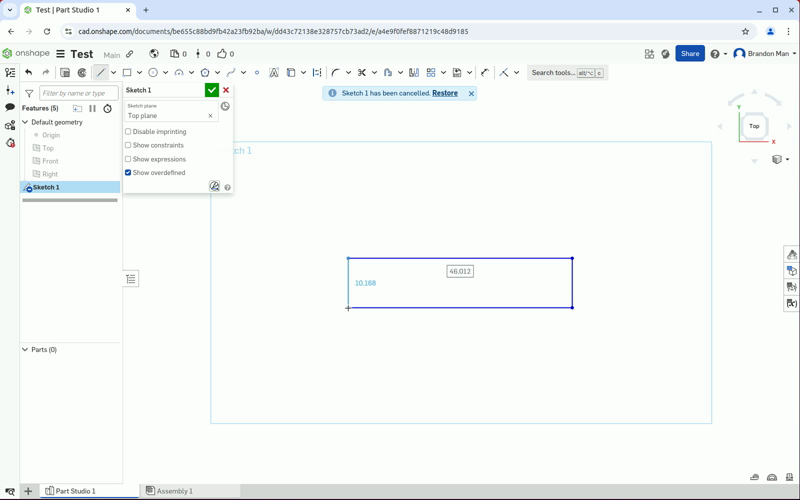
key(esc)
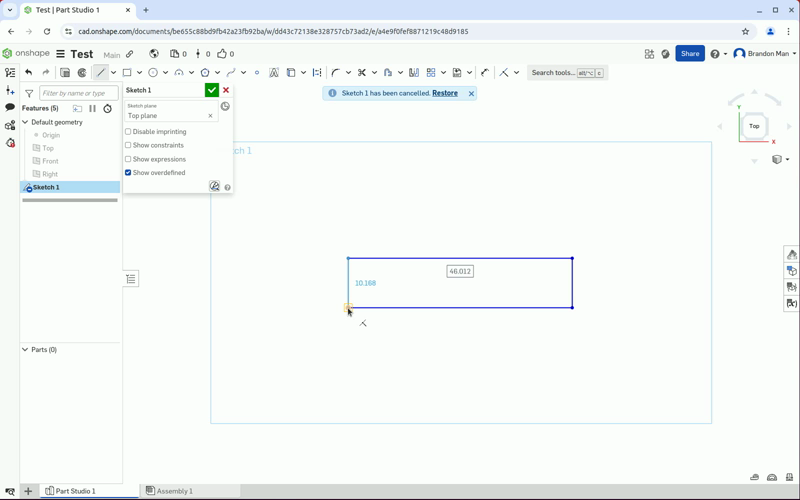
mouse_move(544, 266)
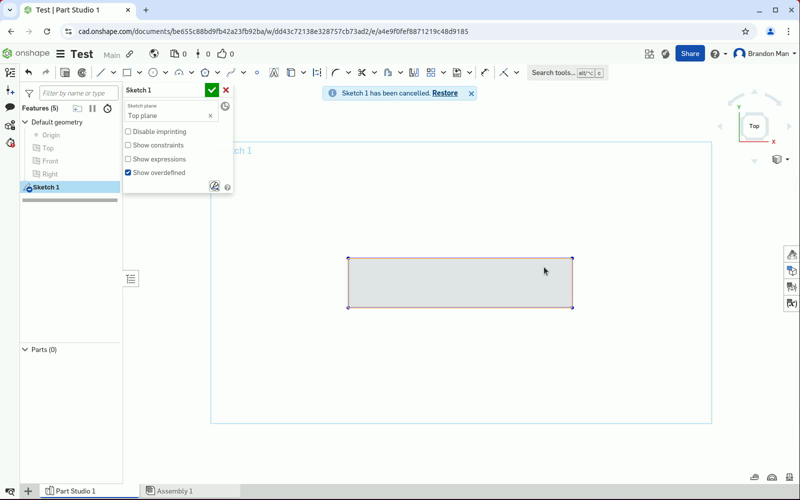
click(544, 266)
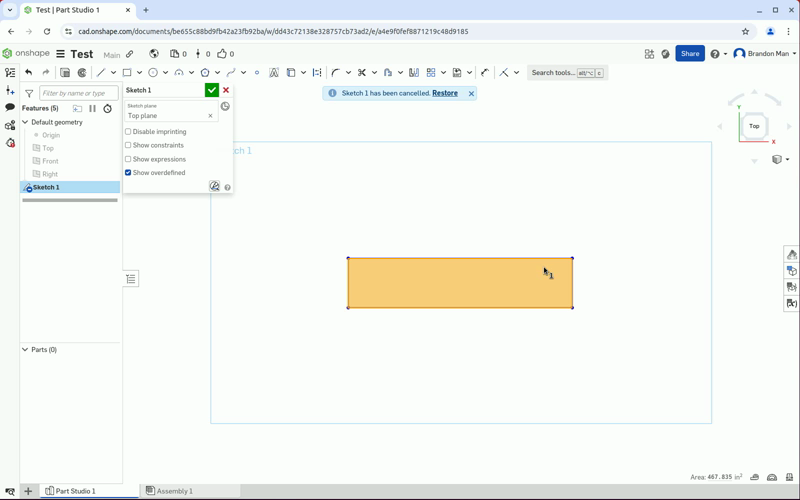
mouse_move(73, 352)
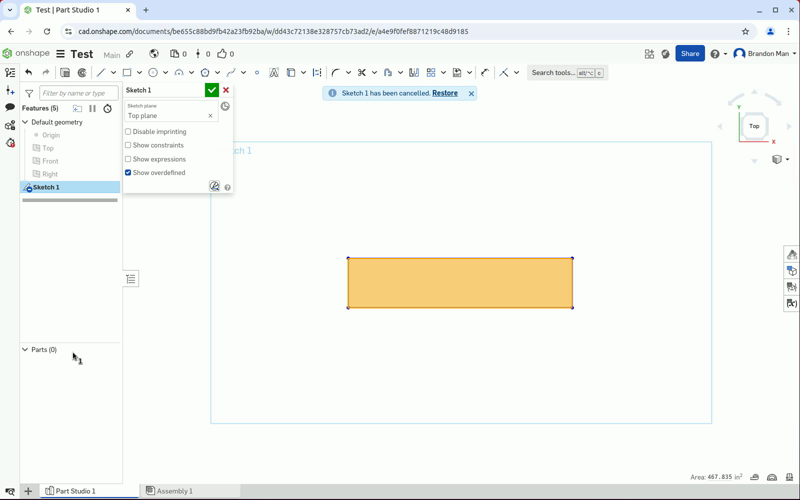
key(shift+y)
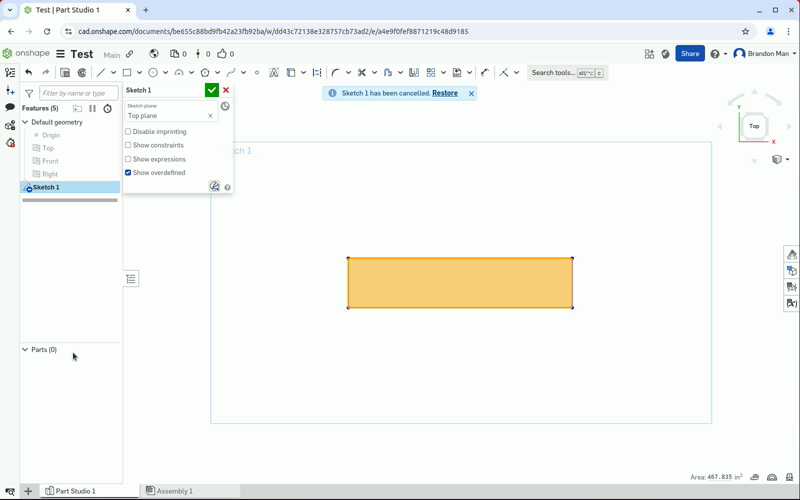
key(shift+e)
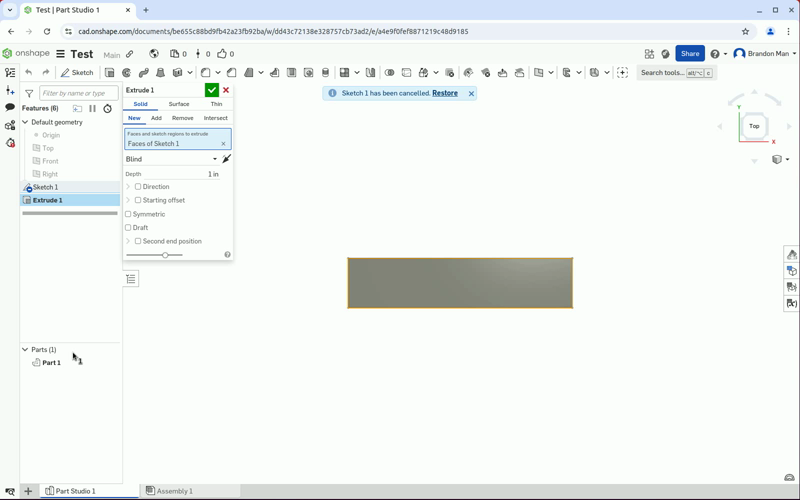
mouse_move(143, 106)
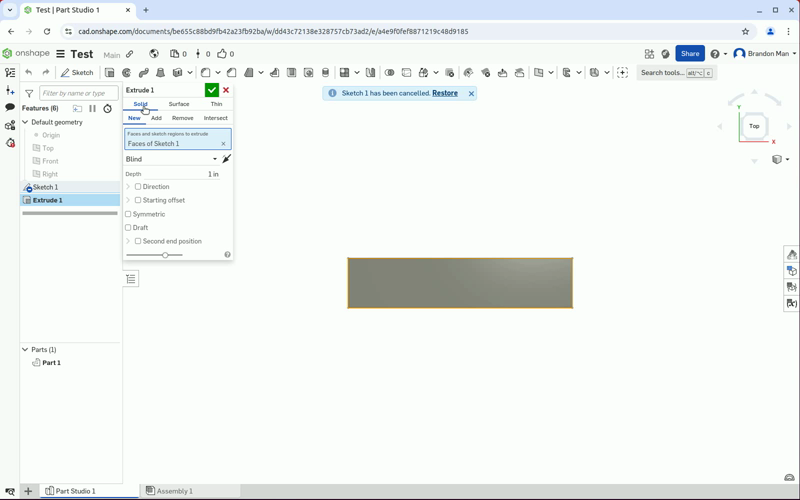
click(143, 106)
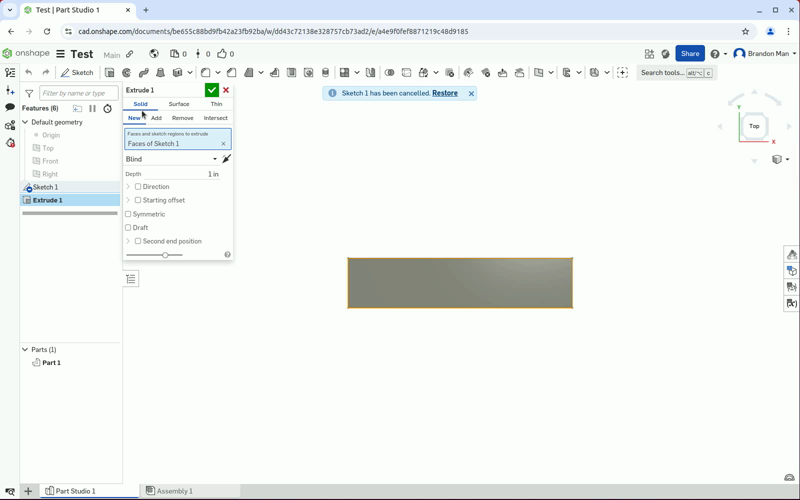
mouse_move(137, 120)
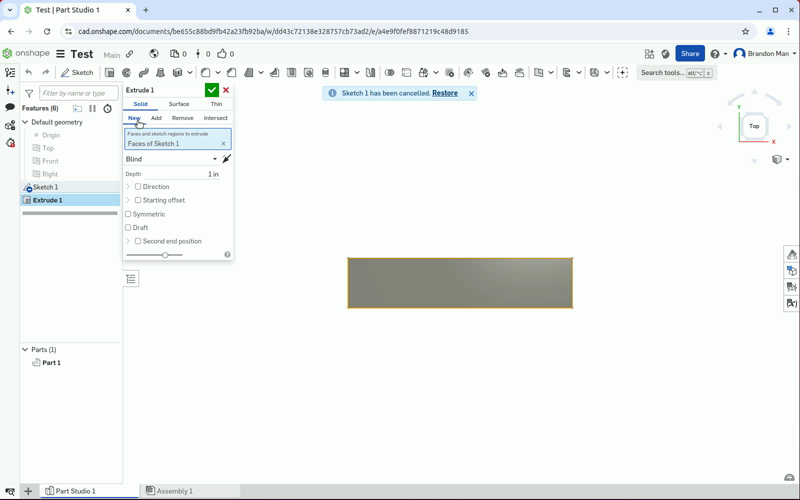
click(137, 120)
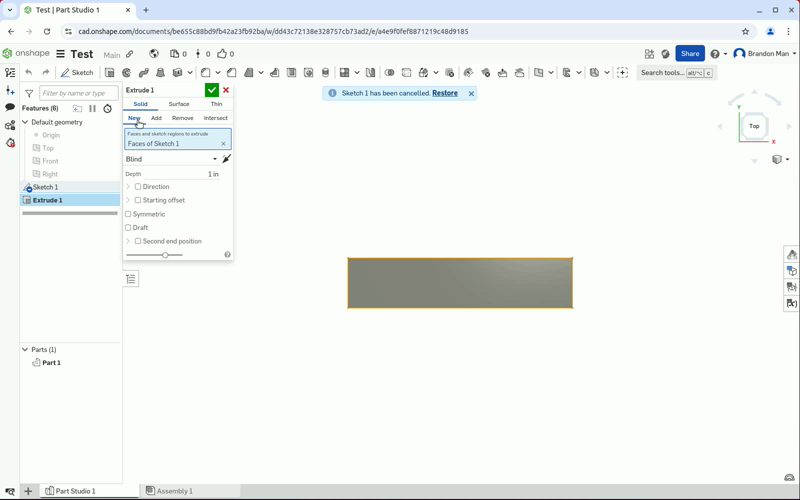
key(tab, 4)
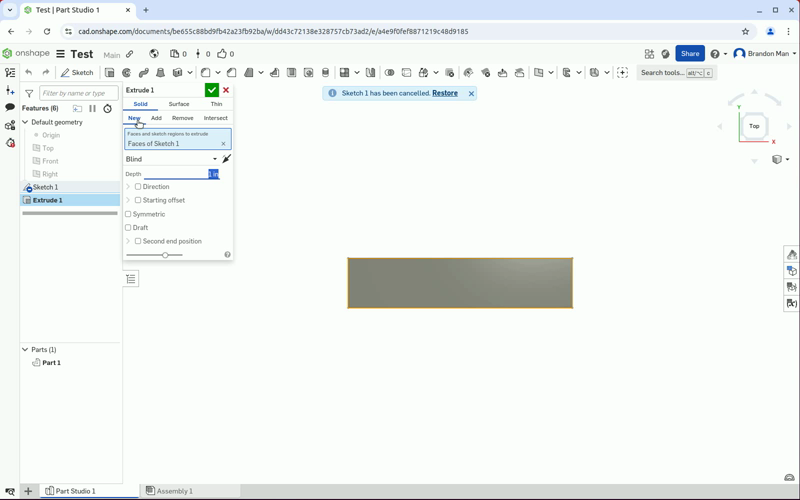
text(-0.963)
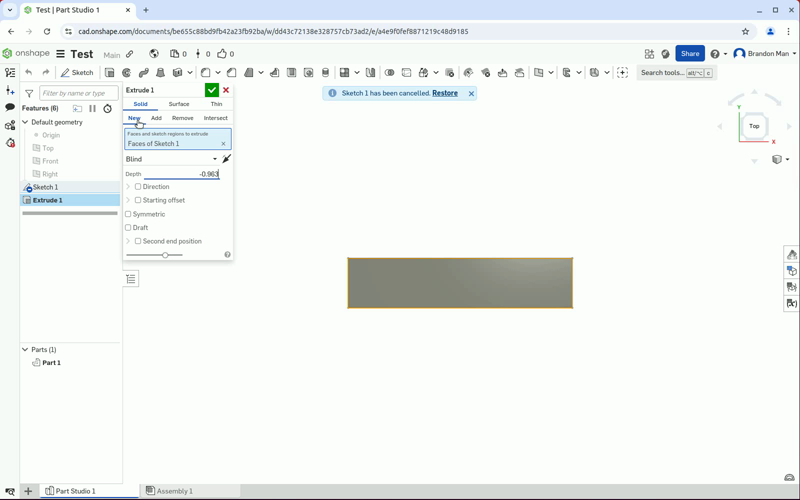
key(enter)
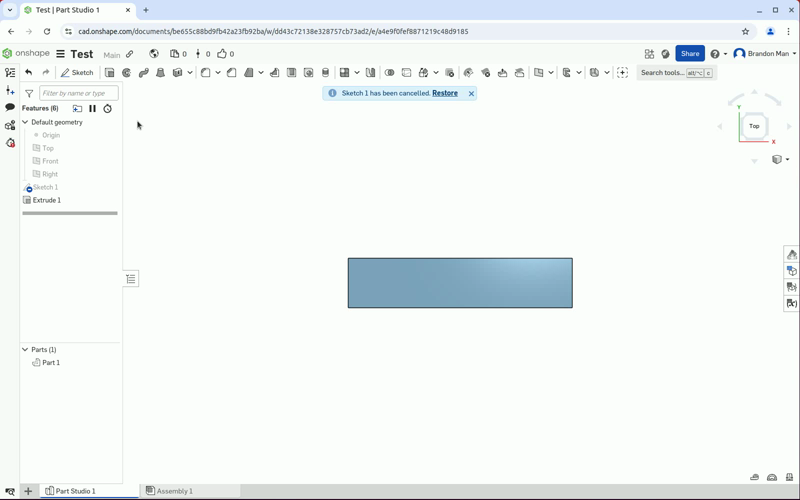
key(shift+h)
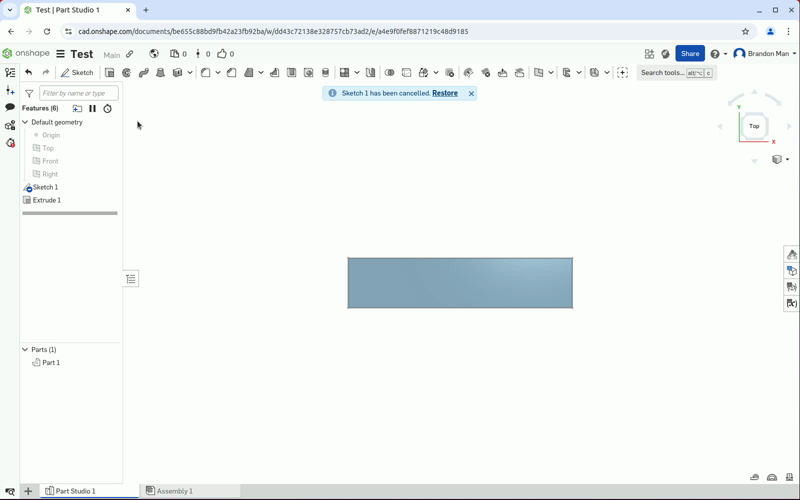
key(shift+h)
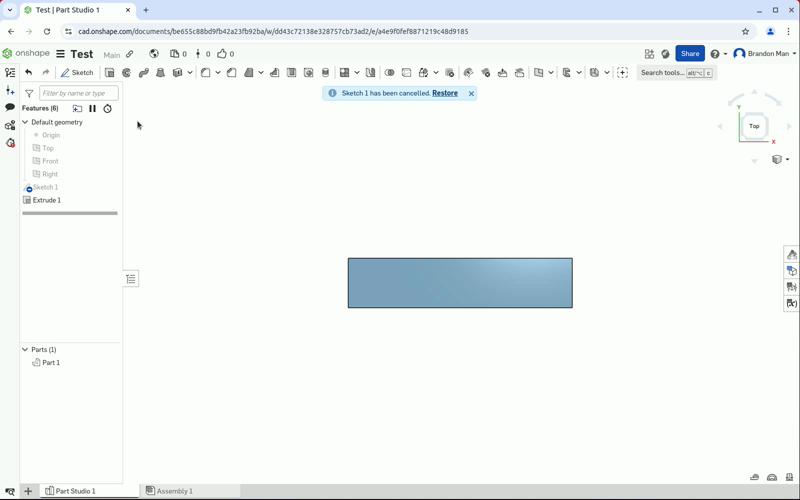
mouse_move(73, 189)
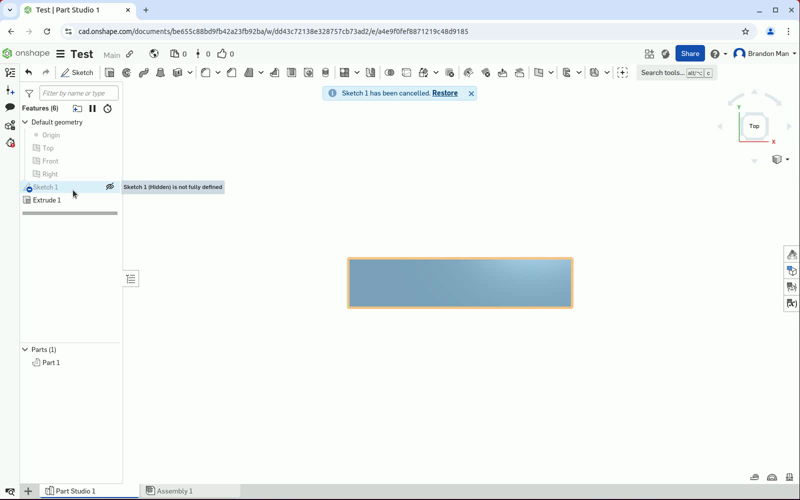
click(73, 189)
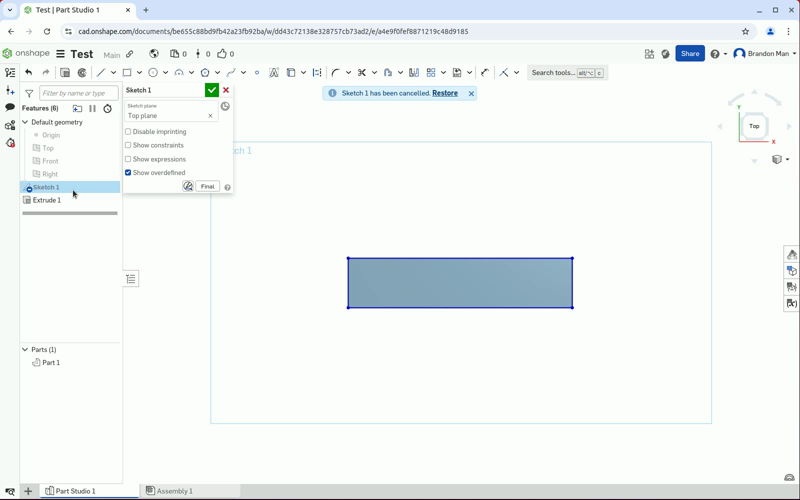
mouse_move(229, 92)
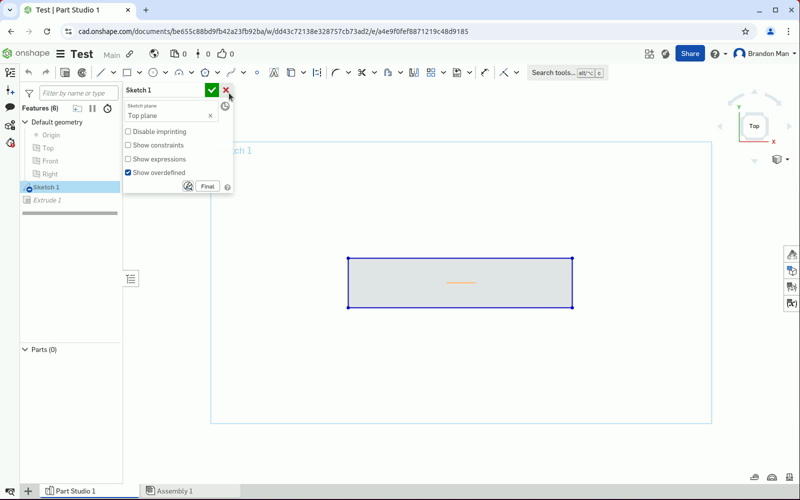
click(229, 92)
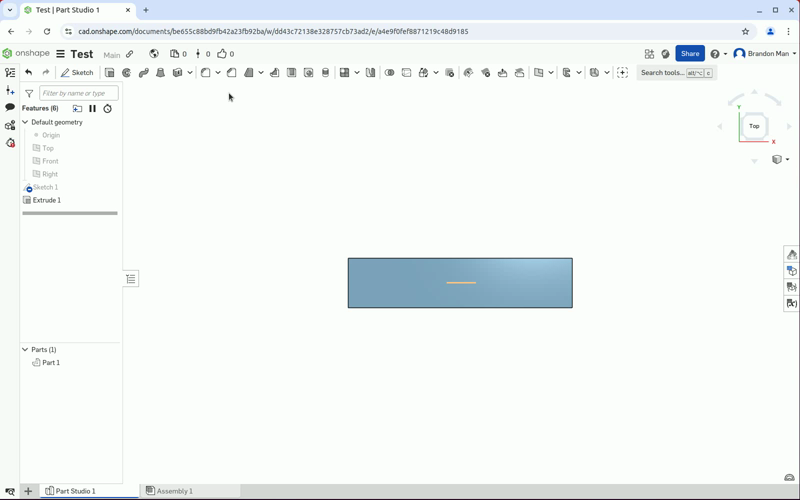
mouse_move(73, 352)
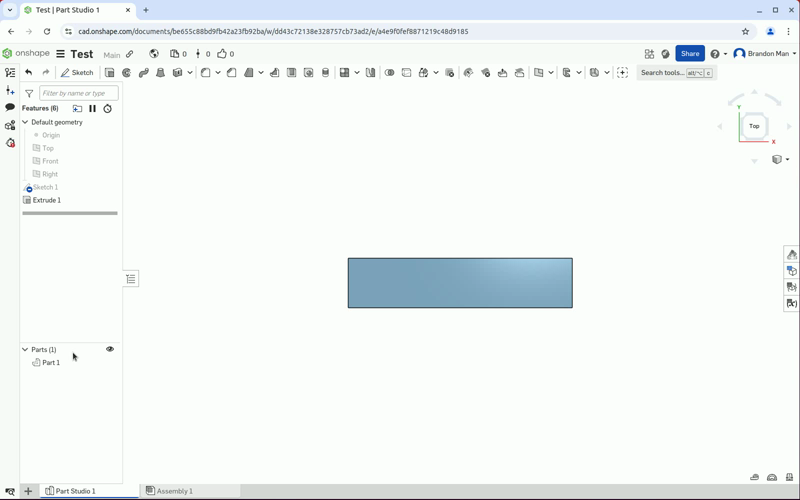
key(y)
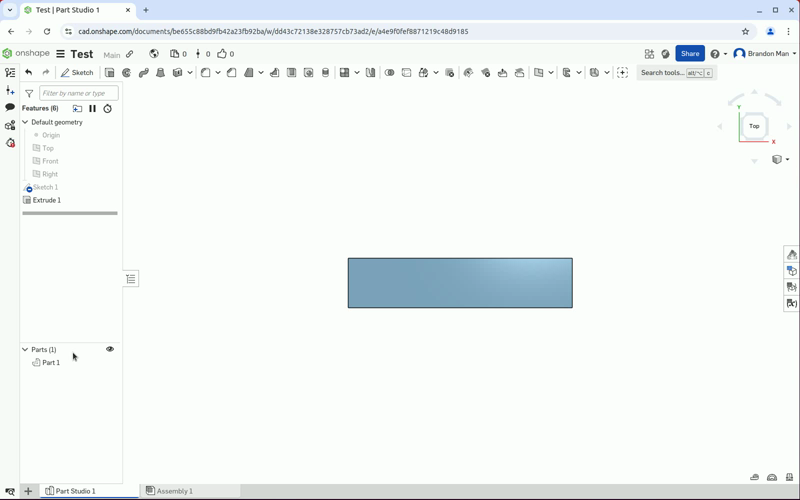
key(shift+p)
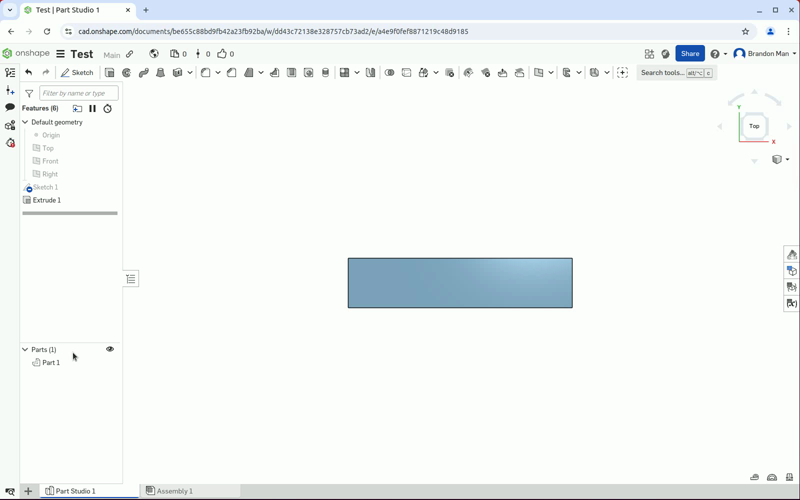
key(space)
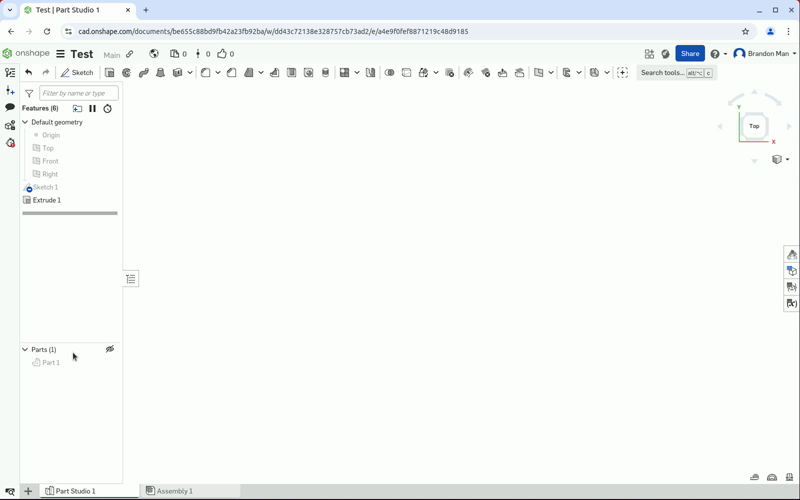
key_down(shift)
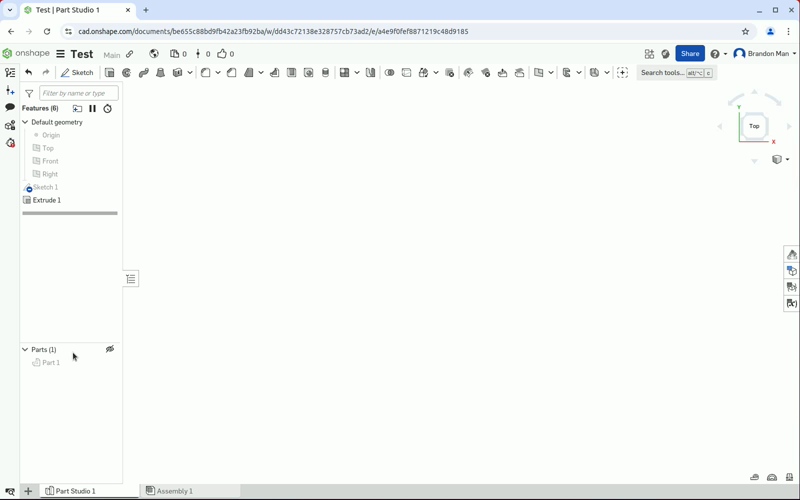
key(up)
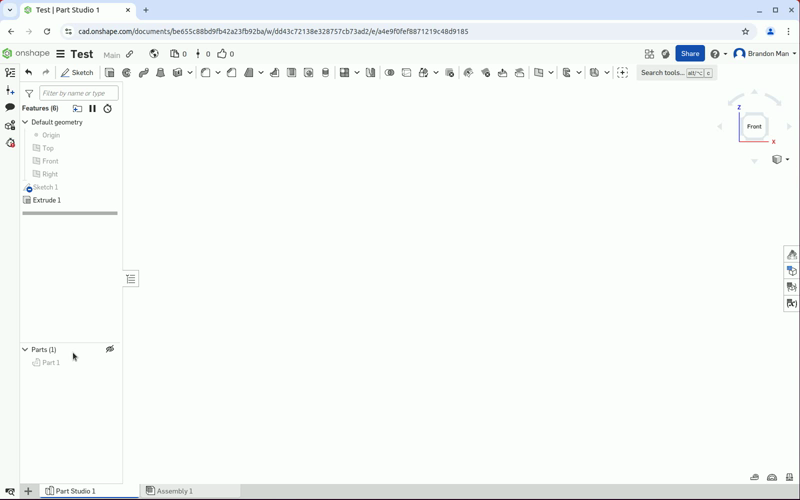
key_up(shift)
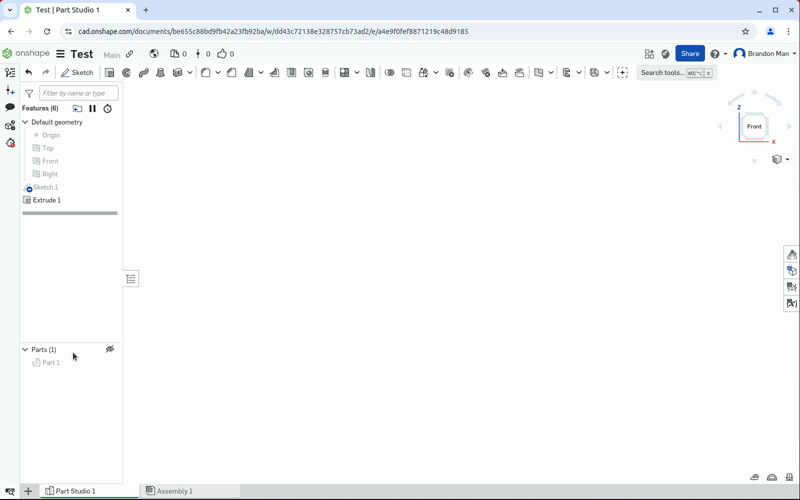
key(space)
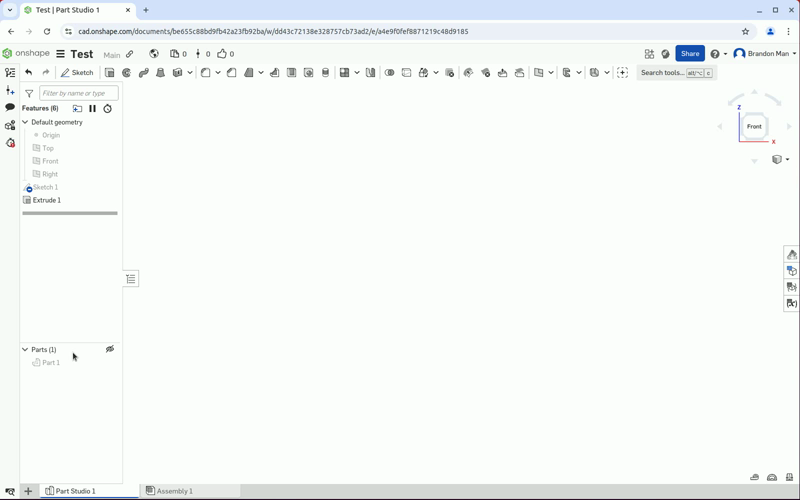
key_down(shift)
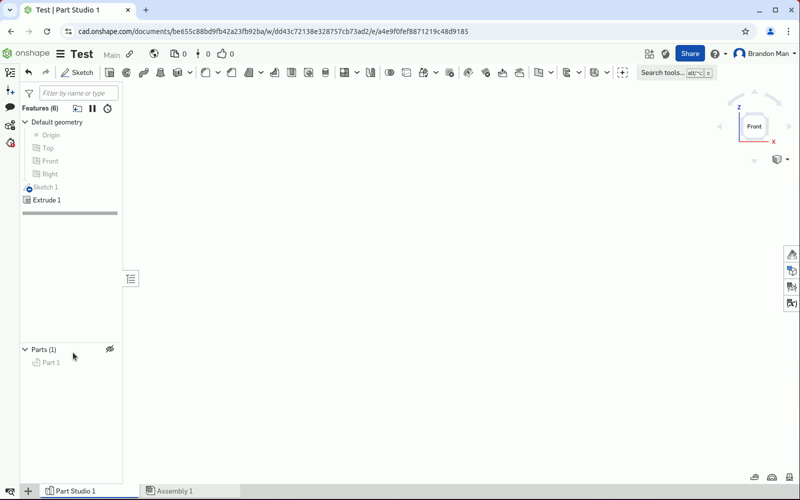
key(left)
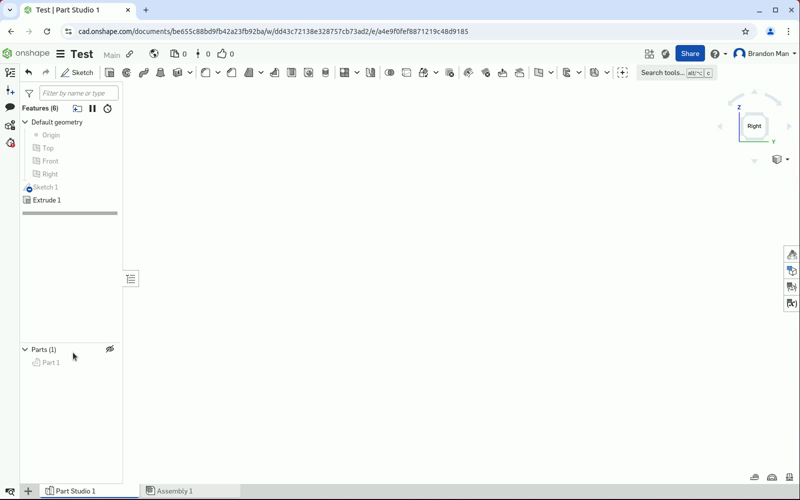
key_up(shift)
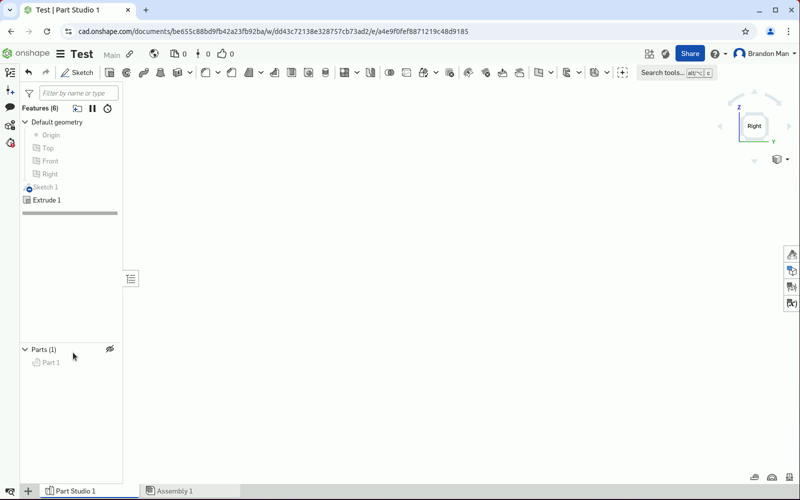
mouse_move(73, 352)
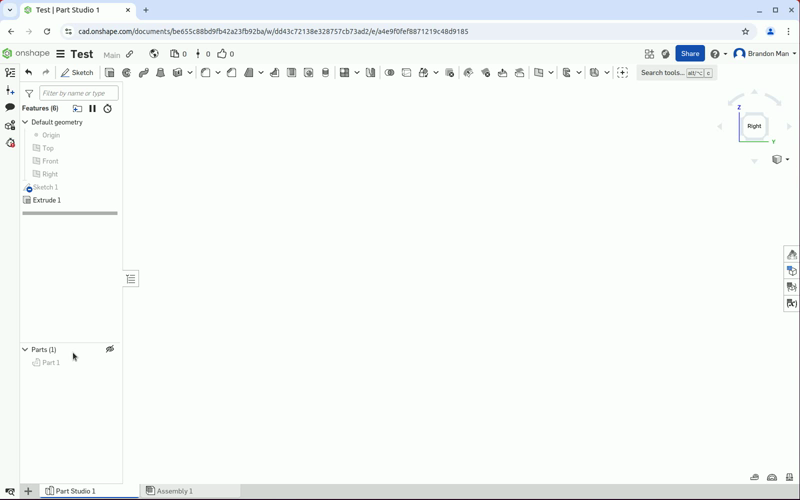
key(shift+y)
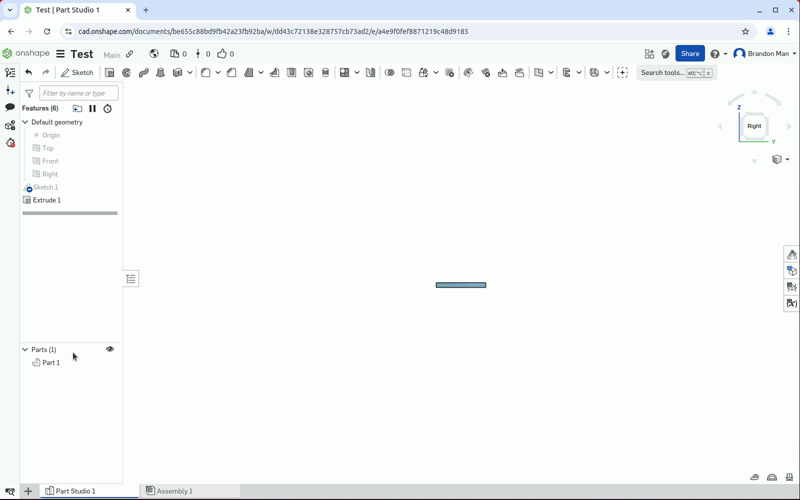
mouse_move(541, 75)
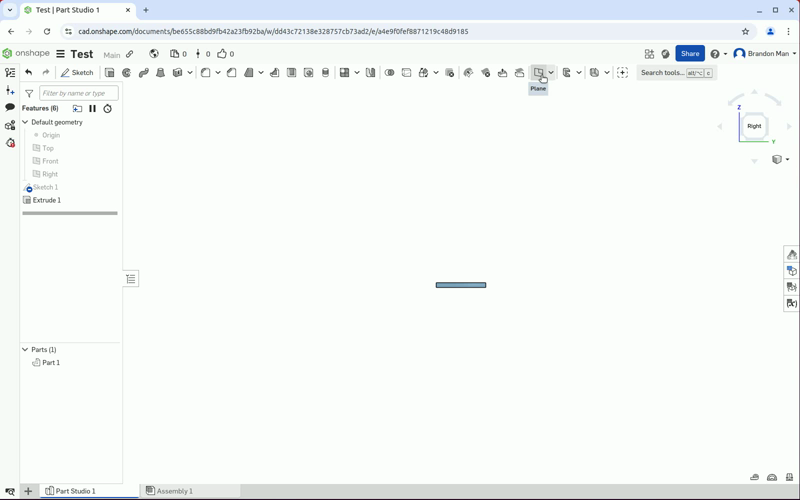
click(541, 75)
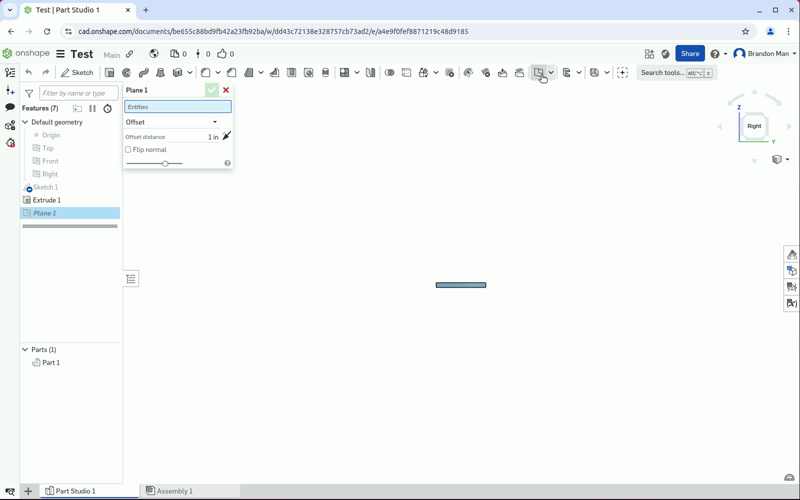
mouse_move(73, 176)
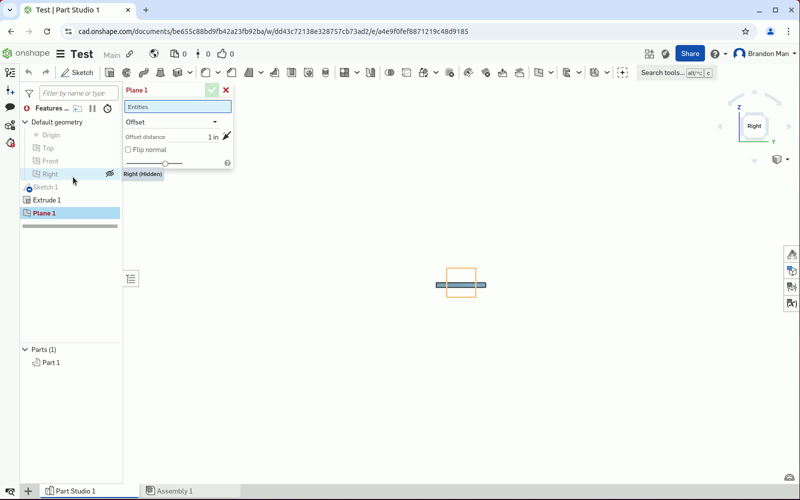
click(73, 176)
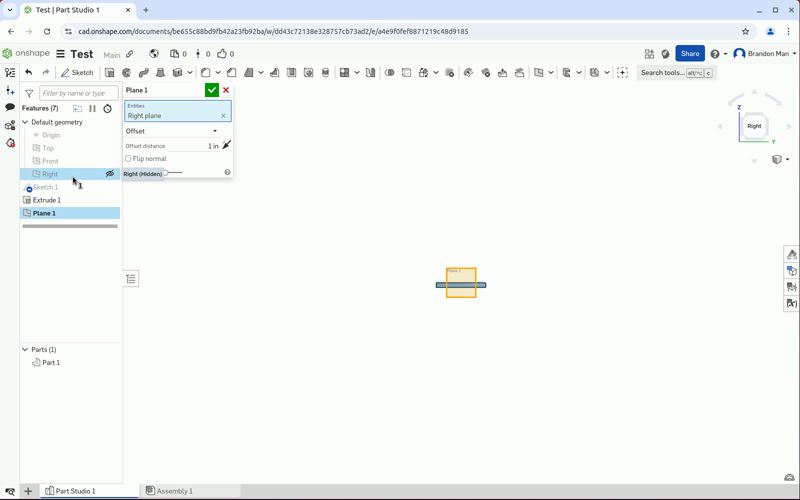
key(tab, 2)
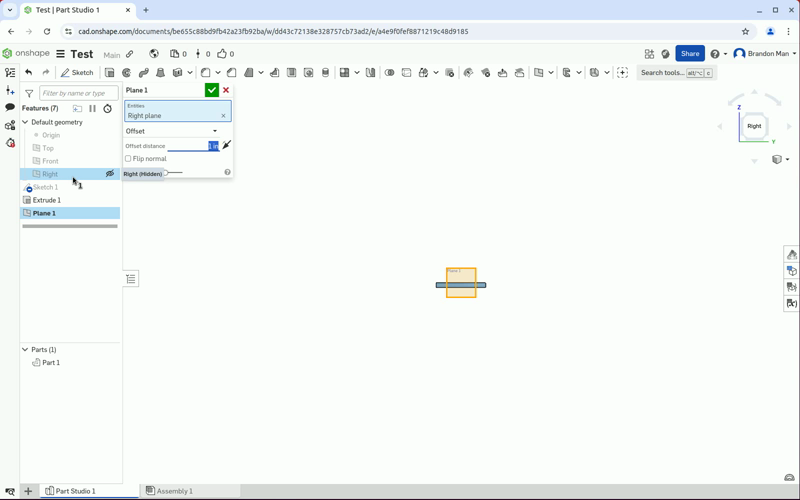
text(23.108)
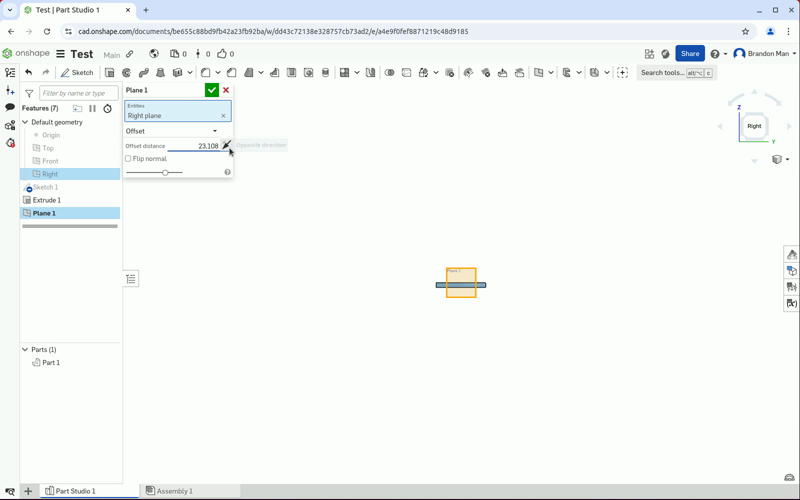
mouse_move(229, 147)
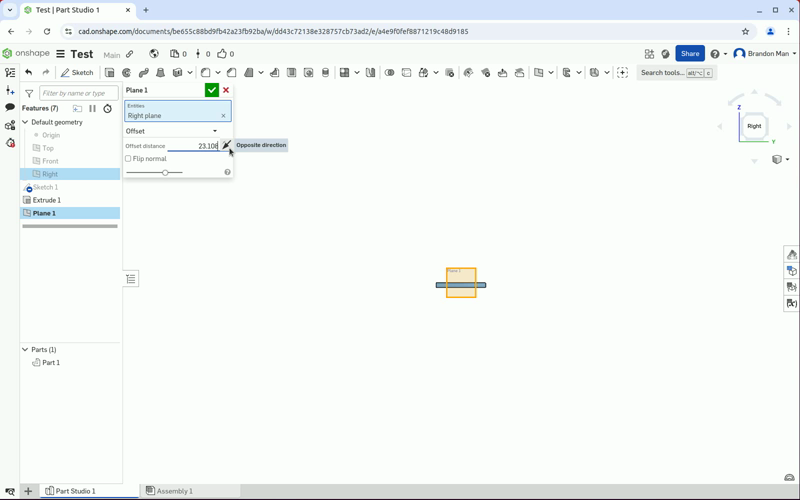
click(229, 147)
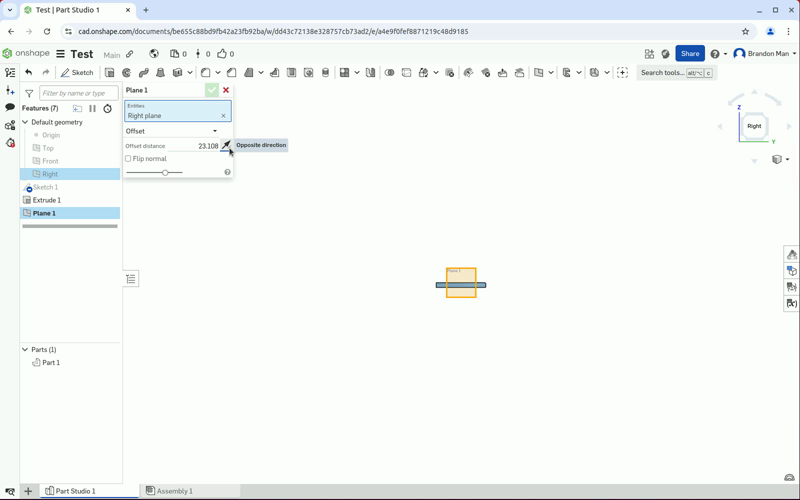
key(enter, 2)
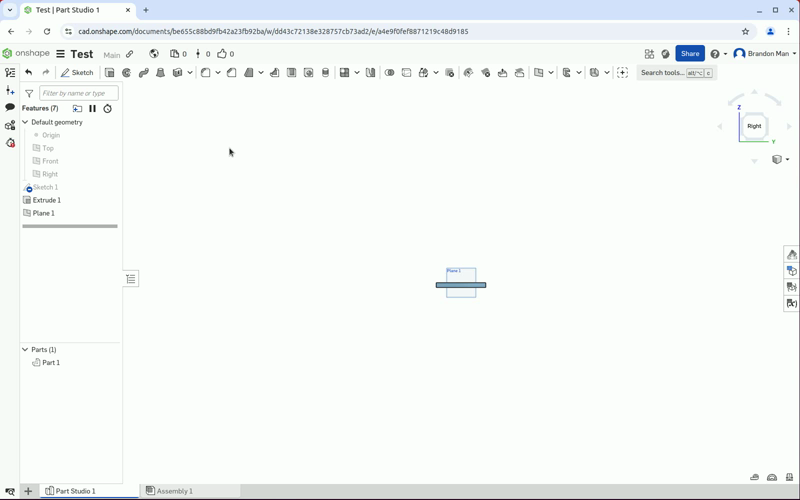
key(shift+s)
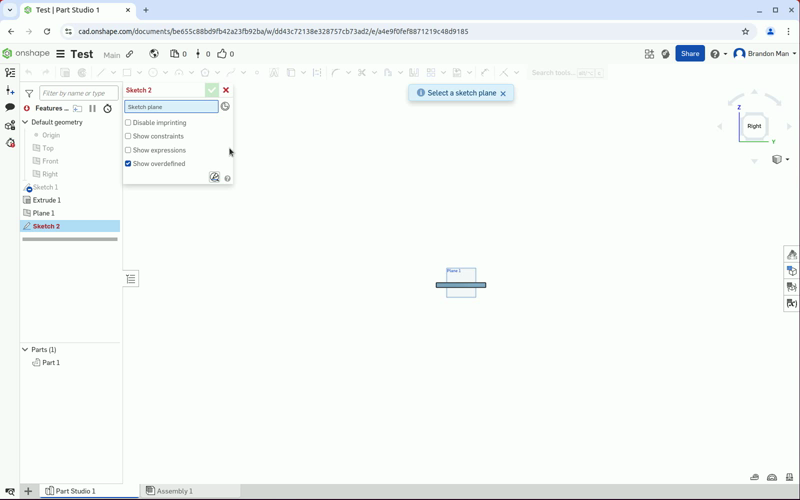
mouse_move(73, 215)
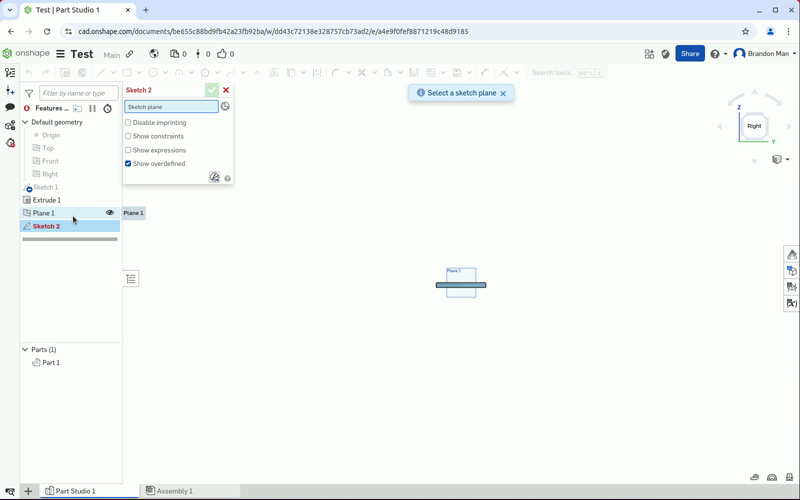
click(73, 215)
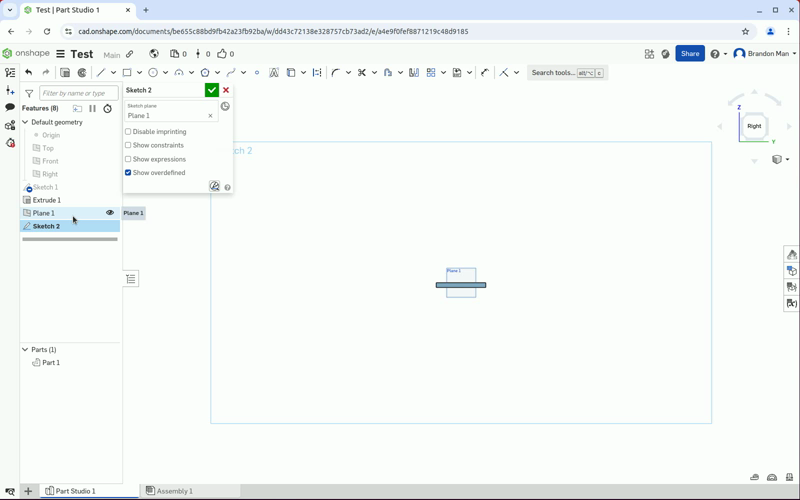
mouse_move(73, 352)
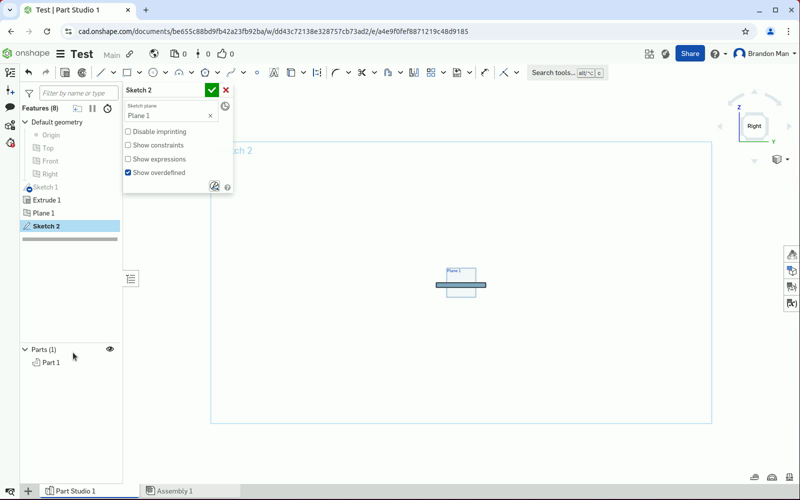
key(y)
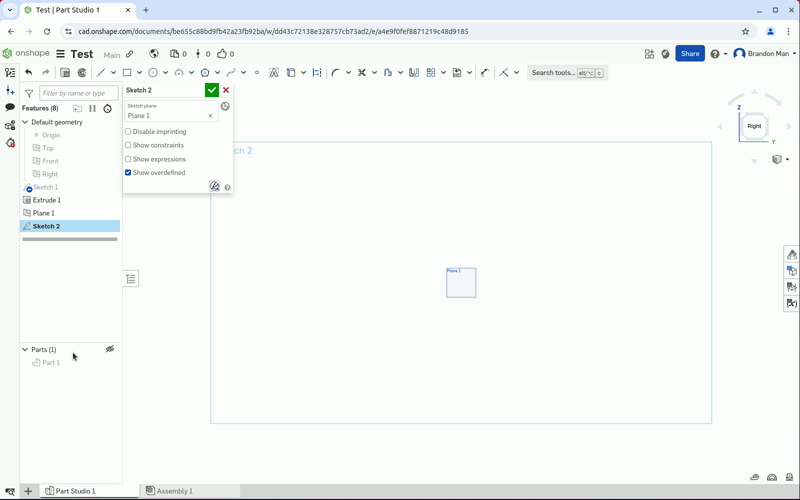
key(l)
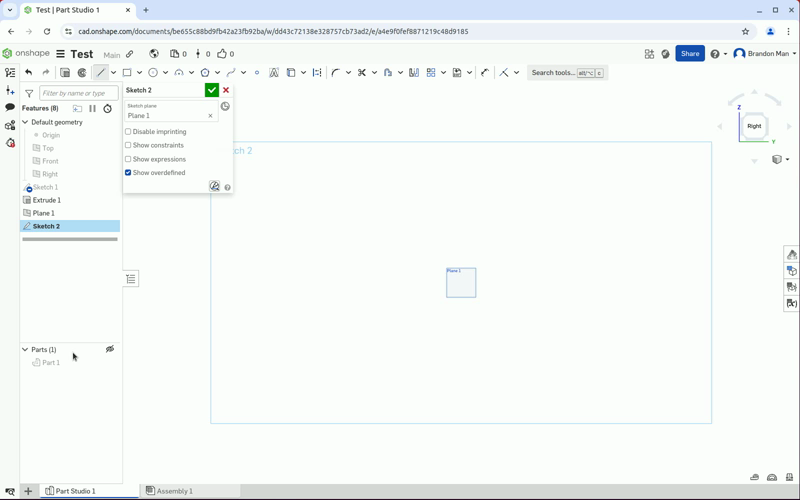
key_down(shift)
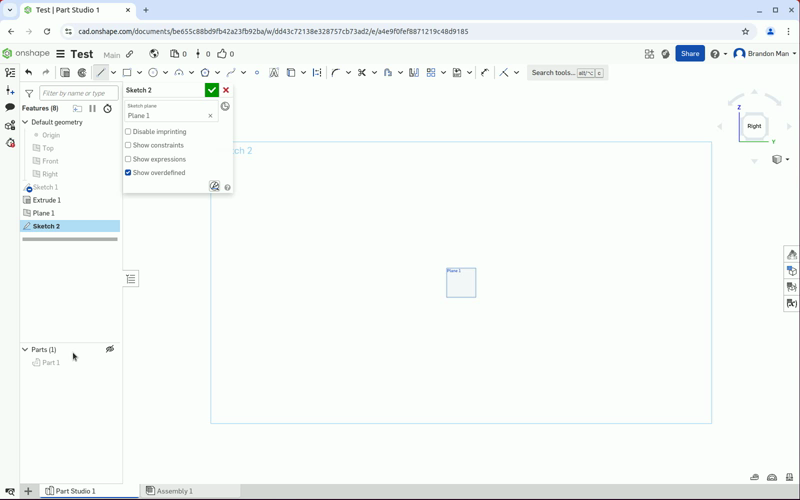
mouse_move(414, 287)
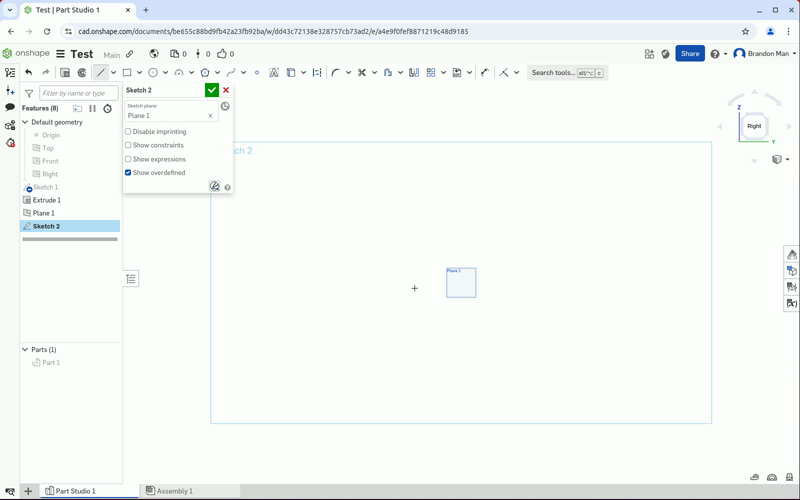
click(414, 287)
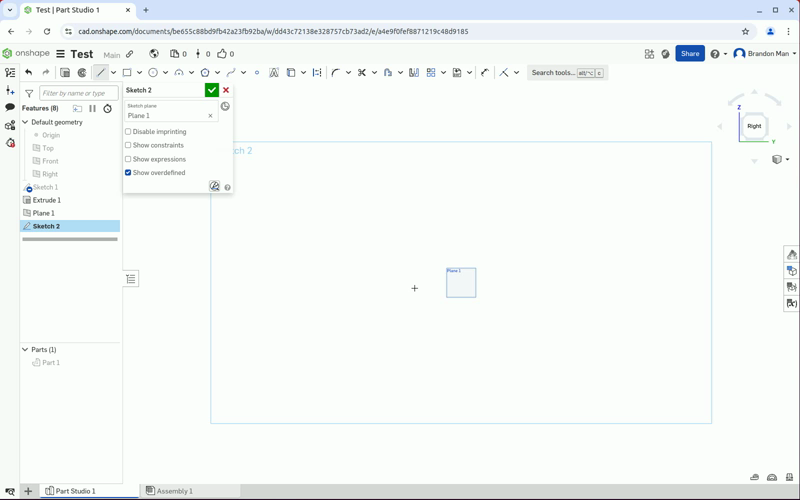
key_up(shift)
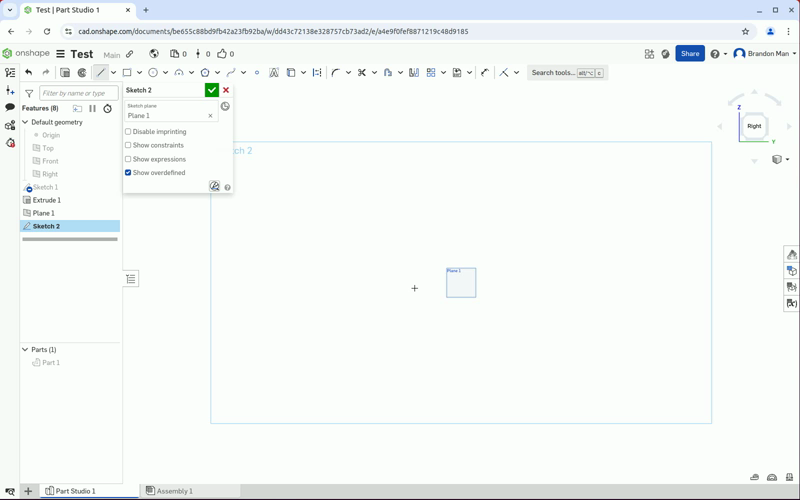
key_down(shift)
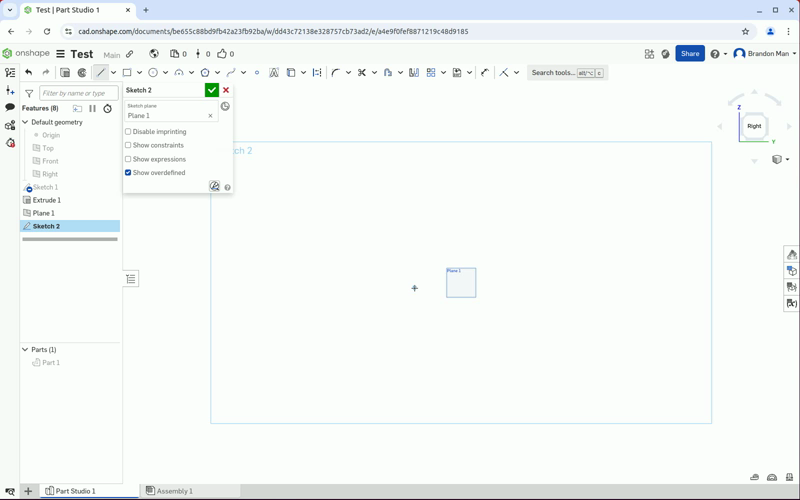
mouse_move(444, 287)
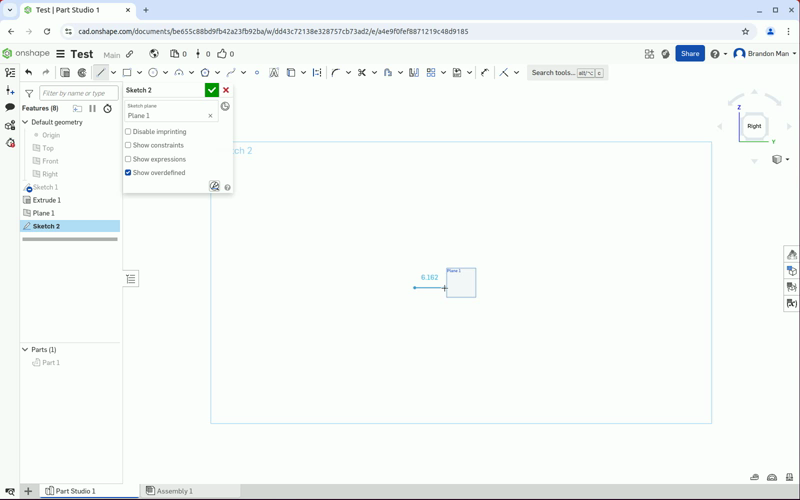
mouse_move(464, 287)
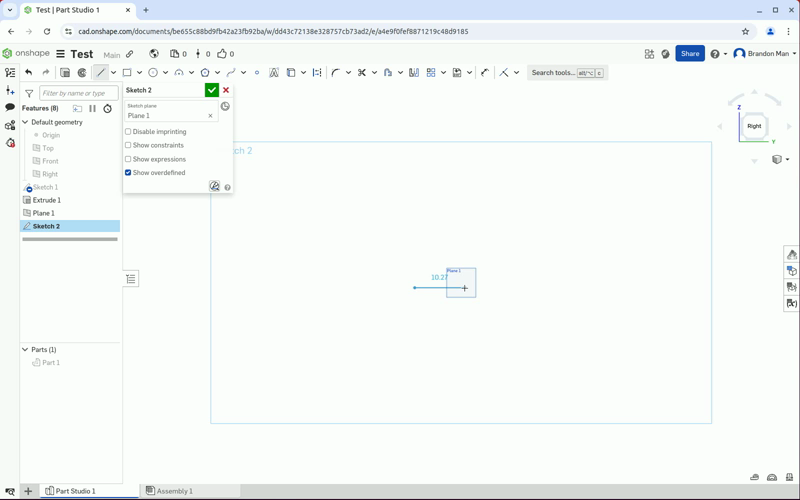
click(464, 287)
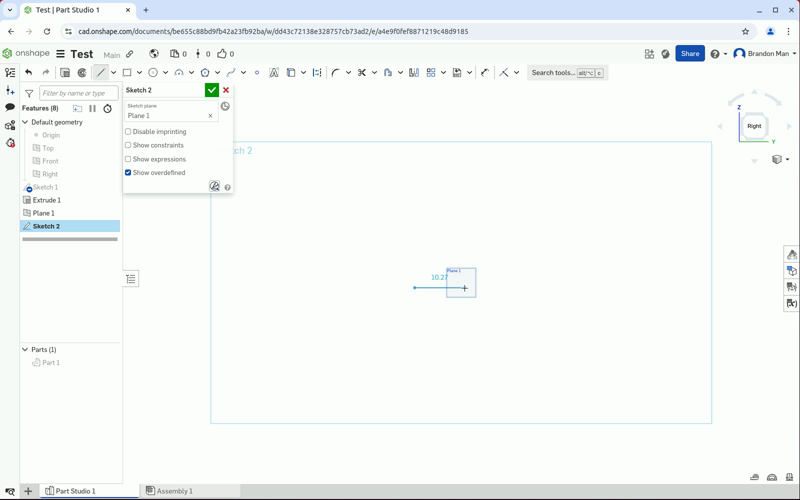
key_up(shift)
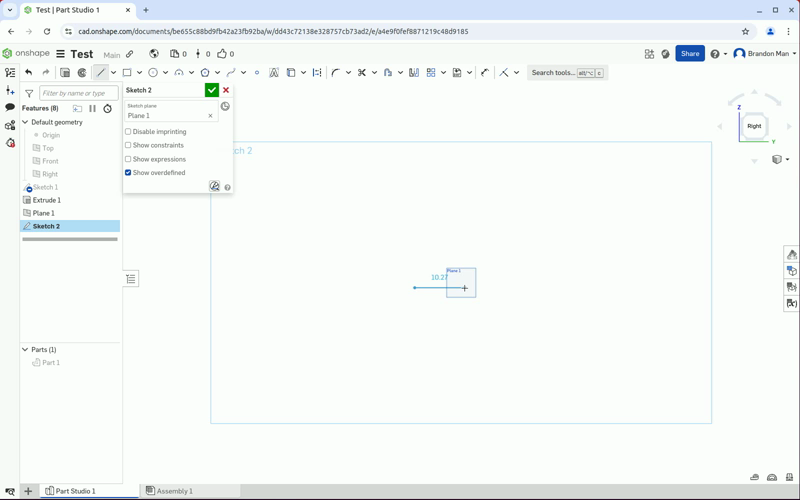
key_down(shift)
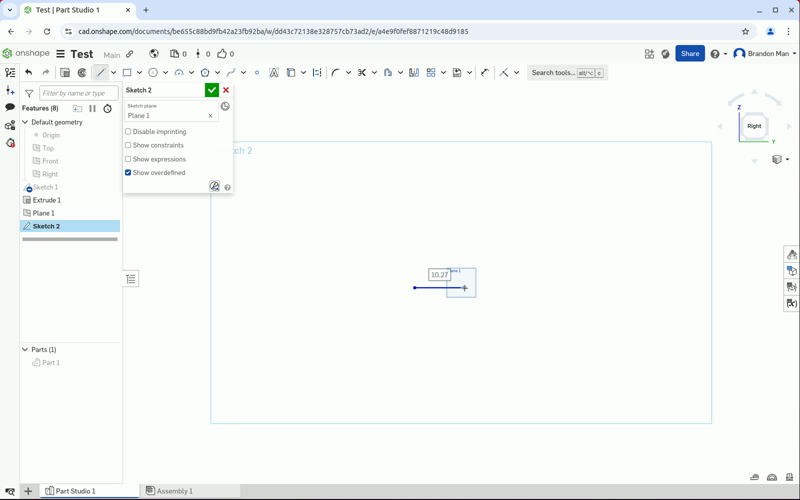
mouse_move(495, 287)
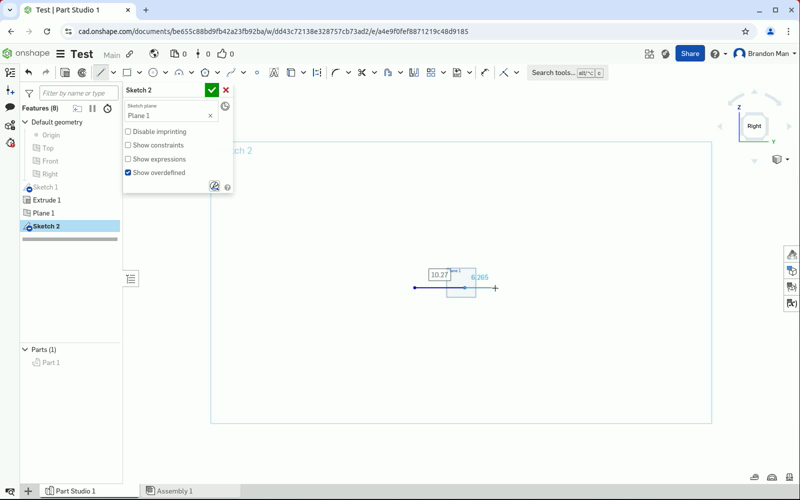
mouse_move(464, 282)
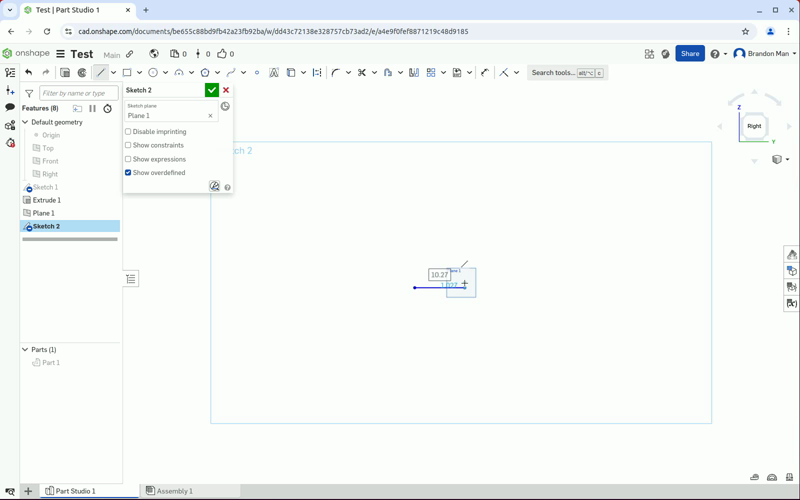
scroll(6)
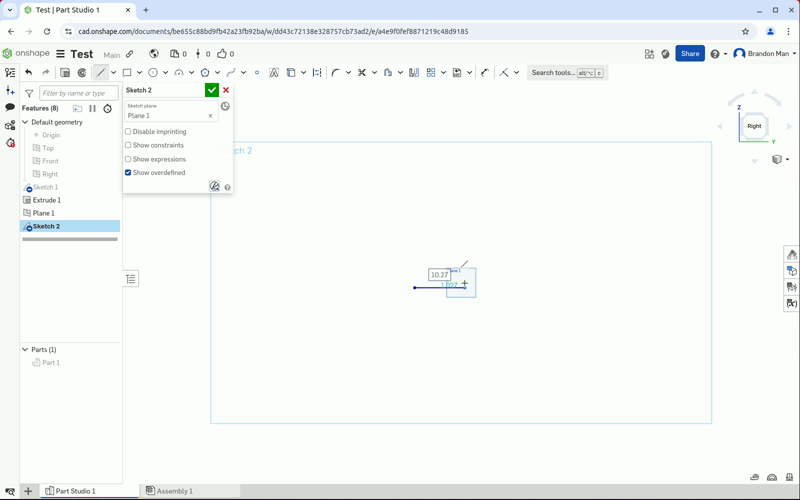
scroll(6)
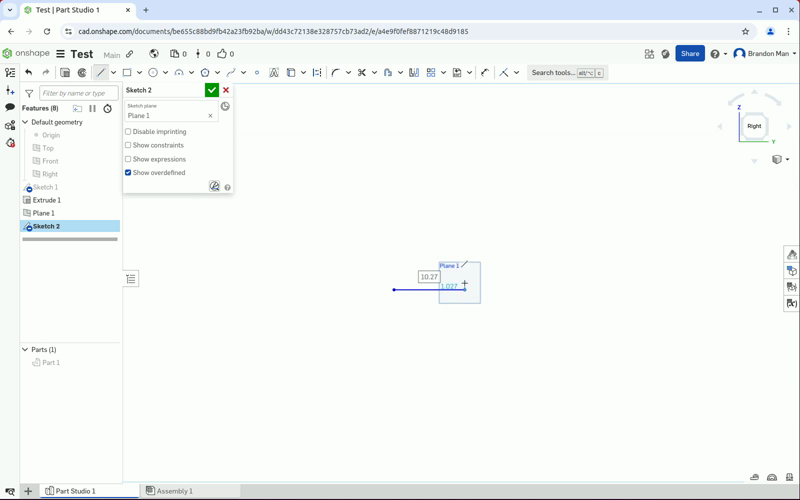
scroll(6)
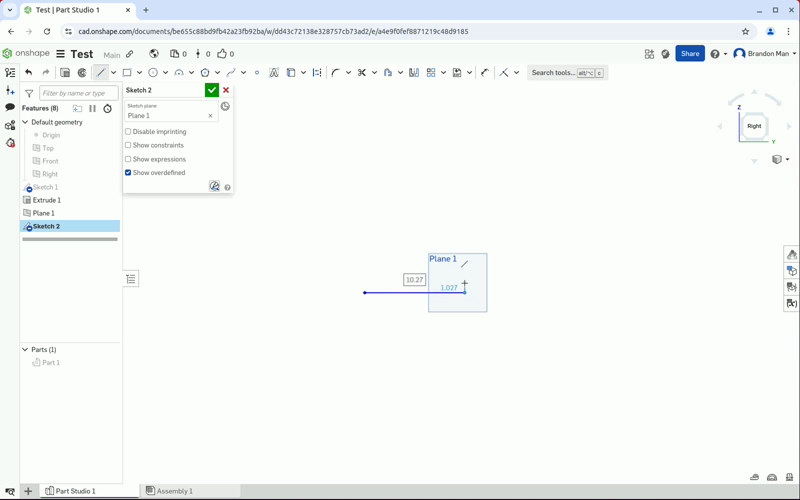
scroll(6)
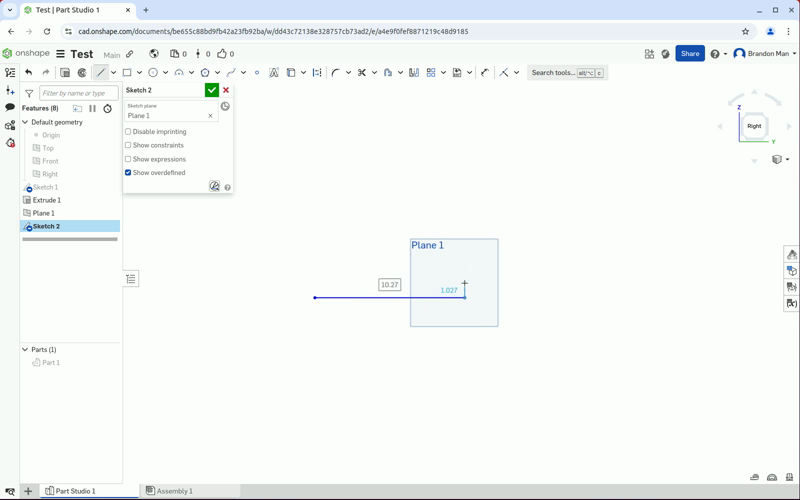
scroll(6)
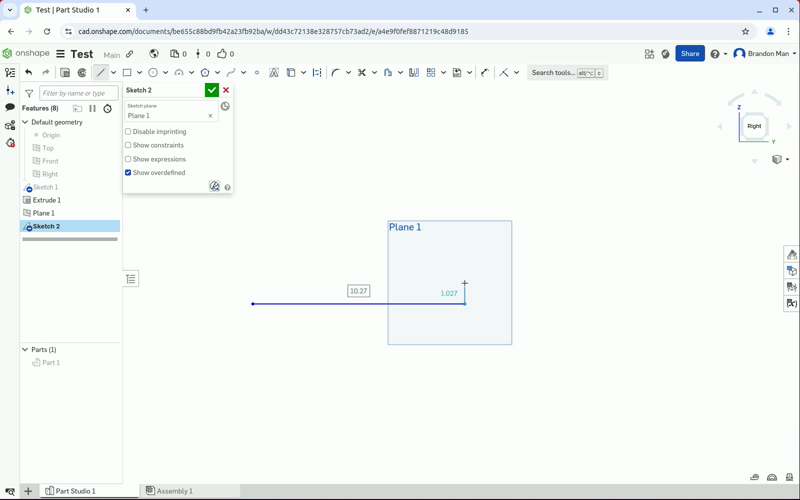
scroll(6)
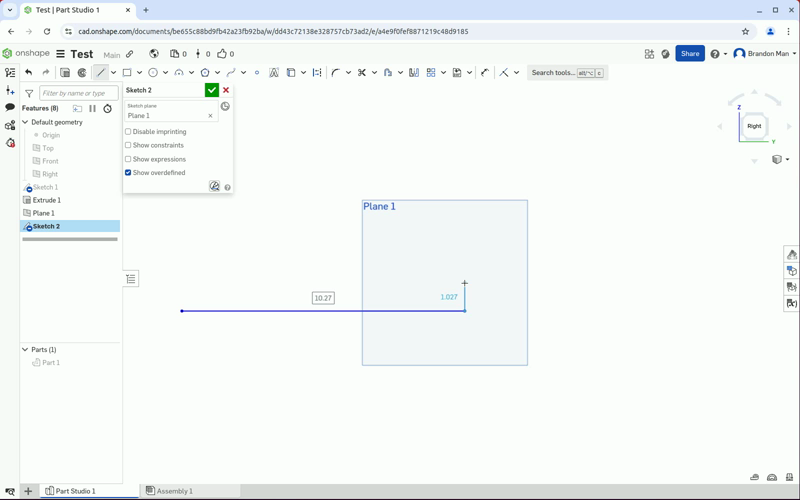
scroll(6)
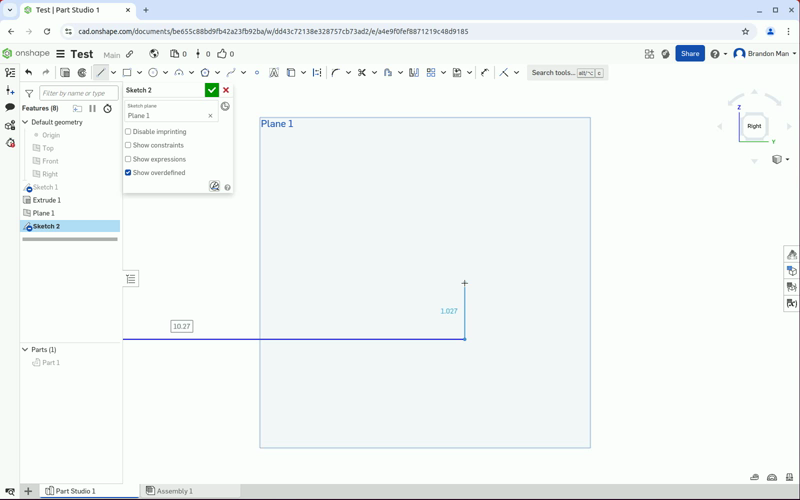
click(464, 282)
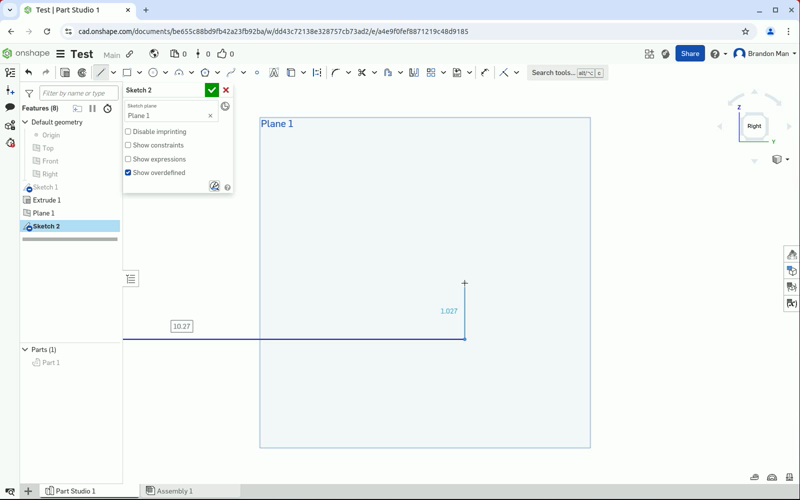
scroll(-6)
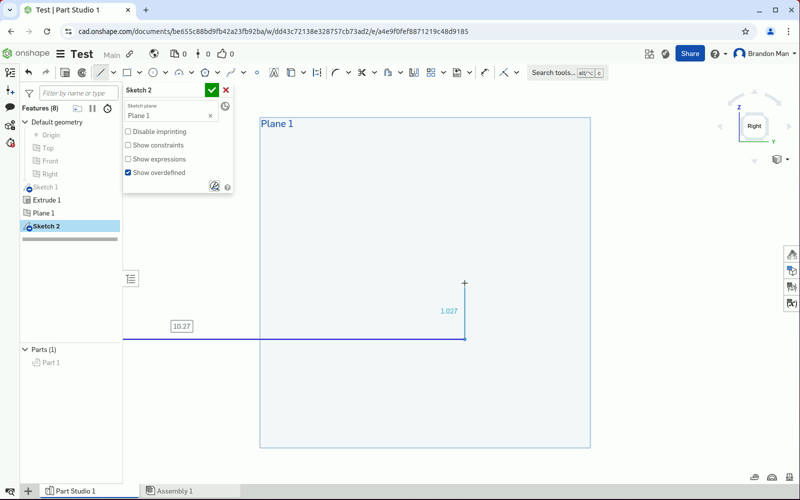
scroll(-6)
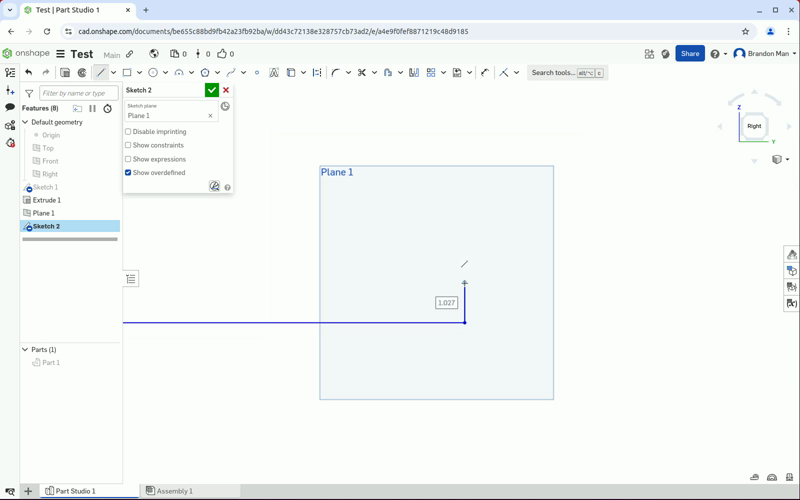
scroll(-6)
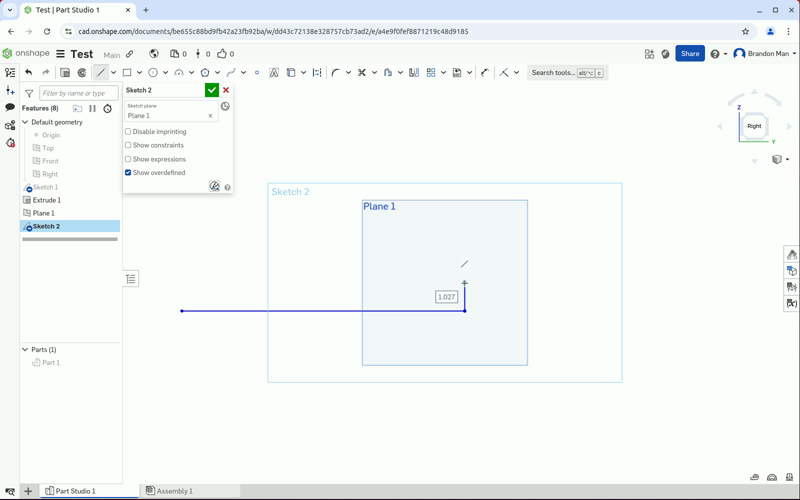
scroll(-6)
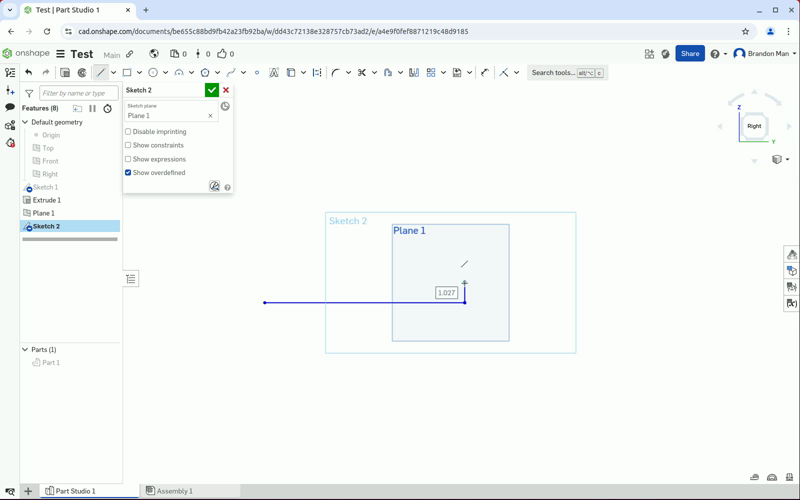
scroll(-6)
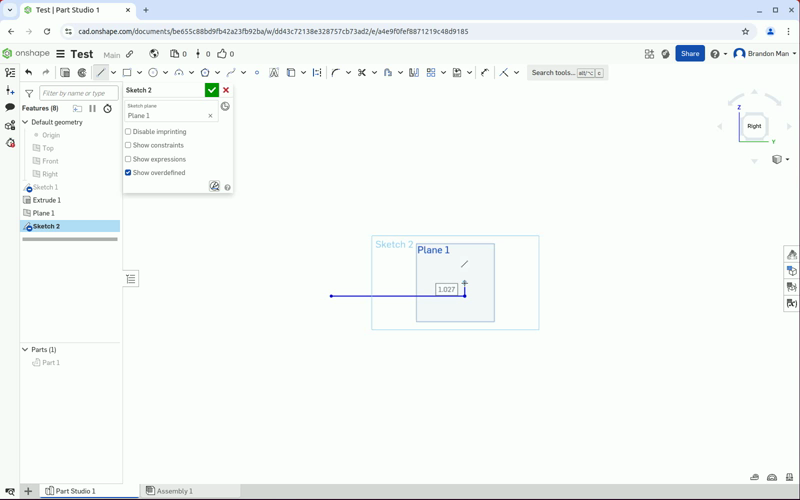
scroll(-6)
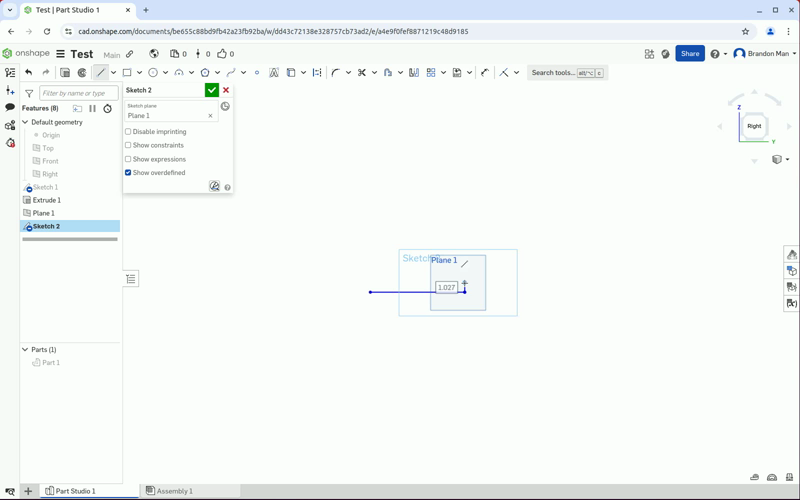
scroll(-6)
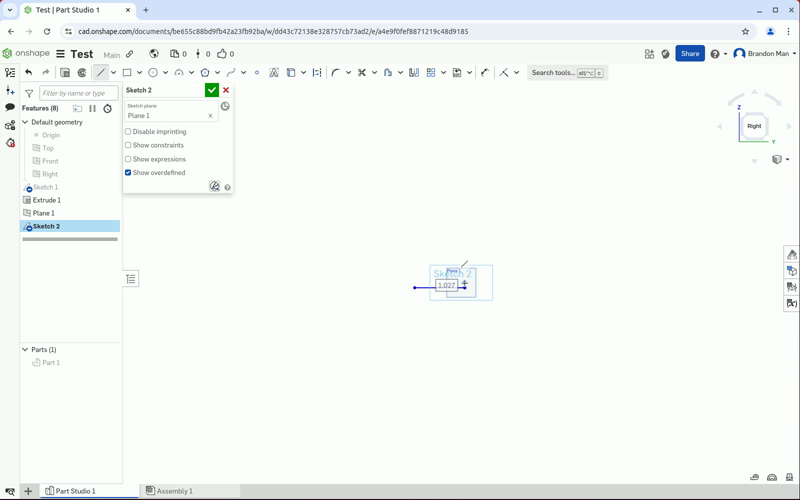
key_up(shift)
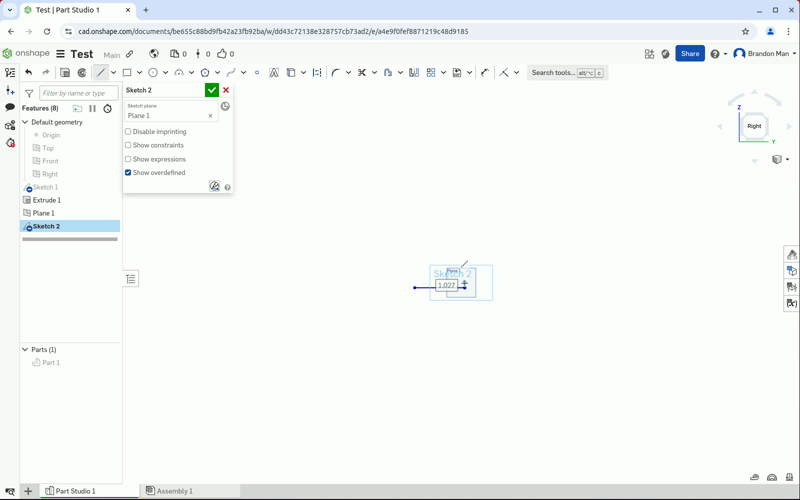
key_down(shift)
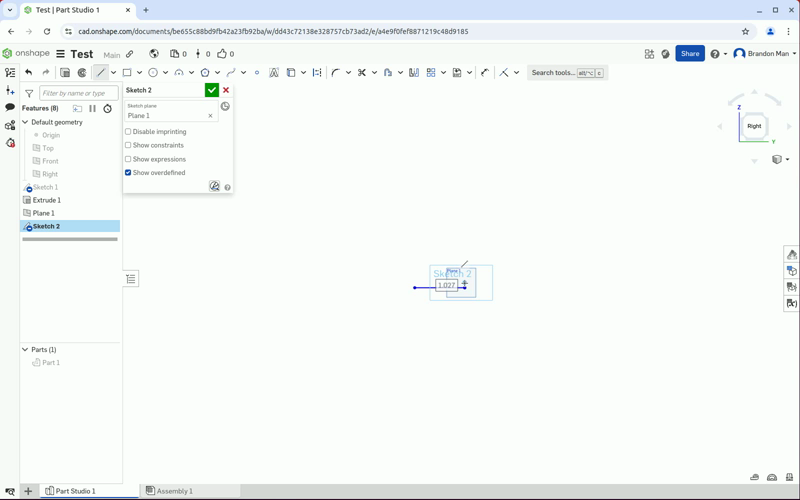
mouse_move(495, 282)
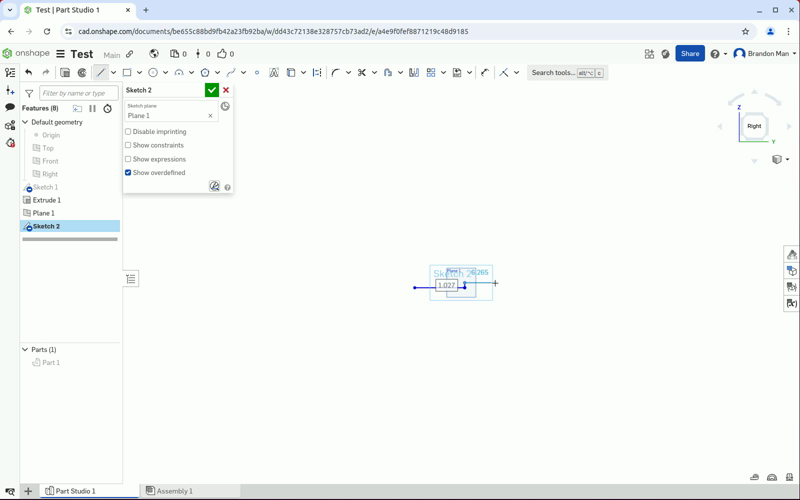
mouse_move(454, 282)
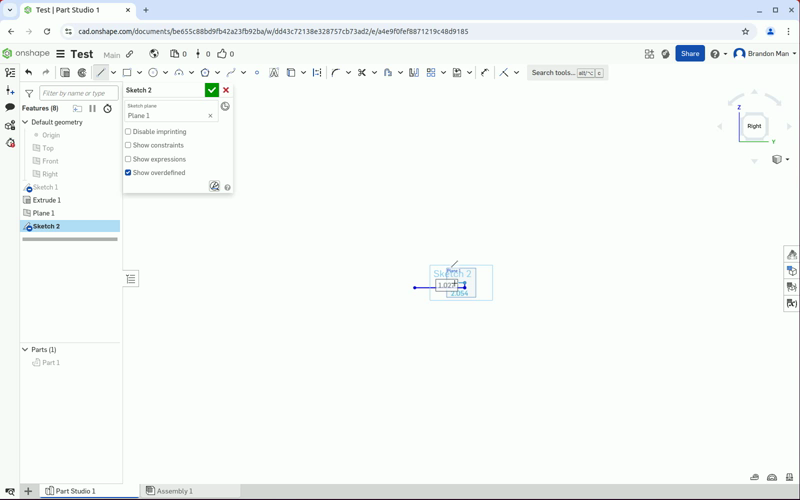
click(454, 282)
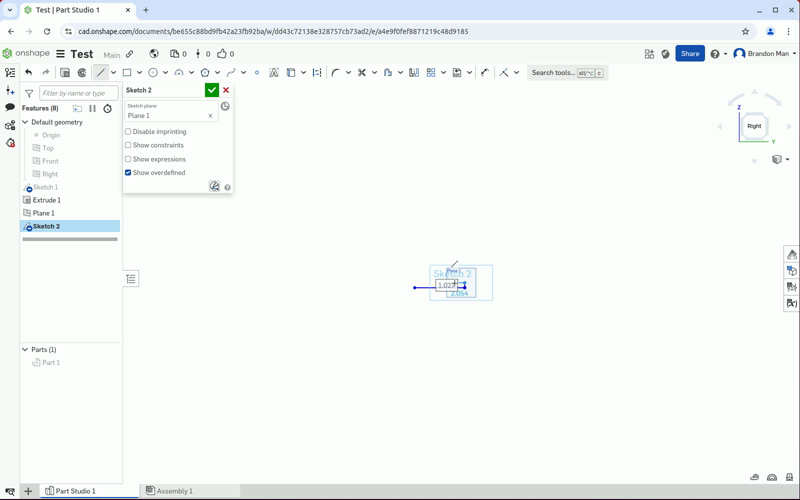
key_up(shift)
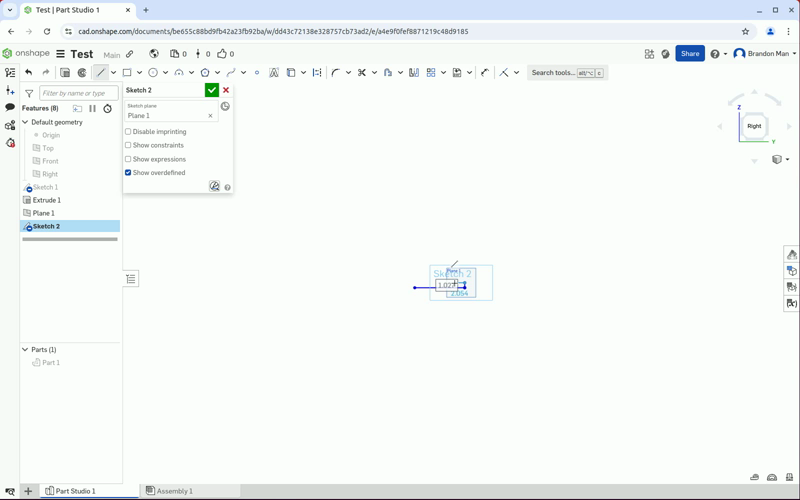
key_down(shift)
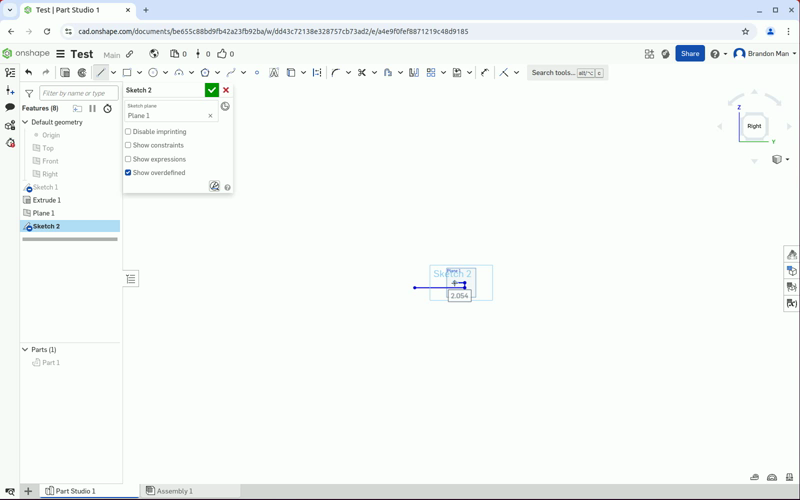
mouse_move(484, 282)
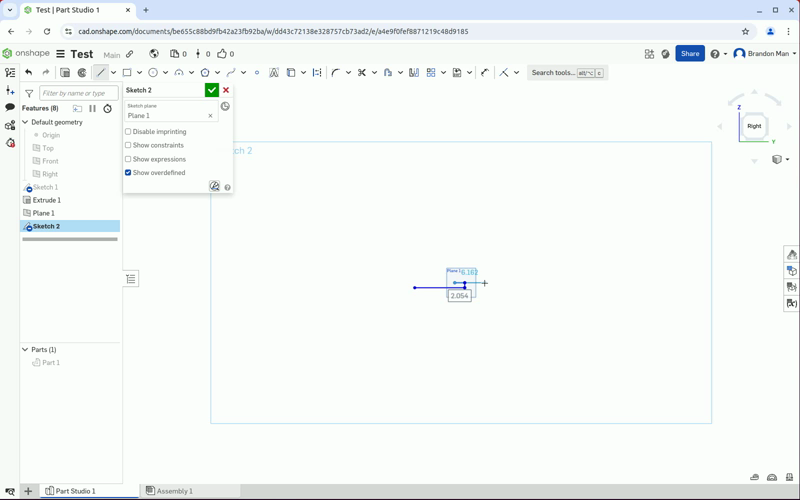
mouse_move(414, 282)
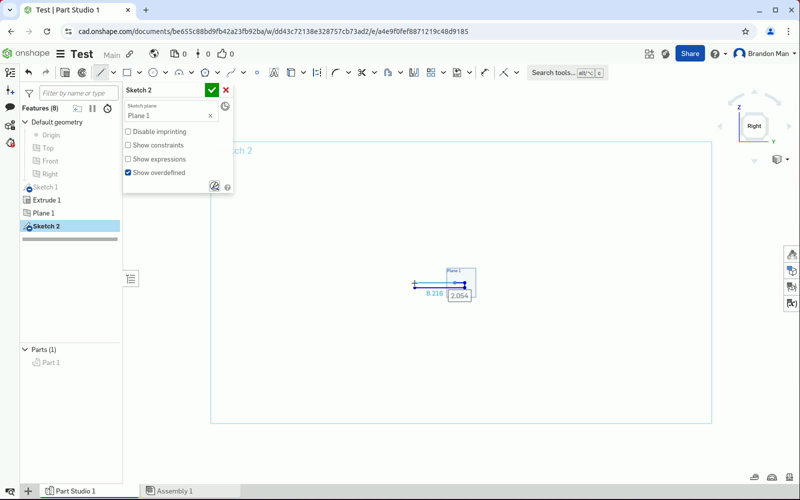
click(414, 282)
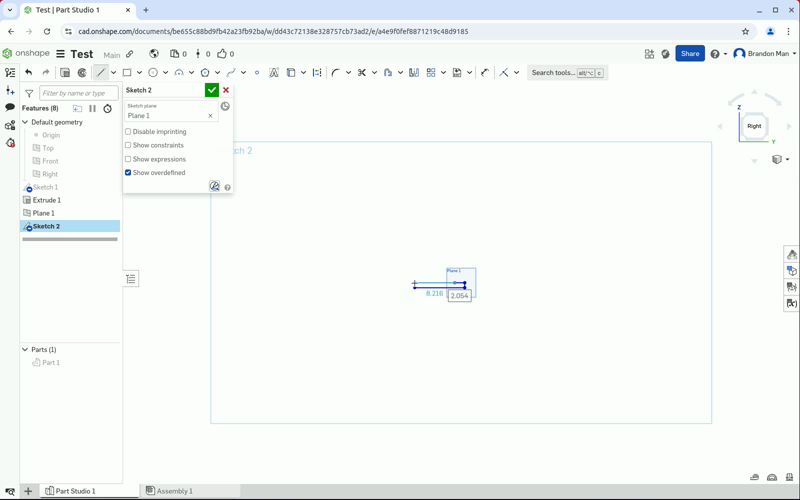
key_up(shift)
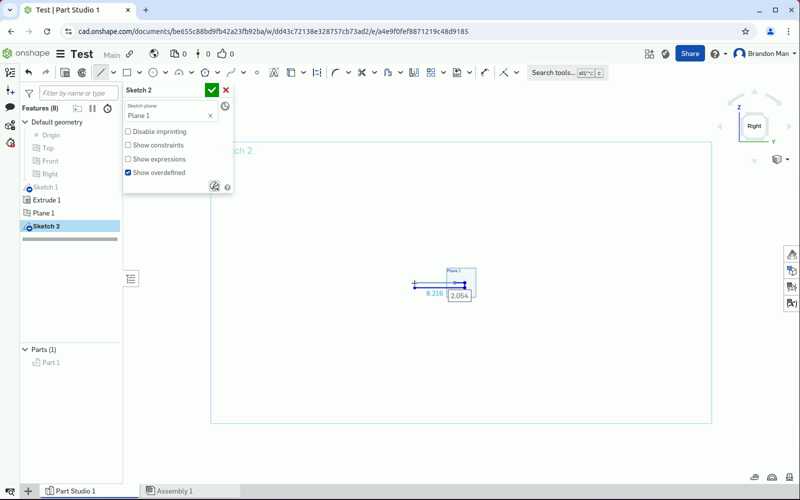
mouse_move(444, 282)
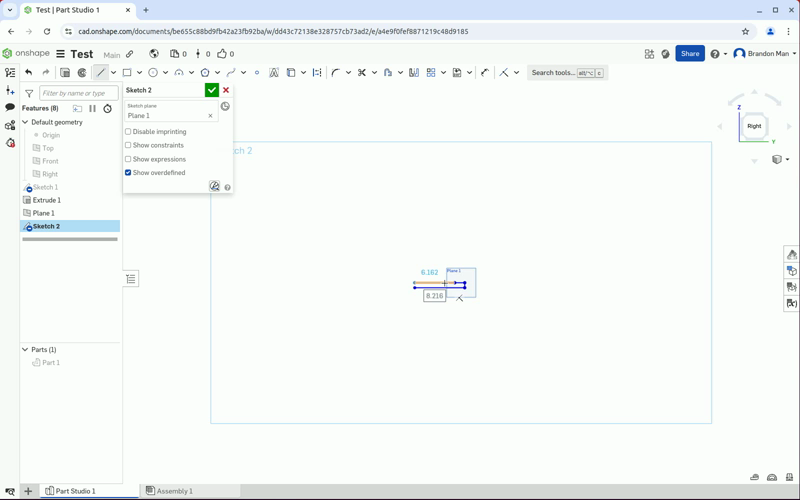
key_down(shift)
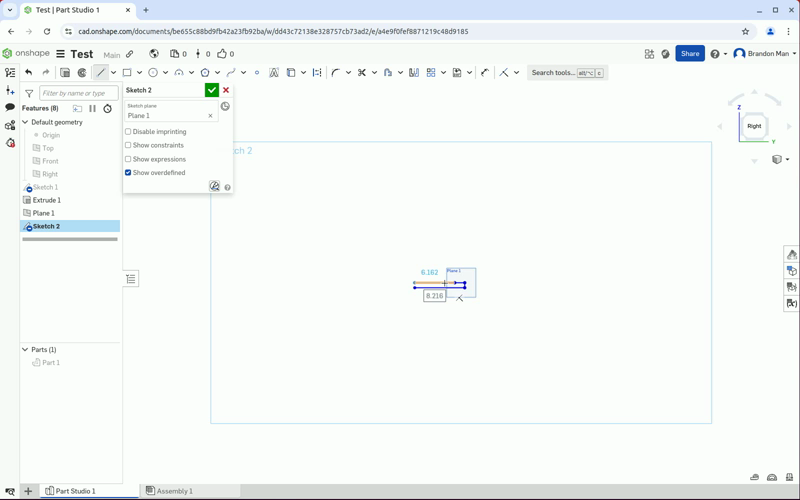
mouse_move(414, 287)
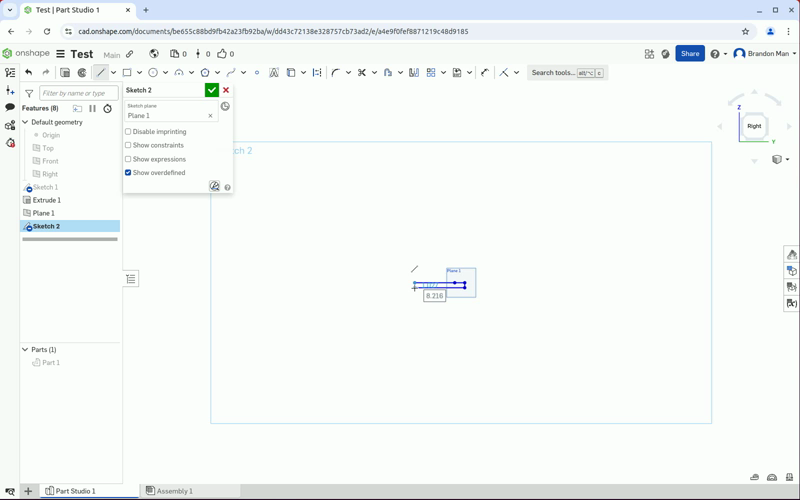
scroll(6)
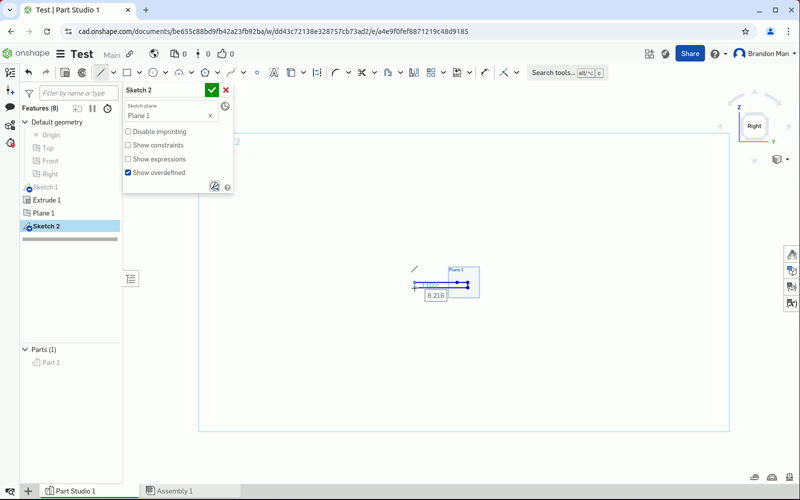
scroll(6)
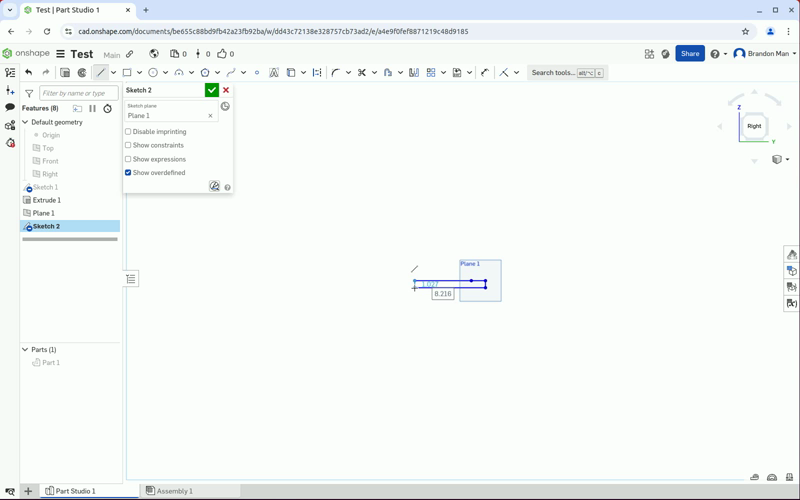
scroll(6)
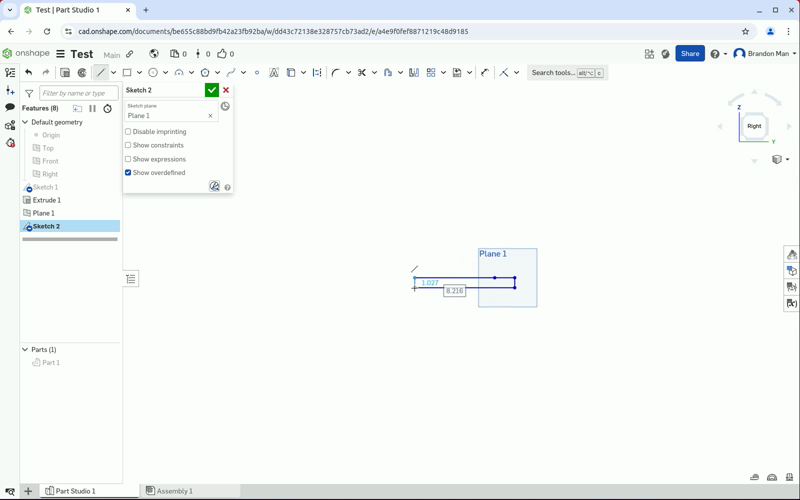
scroll(6)
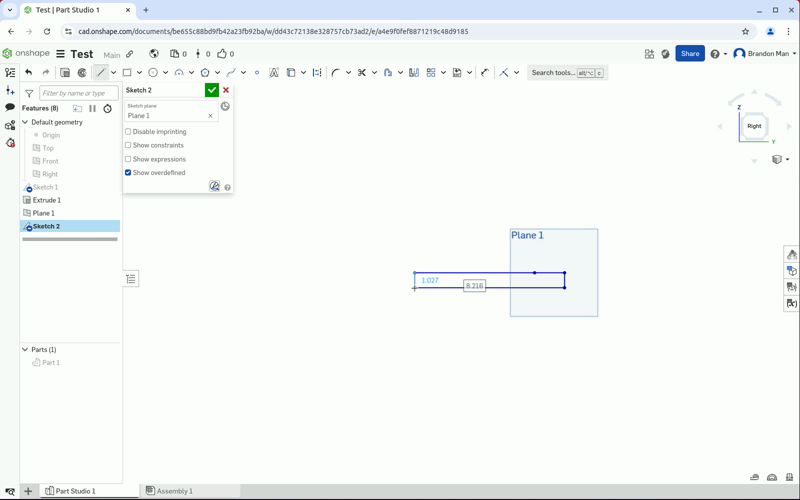
scroll(6)
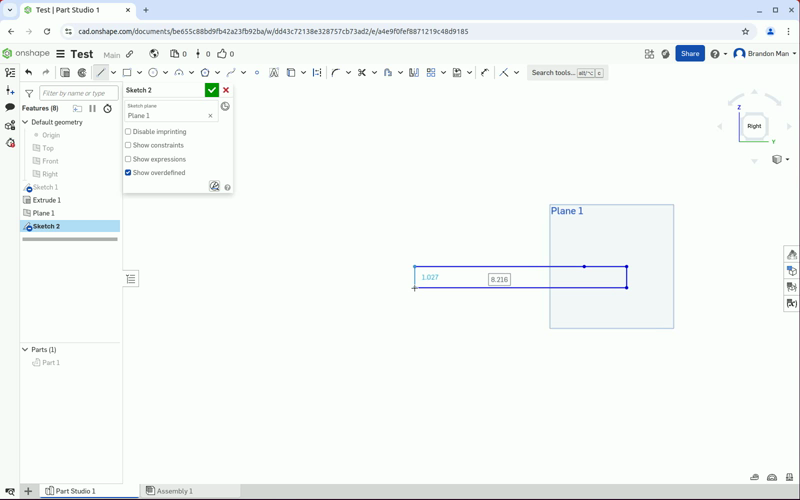
scroll(6)
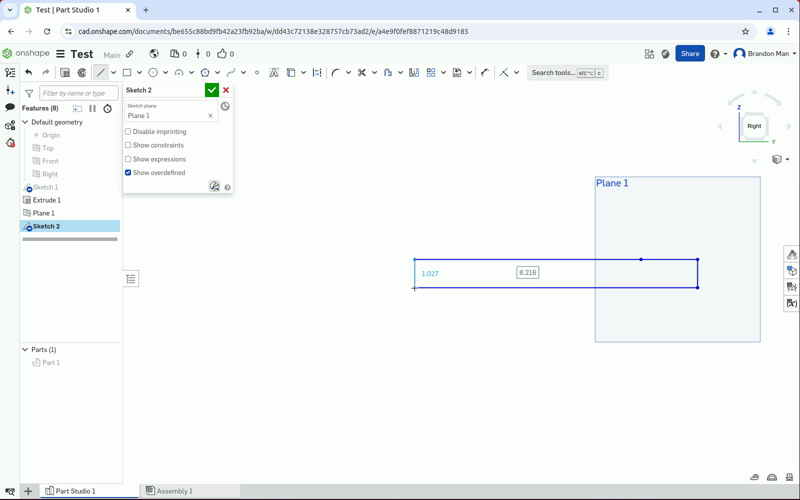
scroll(6)
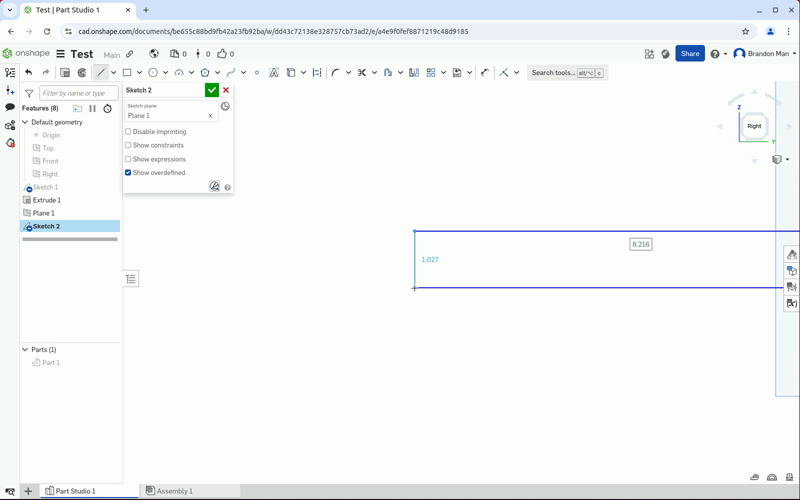
key_up(shift)
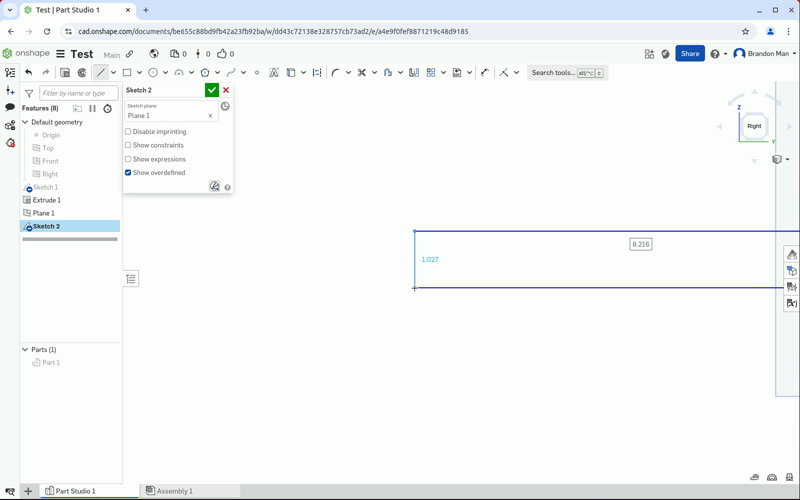
click(414, 287)
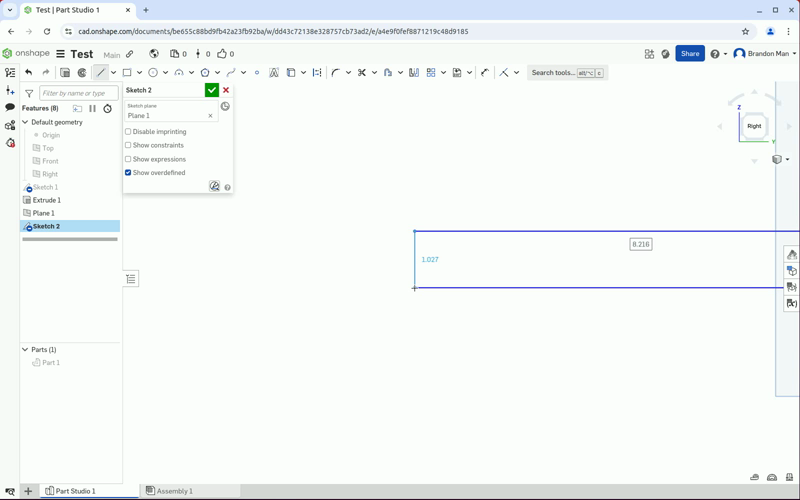
scroll(-6)
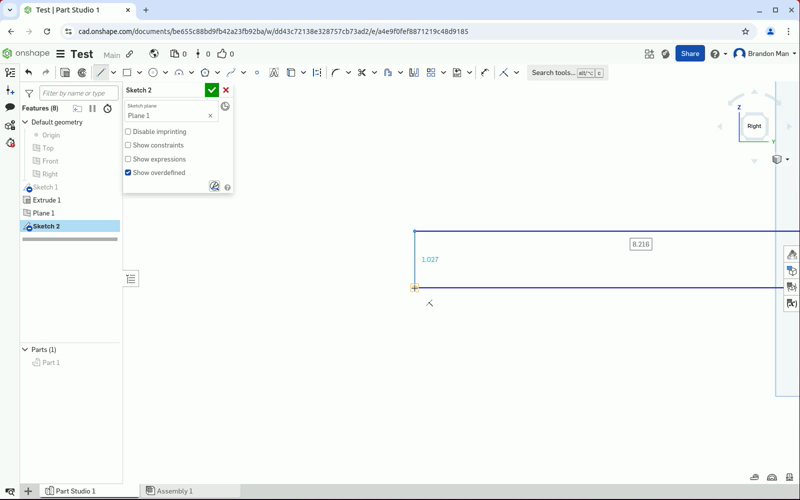
scroll(-6)
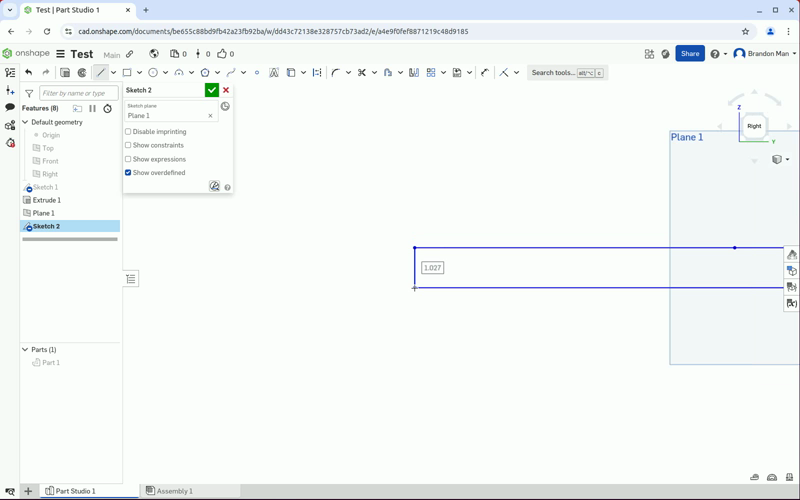
scroll(-6)
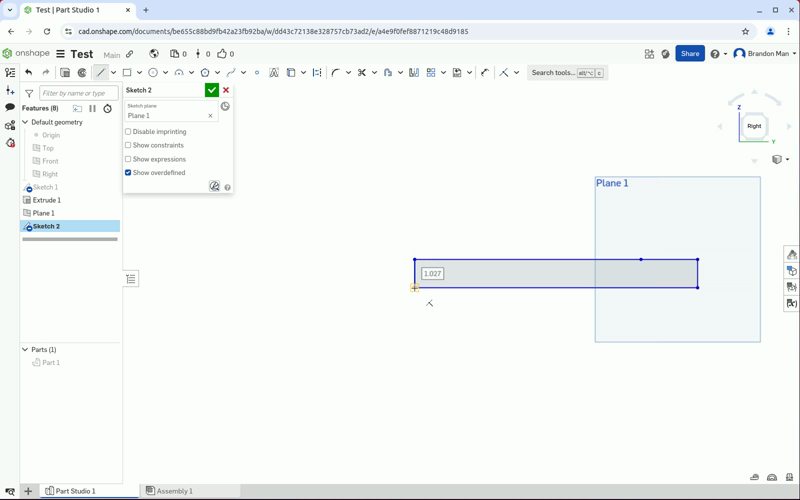
scroll(-6)
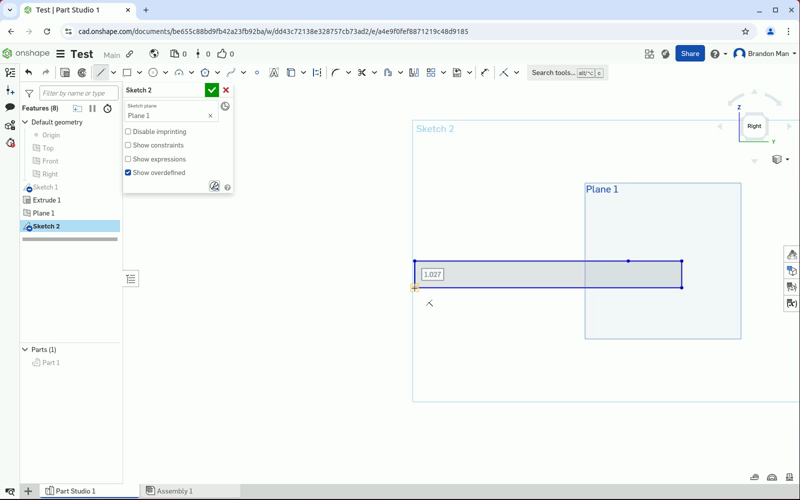
scroll(-6)
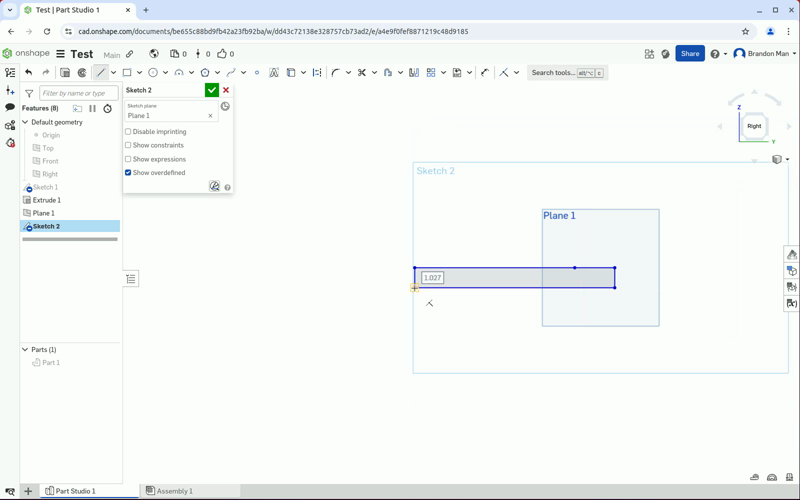
scroll(-6)
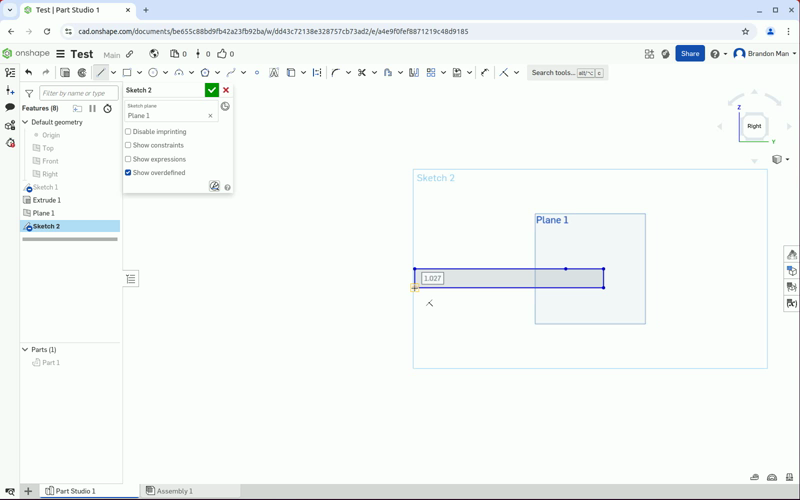
scroll(-6)
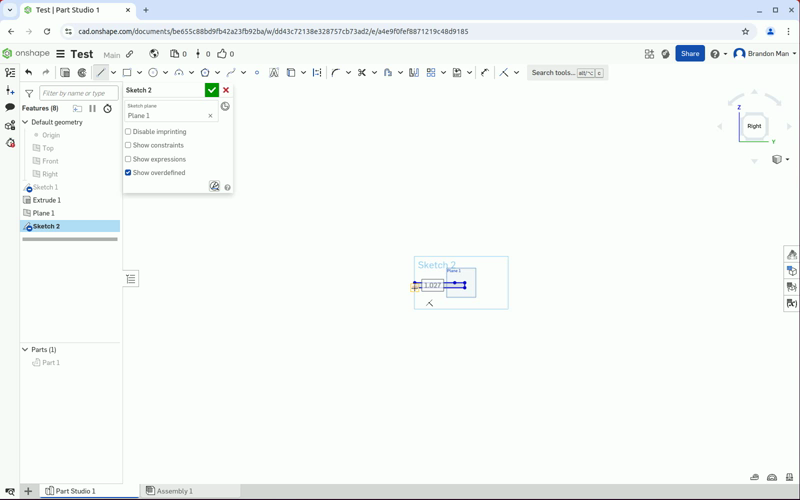
key(esc)
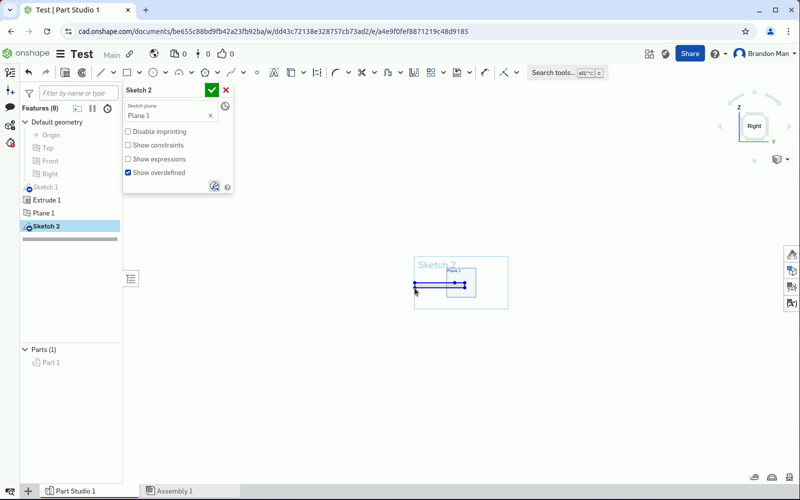
mouse_move(464, 284)
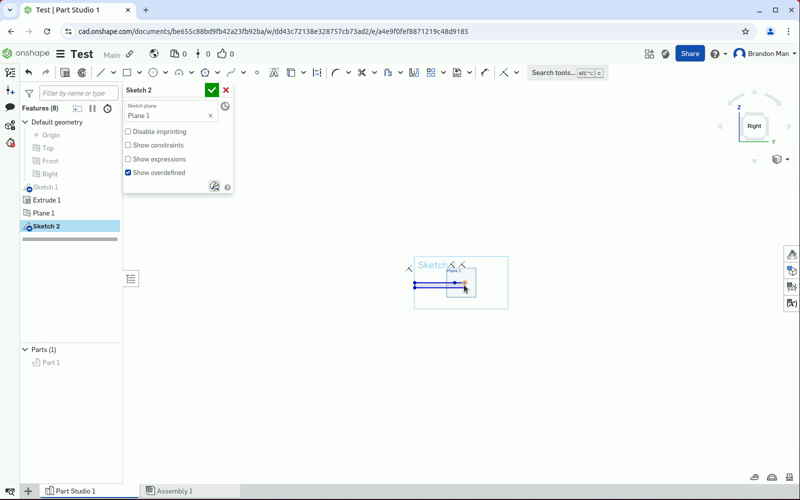
scroll(6)
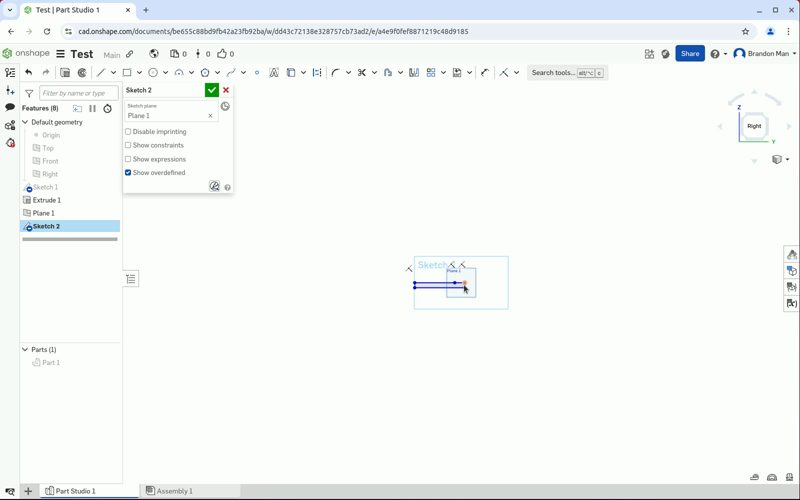
scroll(6)
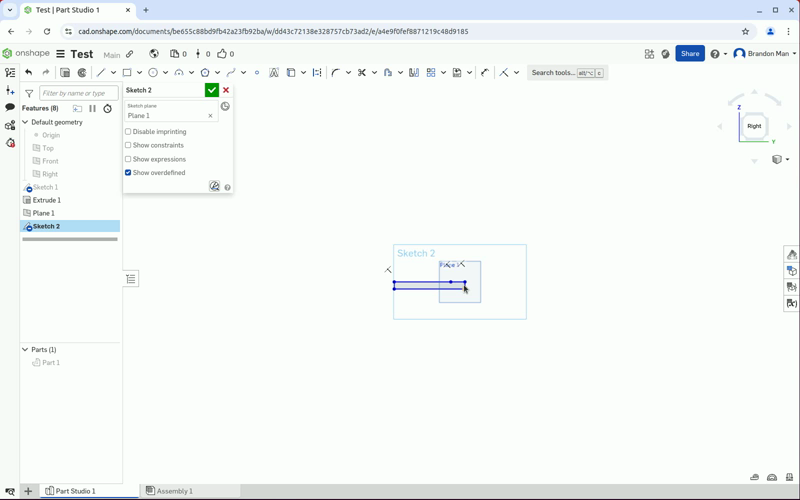
scroll(6)
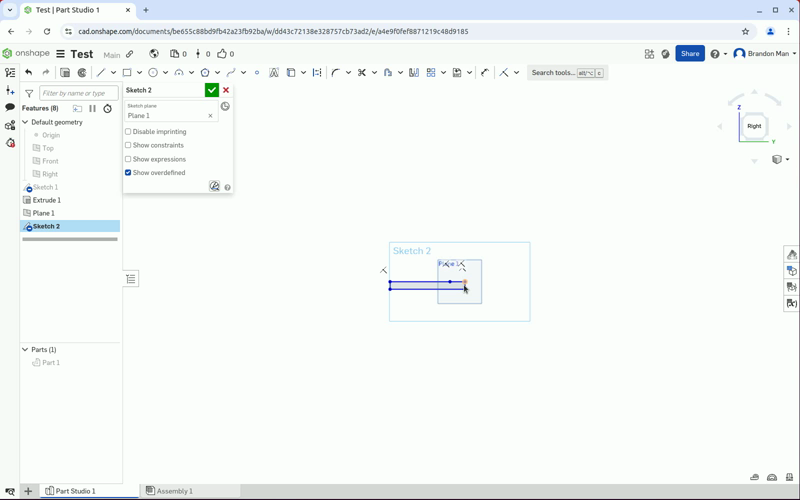
scroll(6)
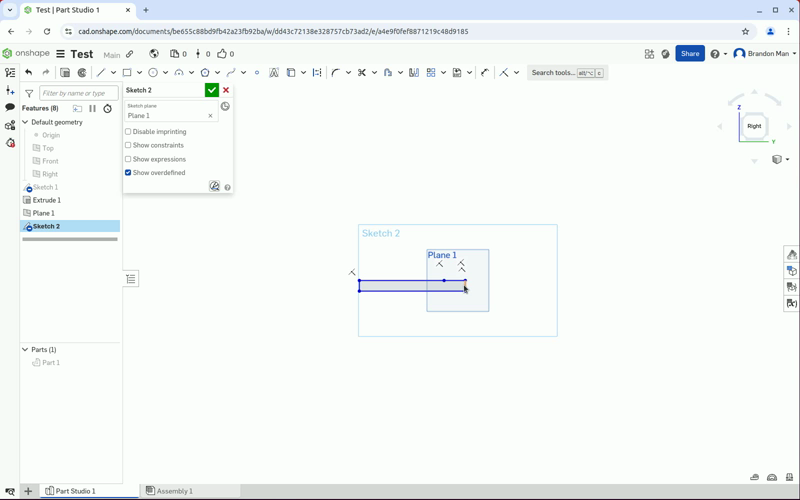
scroll(6)
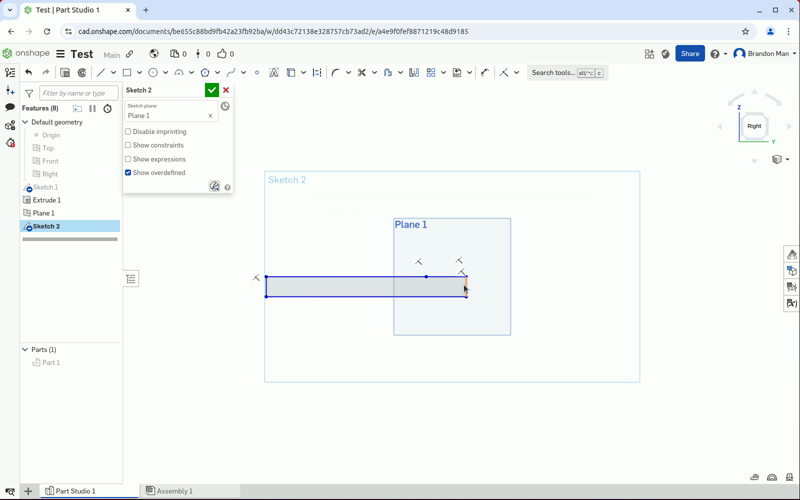
scroll(6)
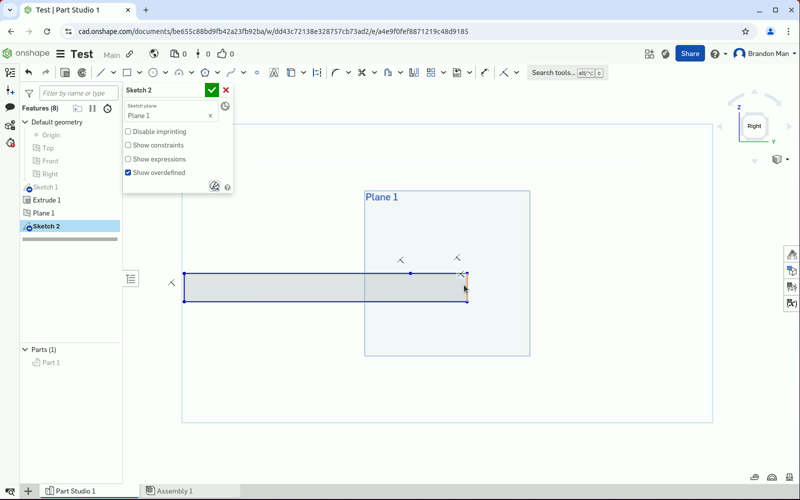
scroll(6)
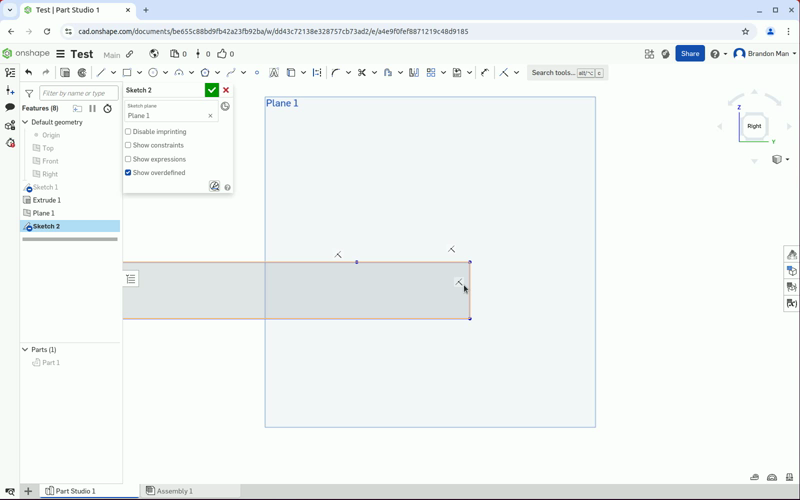
click(464, 284)
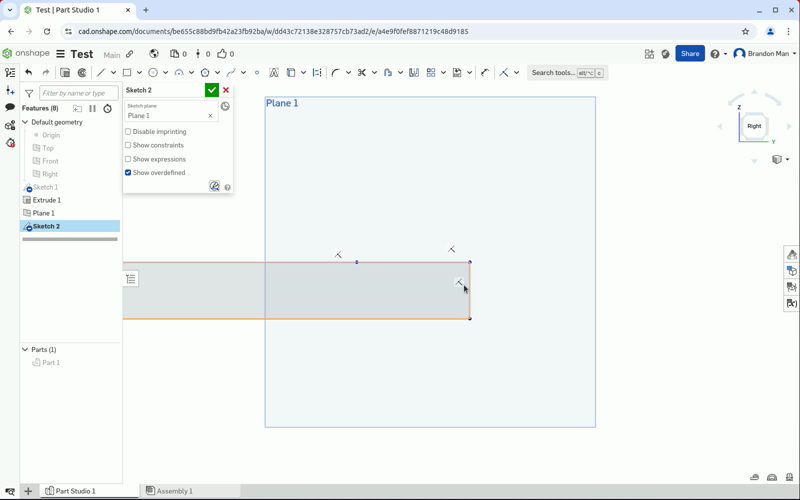
scroll(-6)
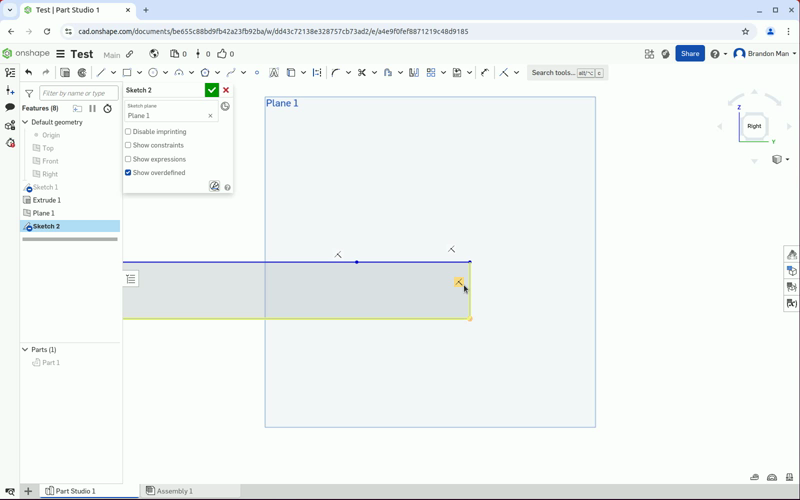
scroll(-6)
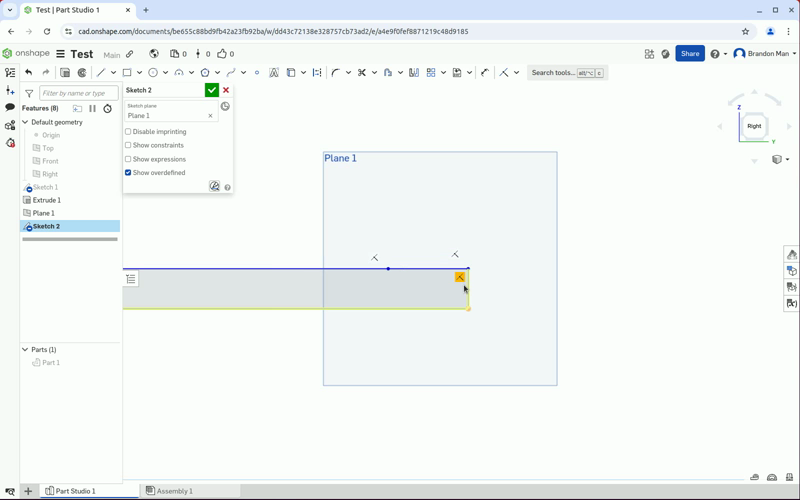
scroll(-6)
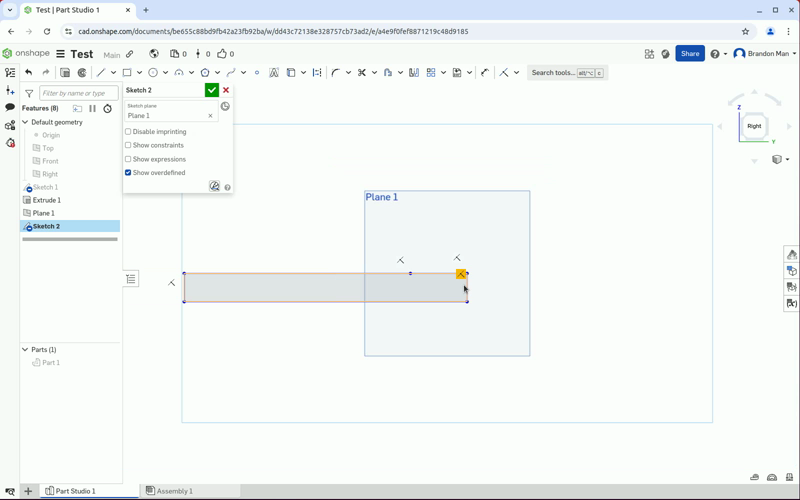
scroll(-6)
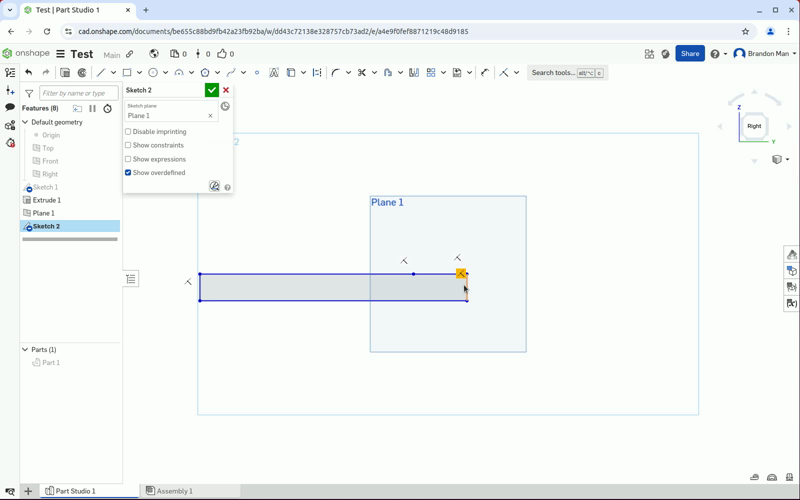
scroll(-6)
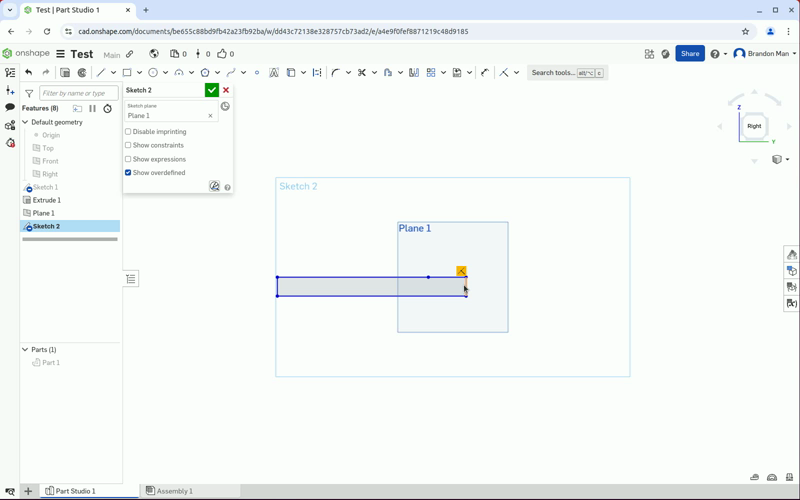
scroll(-6)
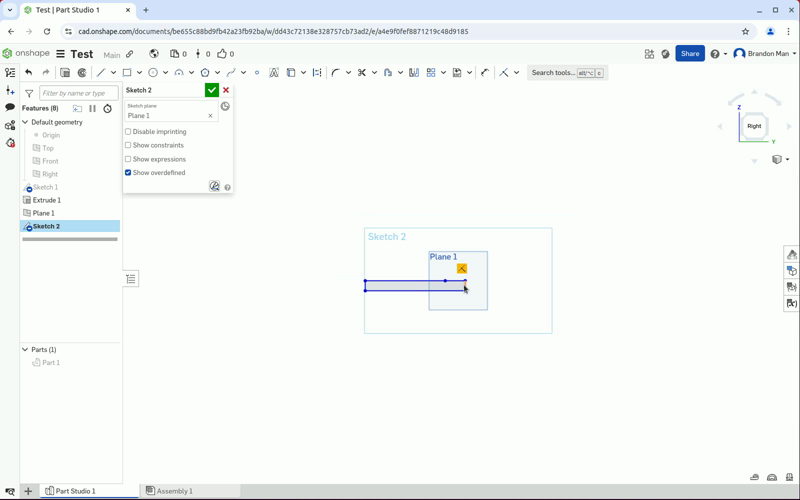
scroll(-6)
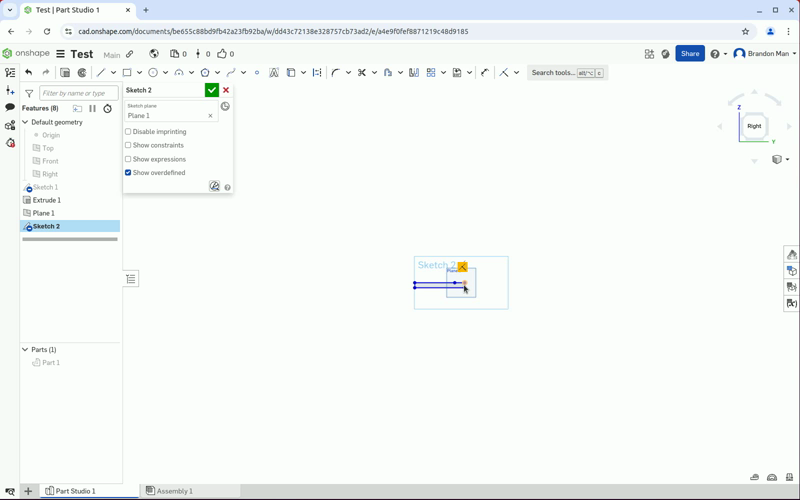
mouse_move(73, 352)
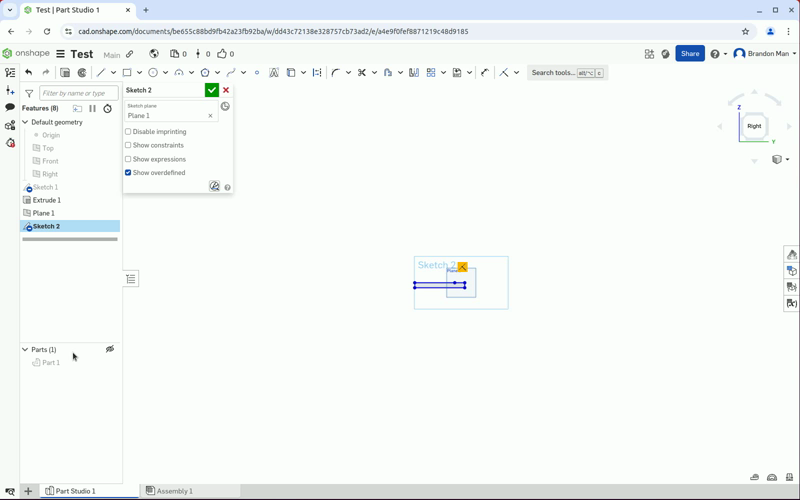
key(shift+y)
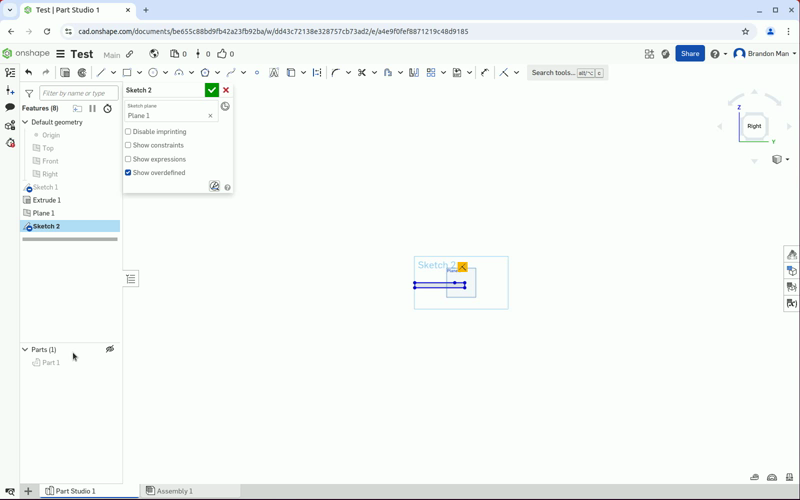
key(shift+e)
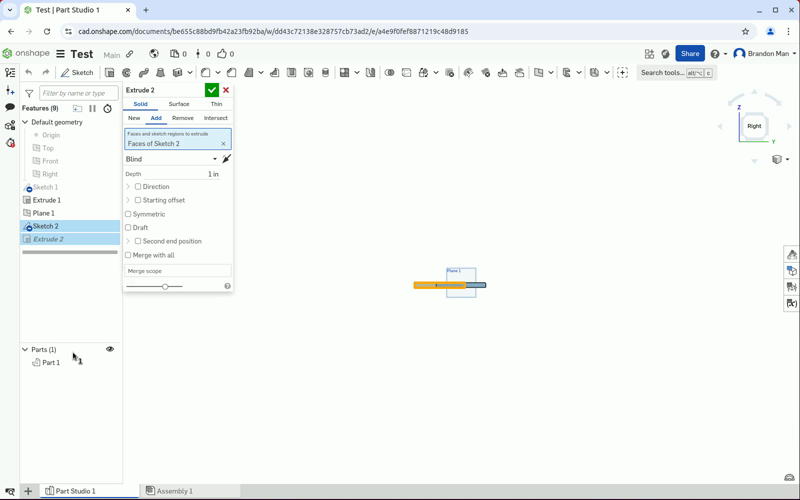
mouse_move(143, 106)
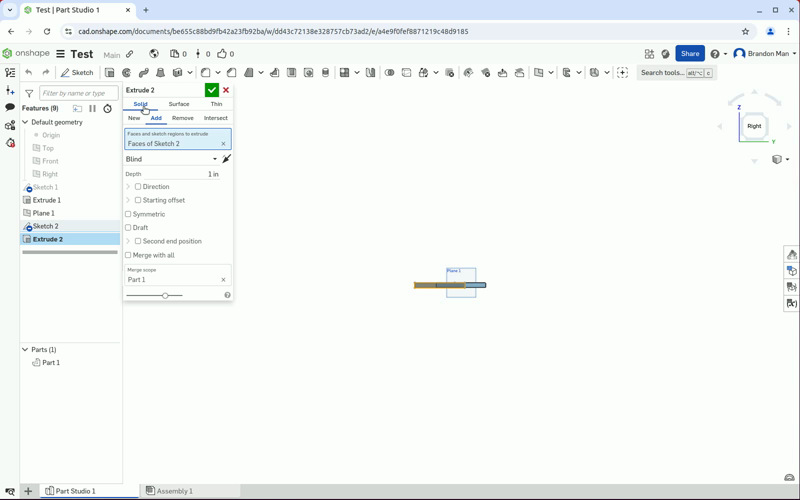
click(143, 106)
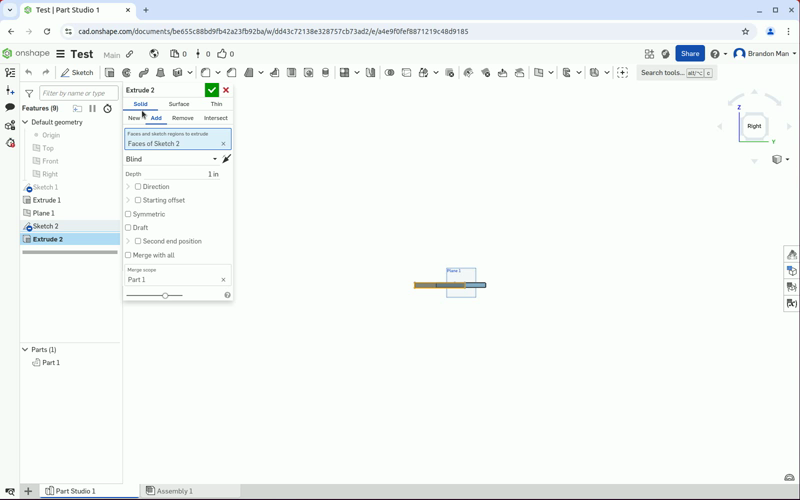
mouse_move(137, 120)
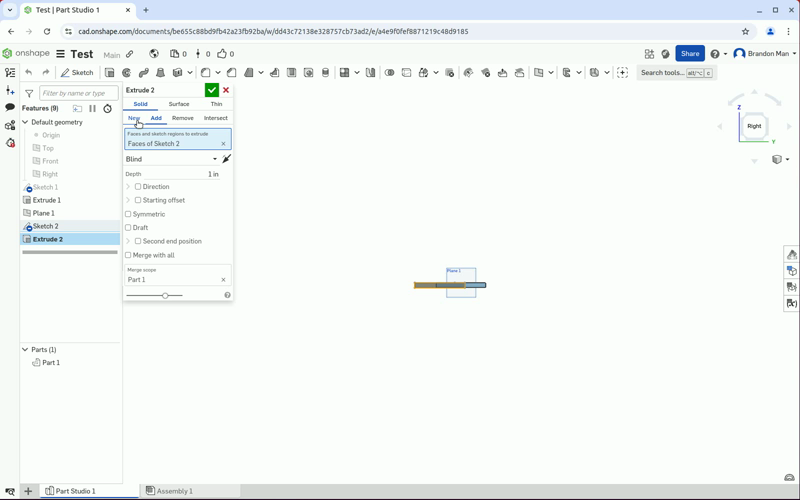
click(137, 120)
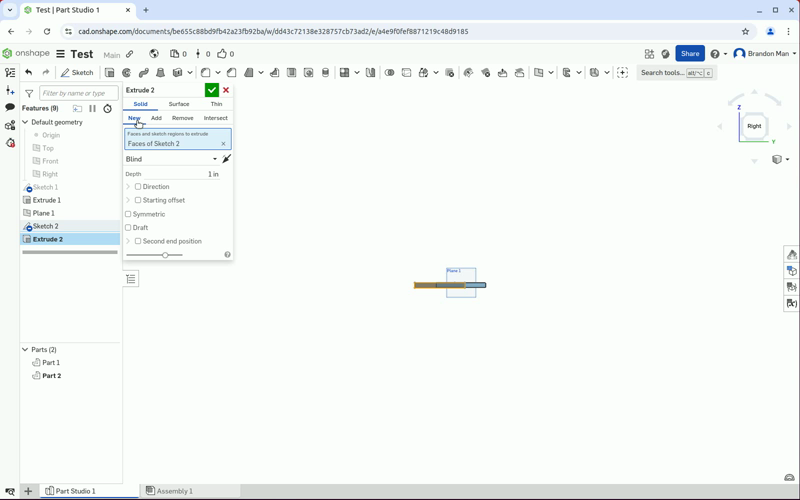
key(tab, 4)
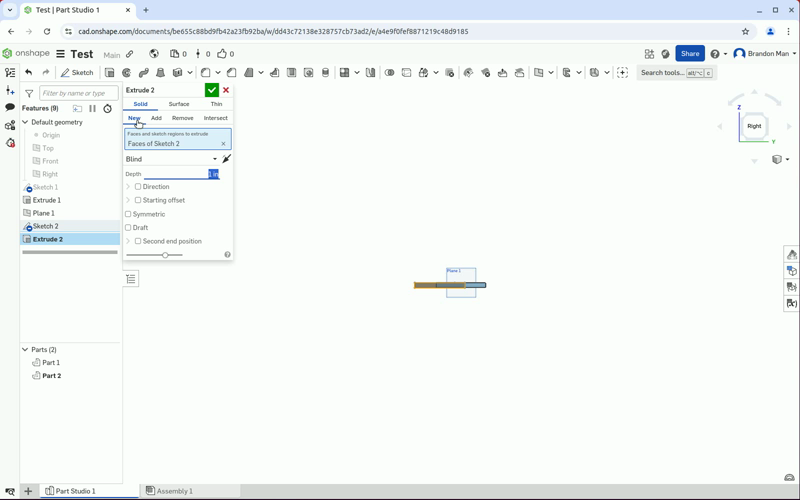
text(-9.628)
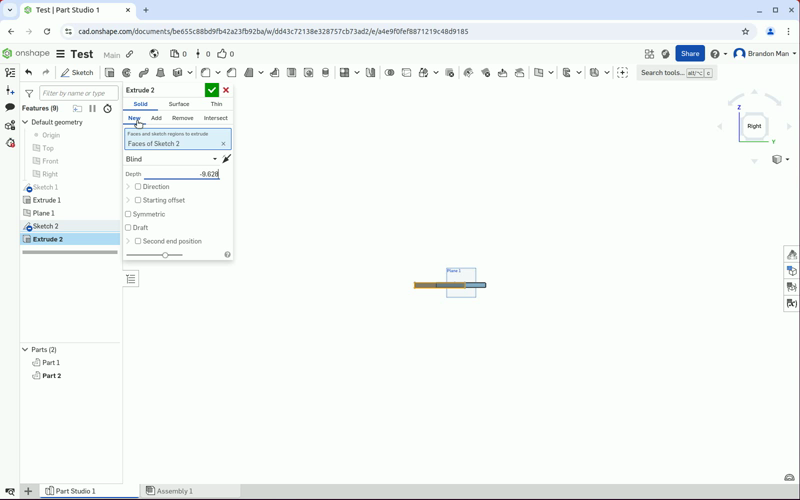
key(enter)
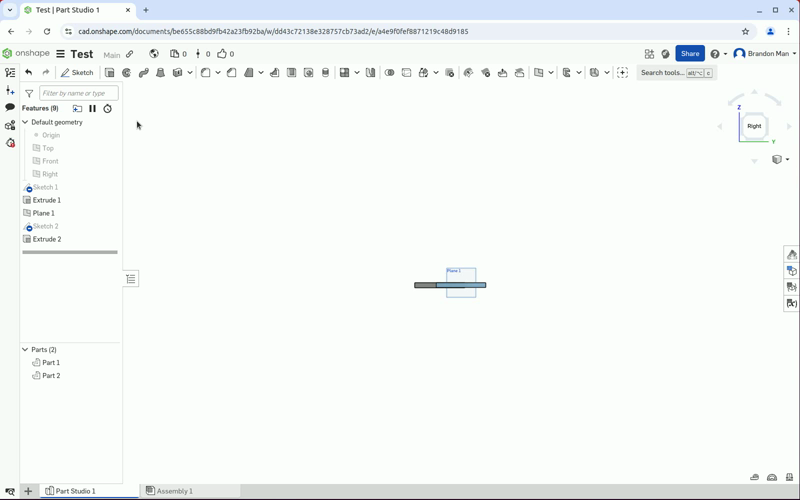
key(shift+h)
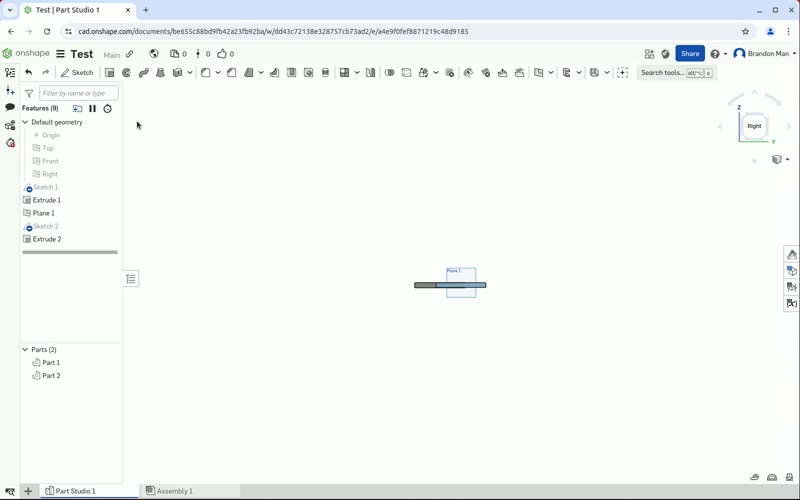
key(shift+h)
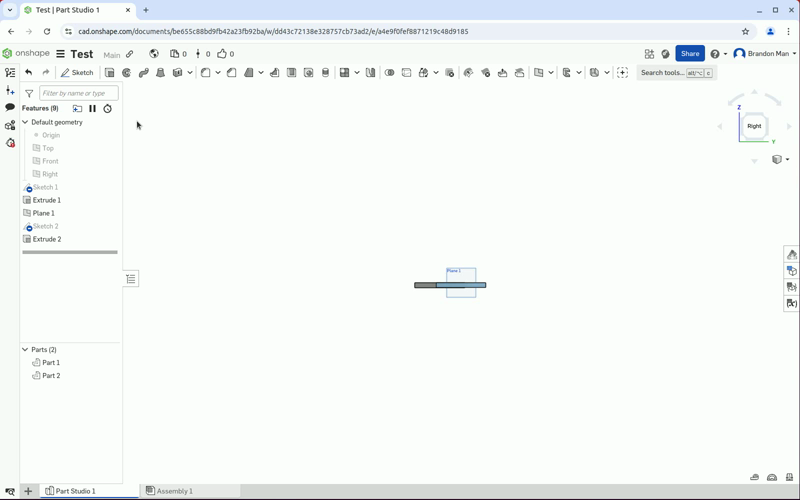
mouse_move(73, 189)
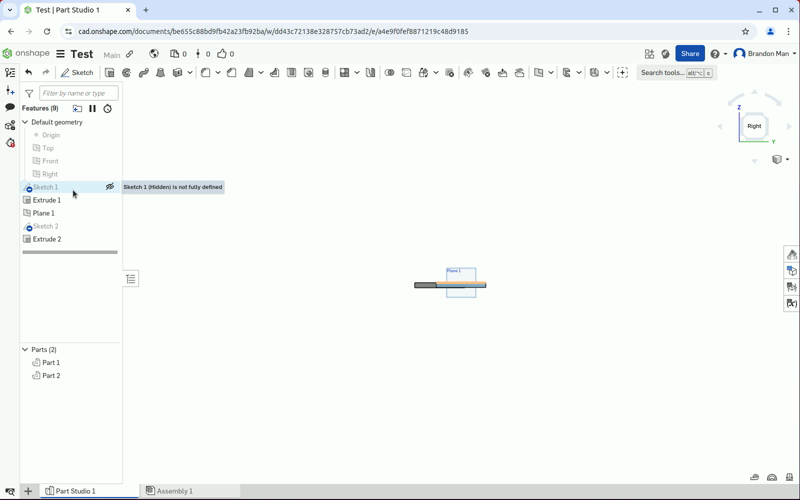
click(73, 189)
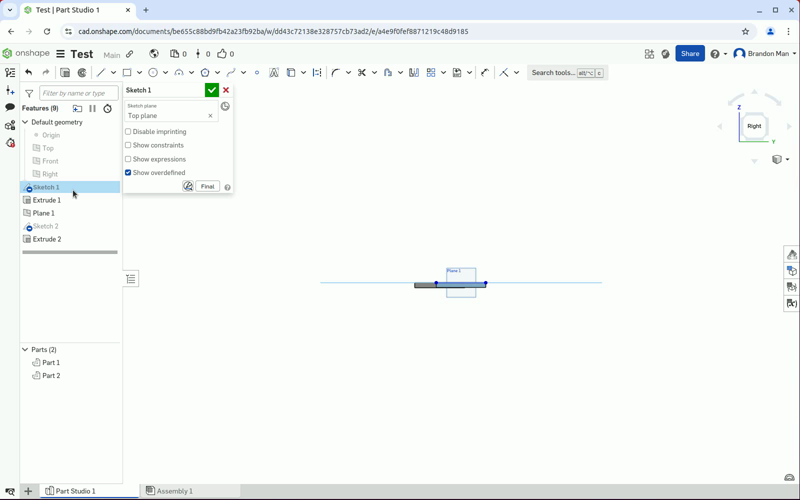
mouse_move(229, 92)
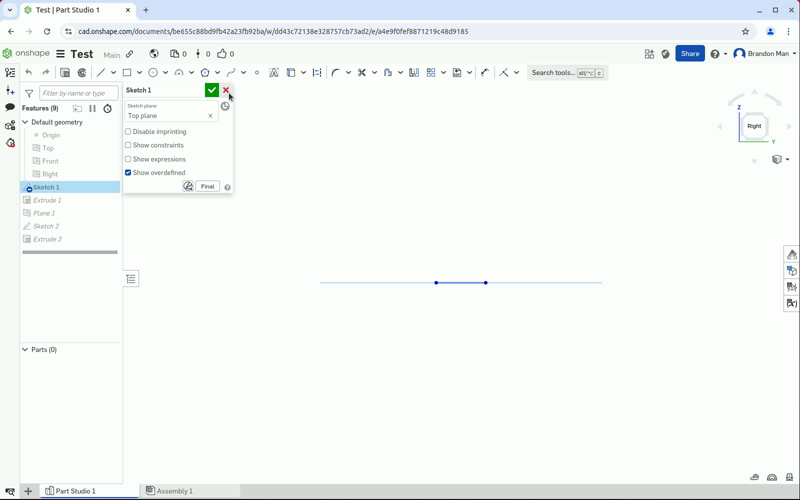
click(229, 92)
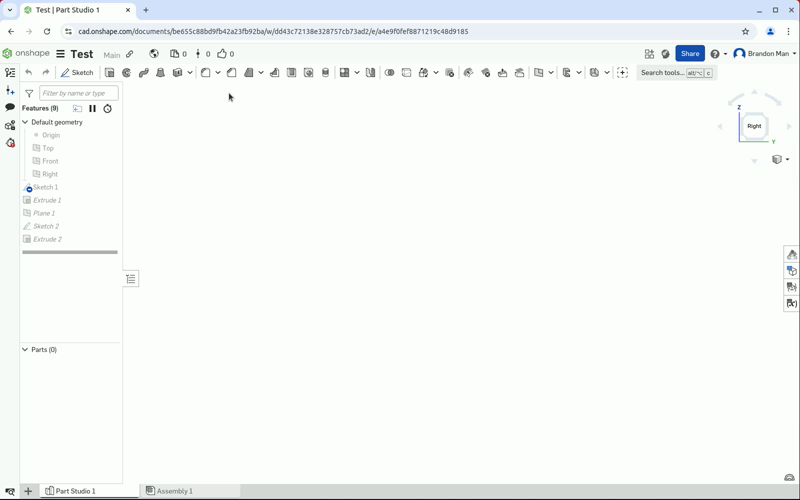
key(shift+s)
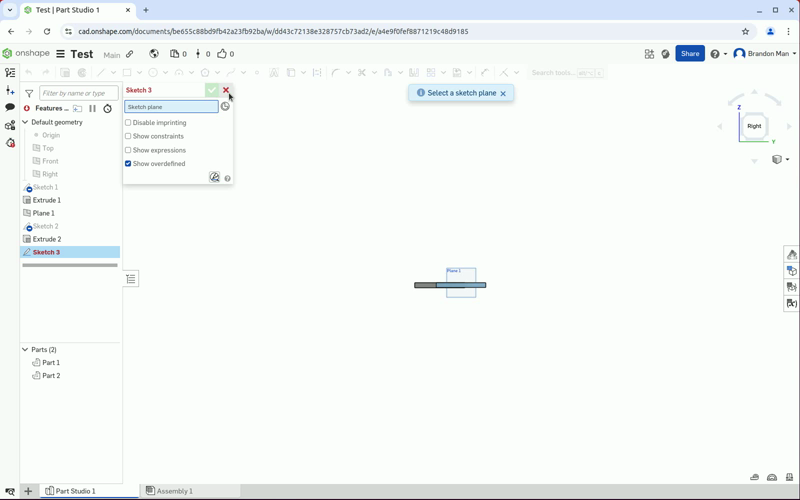
mouse_move(73, 215)
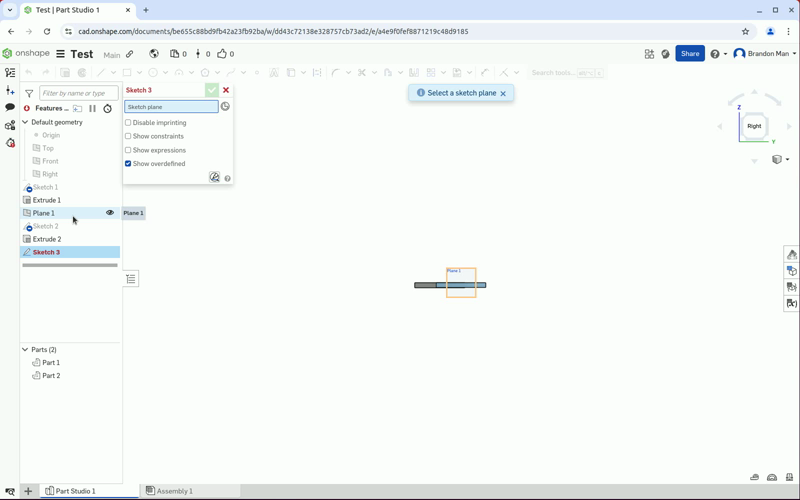
click(73, 215)
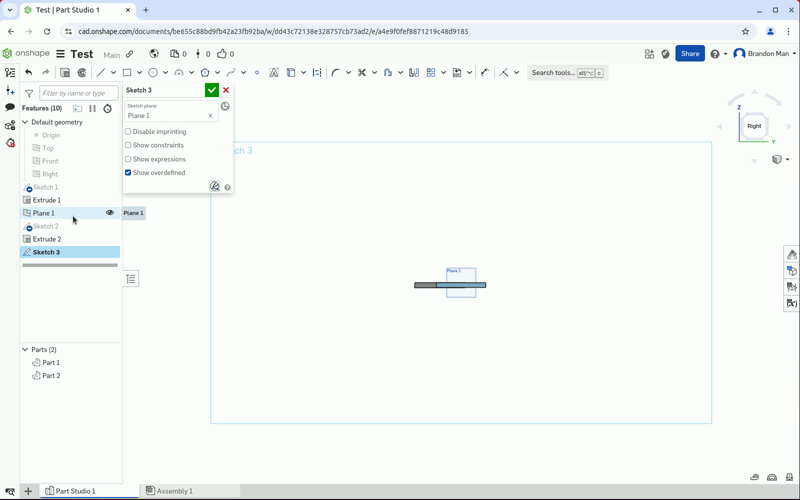
mouse_move(73, 352)
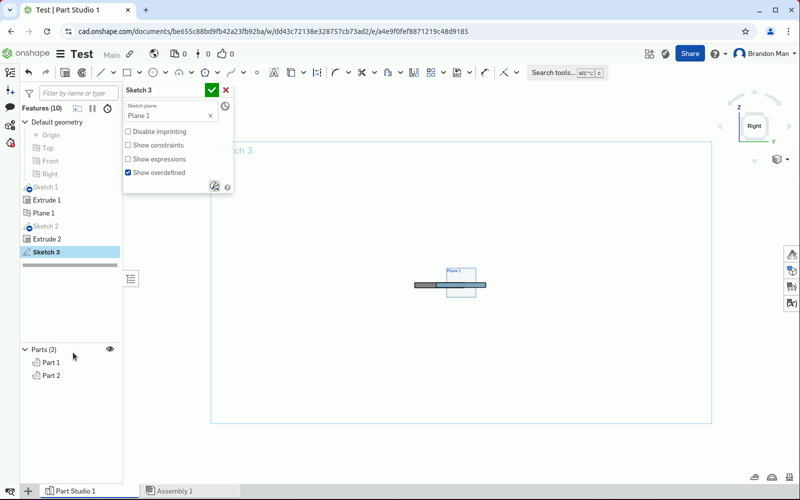
key(y)
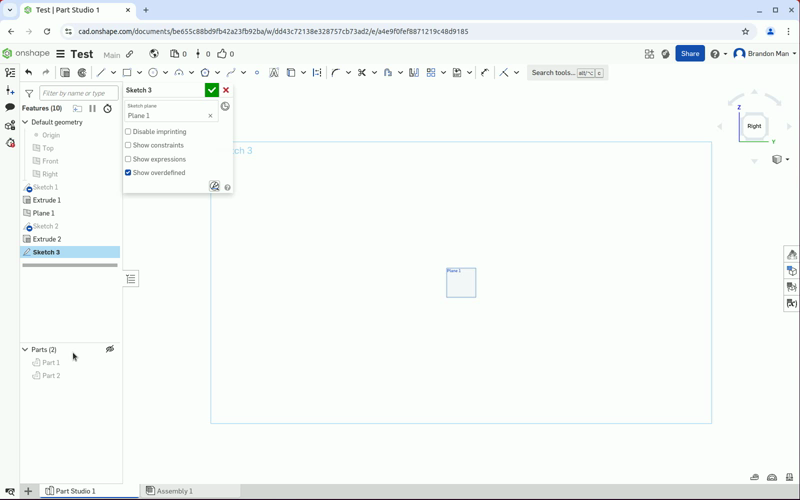
key(l)
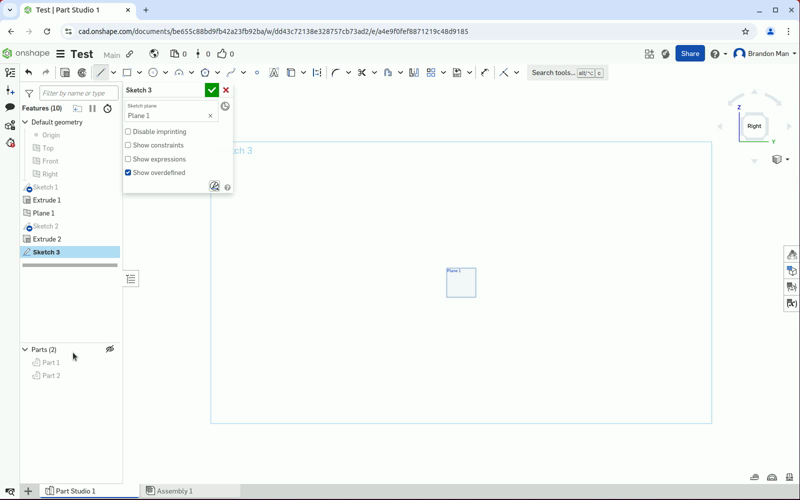
key_down(shift)
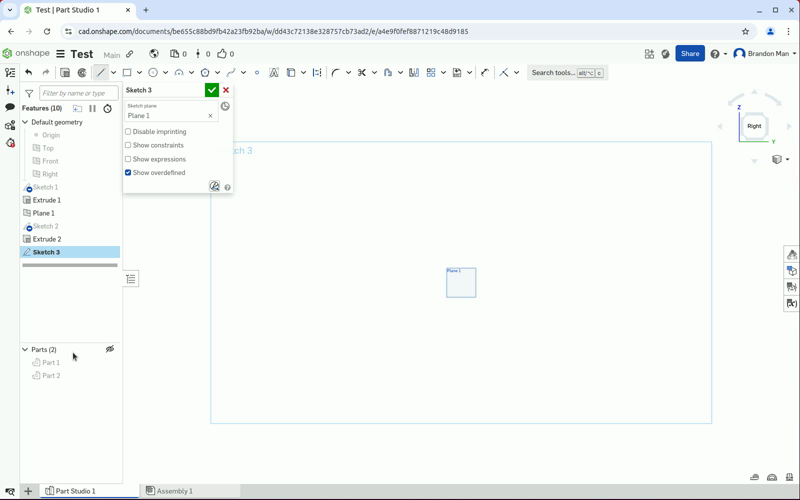
mouse_move(414, 326)
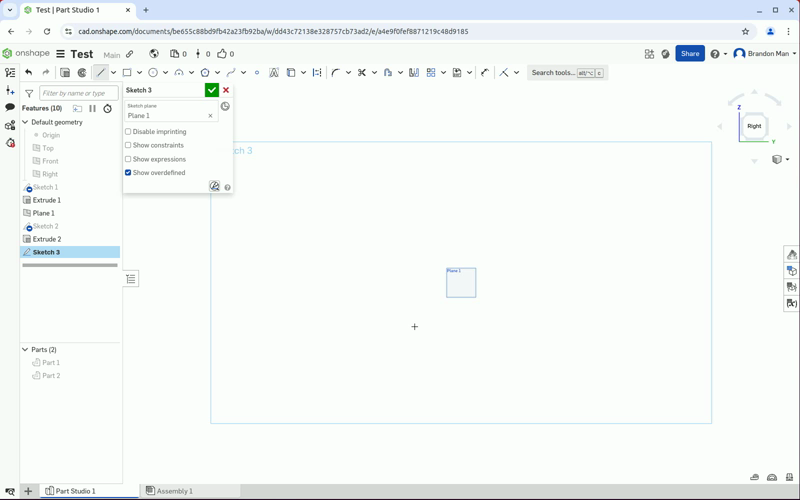
click(414, 326)
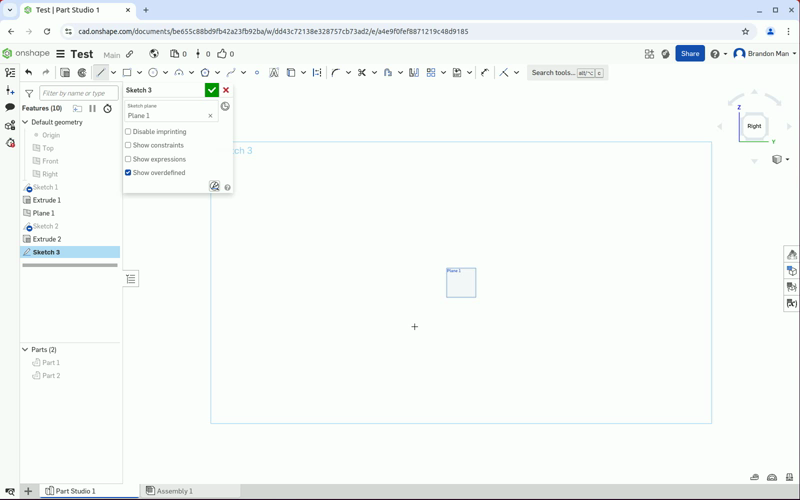
key_up(shift)
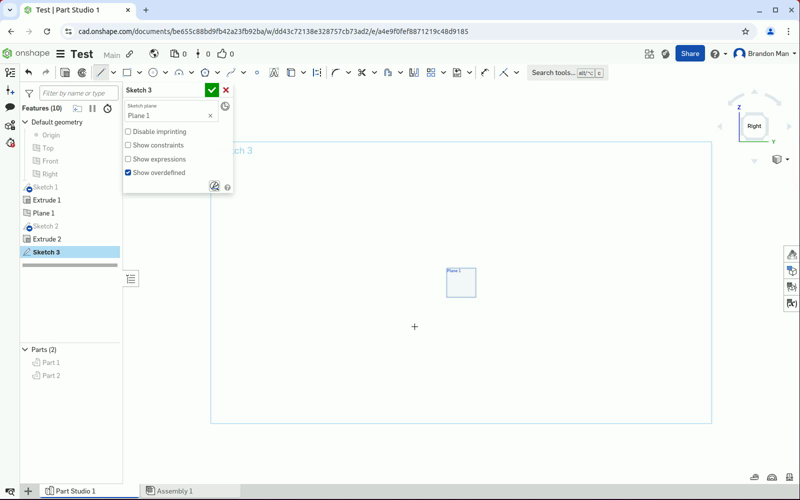
key_down(shift)
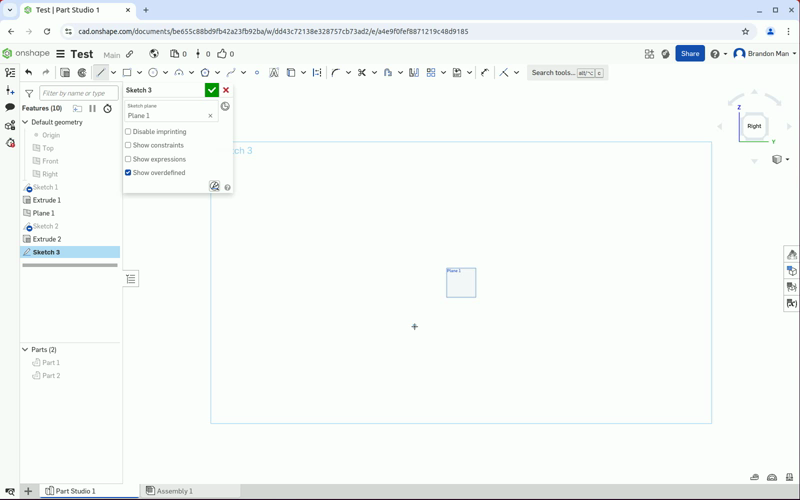
mouse_move(444, 326)
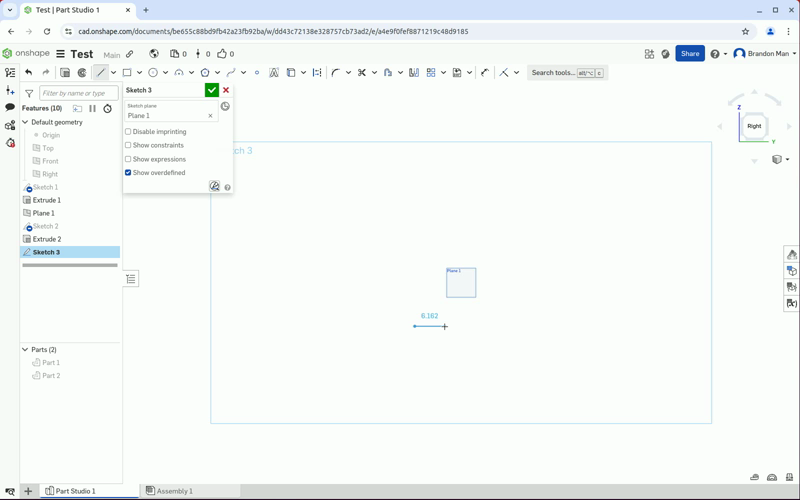
mouse_move(453, 326)
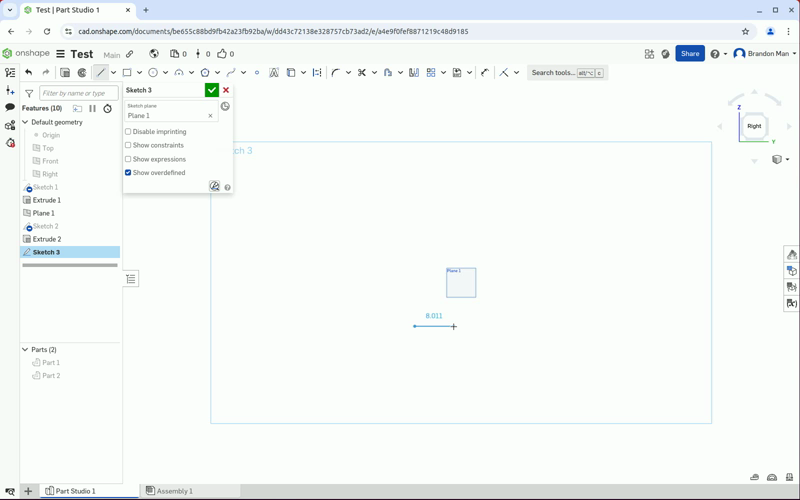
click(453, 326)
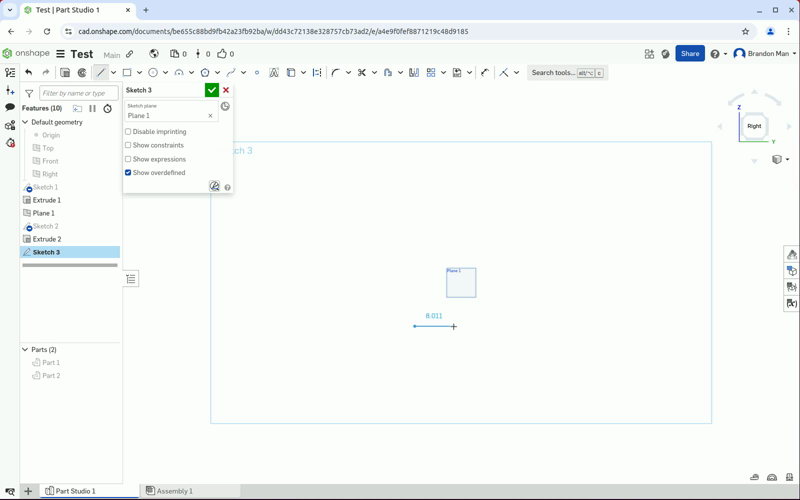
key_up(shift)
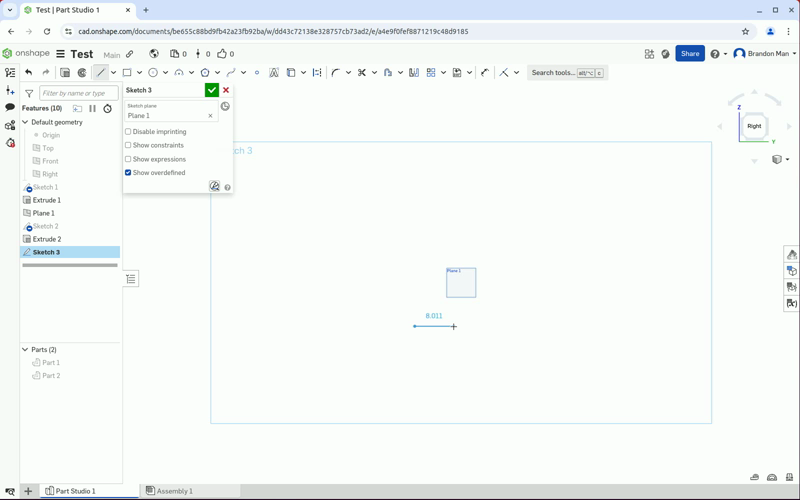
key_down(shift)
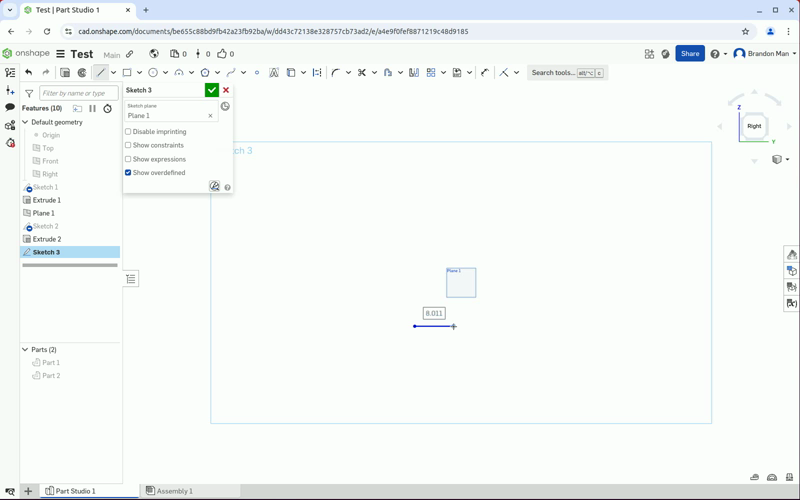
mouse_move(483, 326)
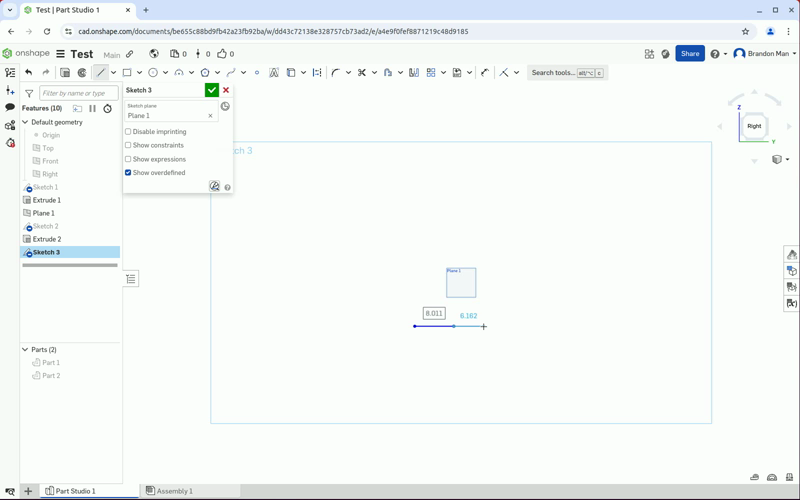
mouse_move(506, 326)
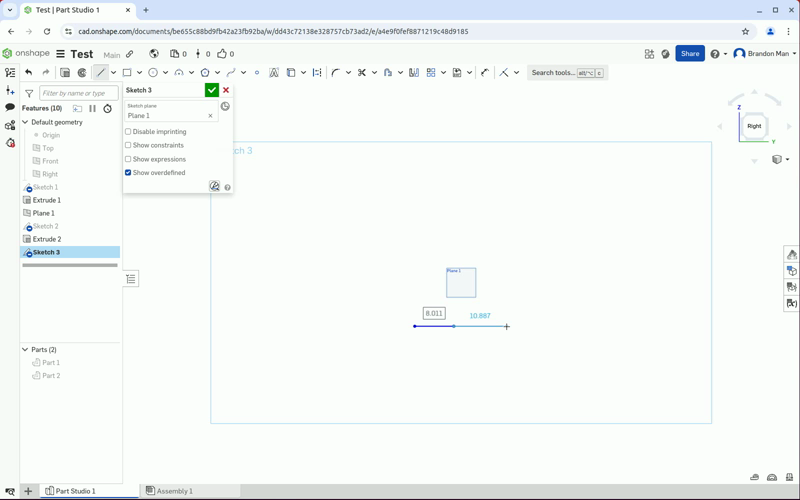
click(506, 326)
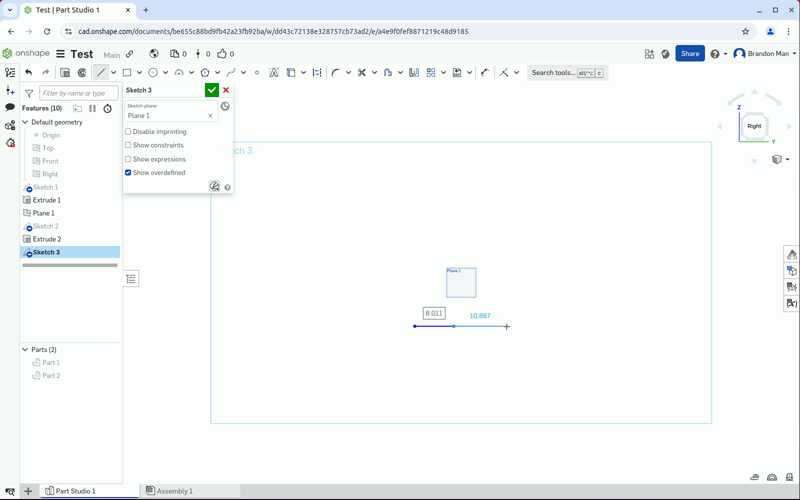
key_up(shift)
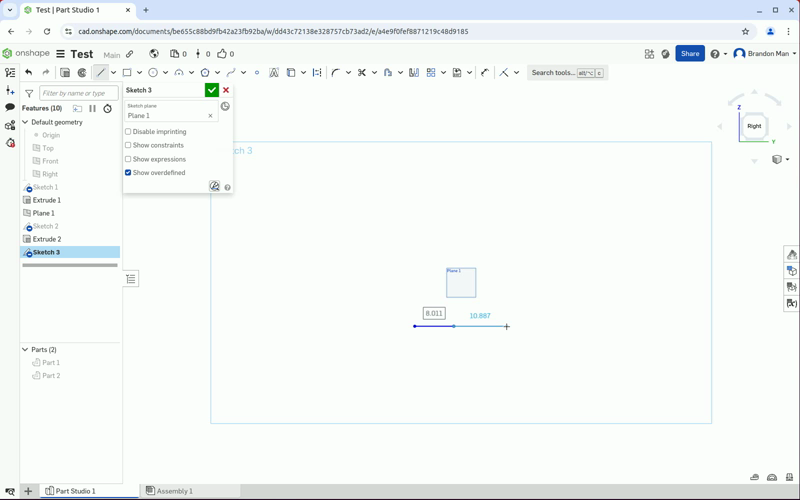
key_down(shift)
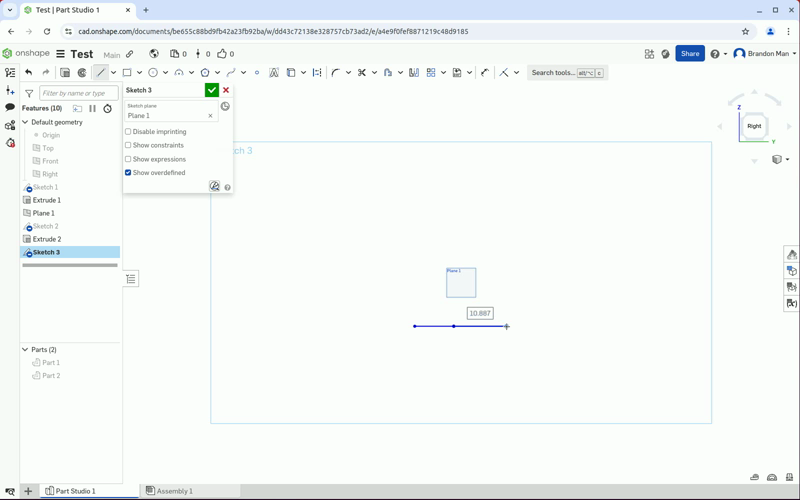
mouse_move(536, 326)
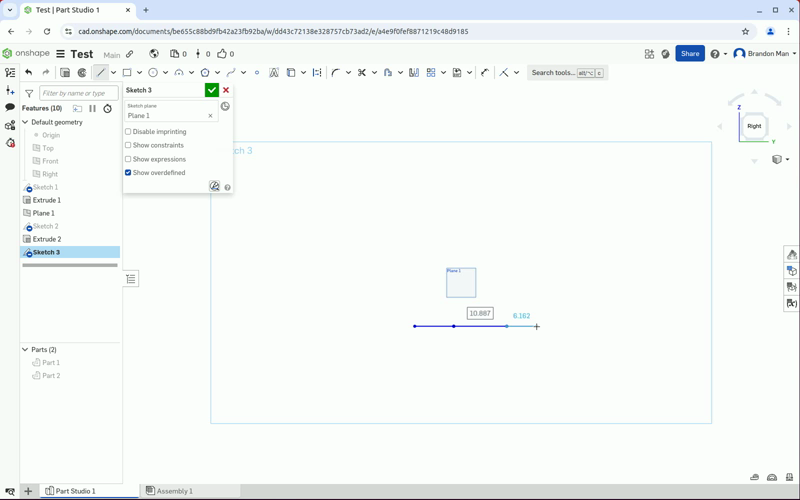
mouse_move(506, 317)
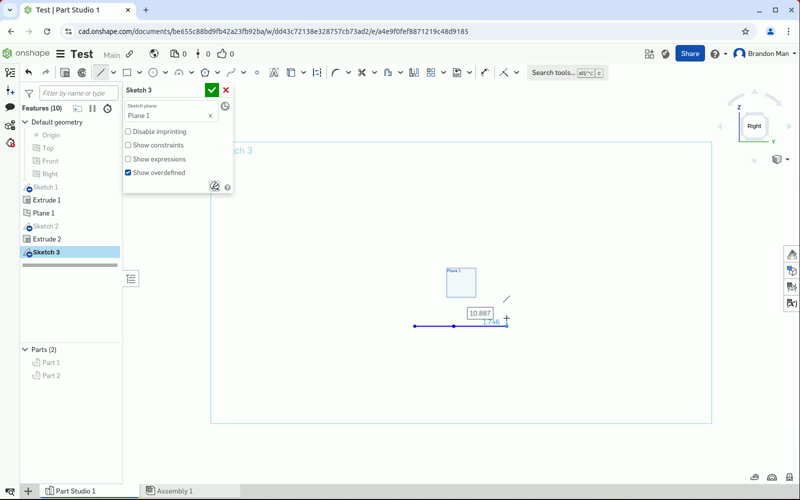
click(506, 317)
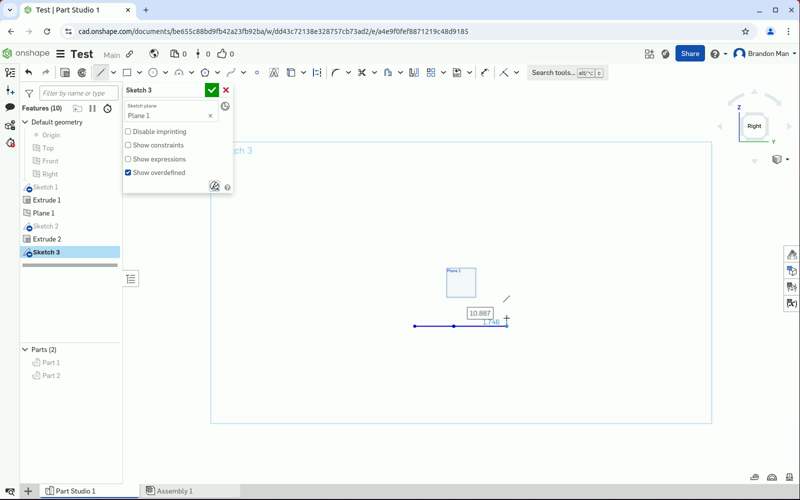
key_up(shift)
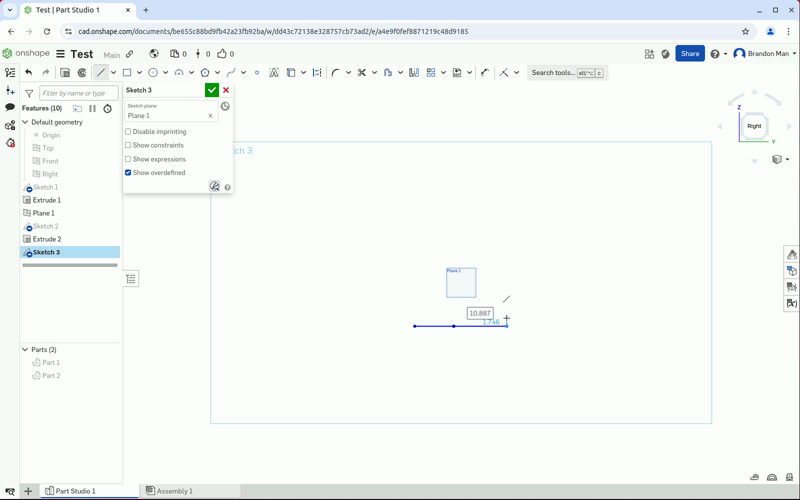
key_down(shift)
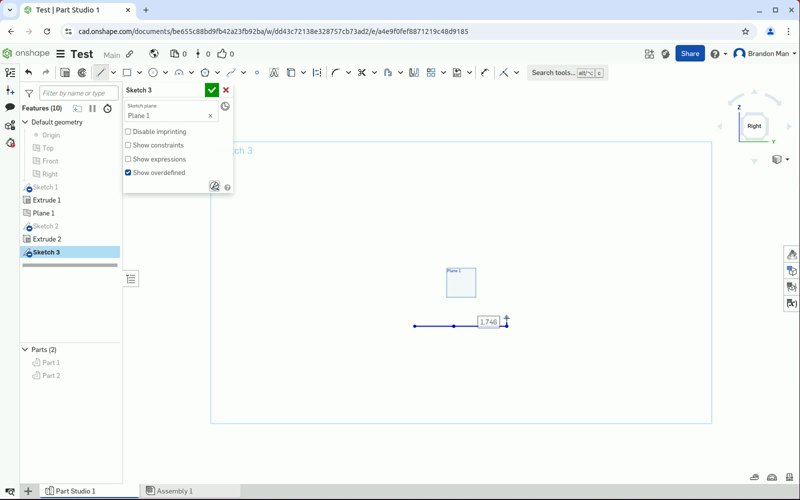
mouse_move(536, 317)
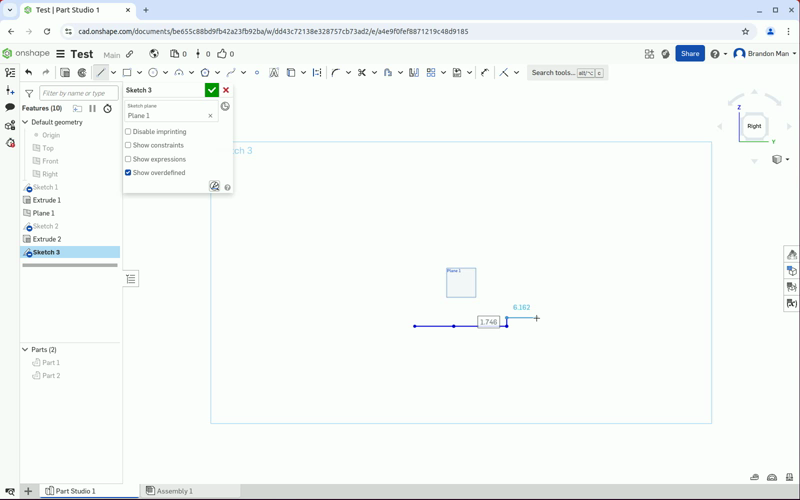
mouse_move(496, 317)
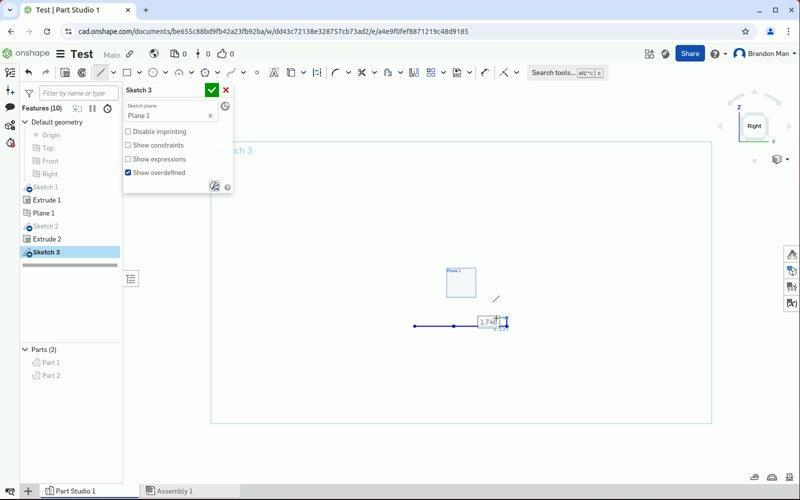
click(496, 317)
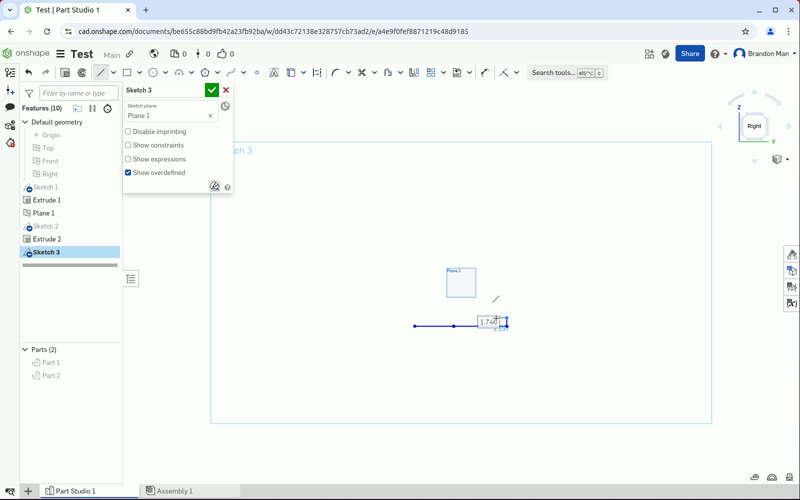
key_up(shift)
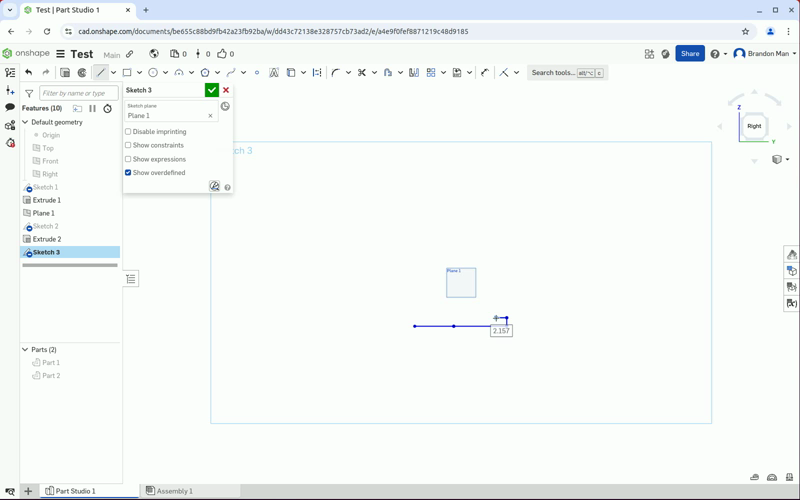
key_down(shift)
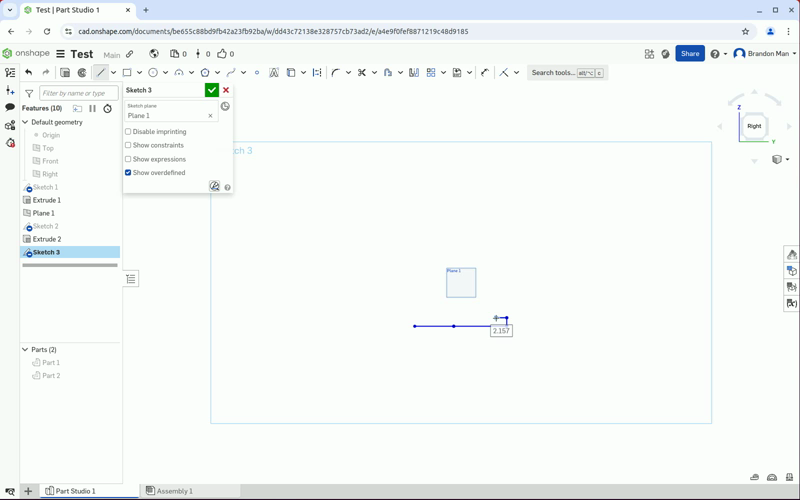
mouse_move(526, 317)
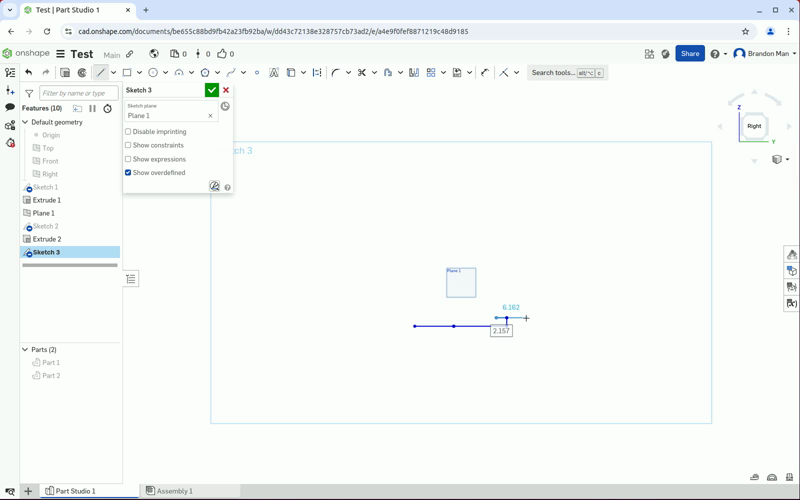
mouse_move(496, 309)
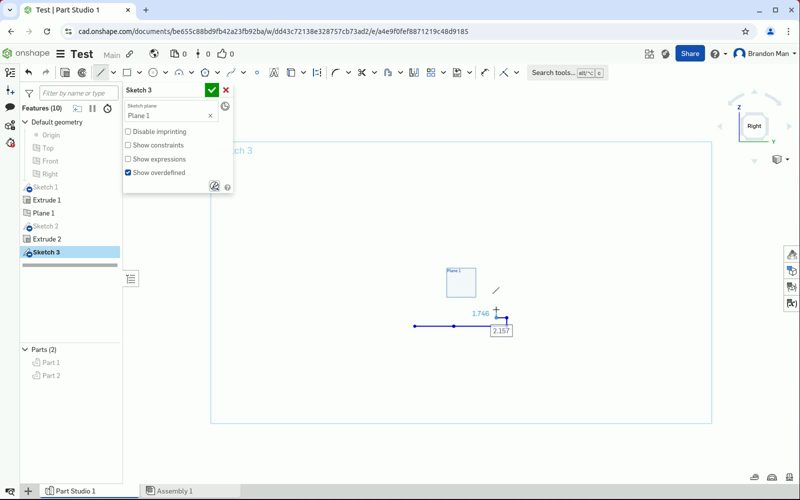
click(496, 309)
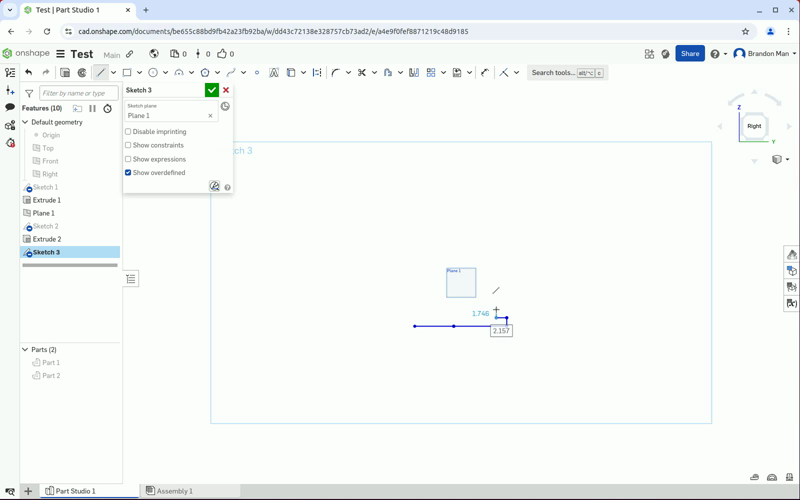
key_up(shift)
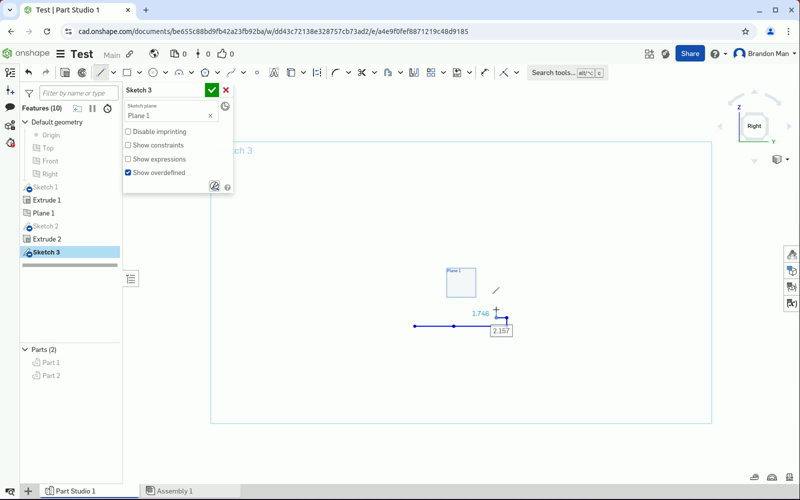
key_down(shift)
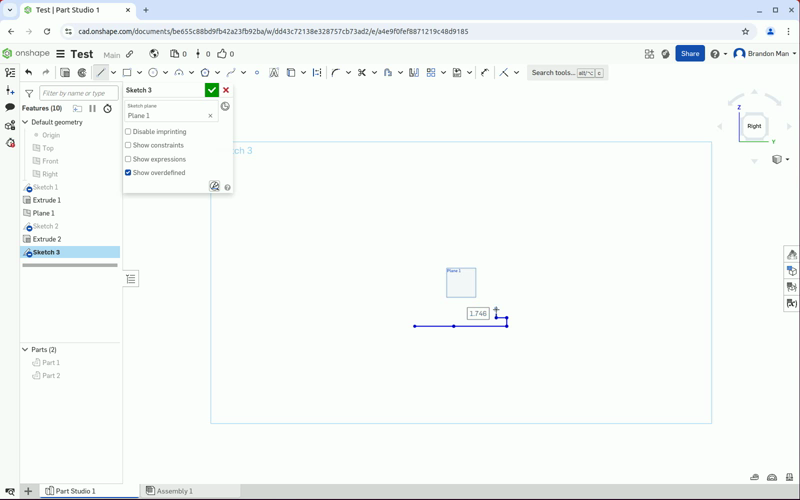
mouse_move(526, 309)
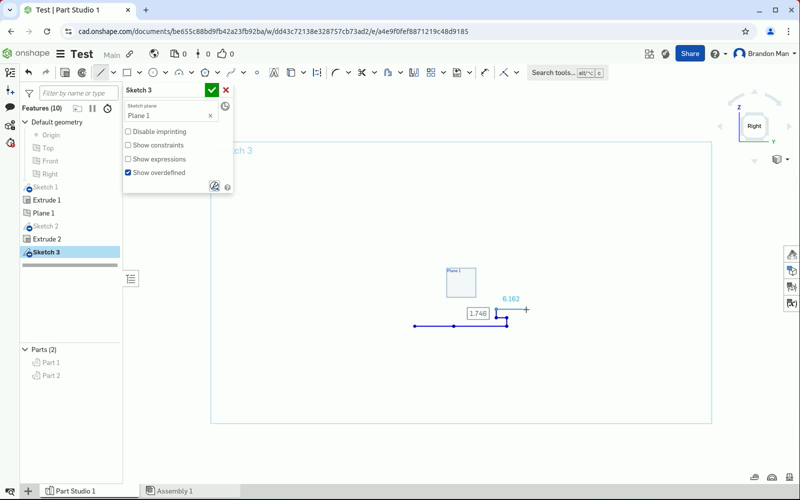
mouse_move(485, 309)
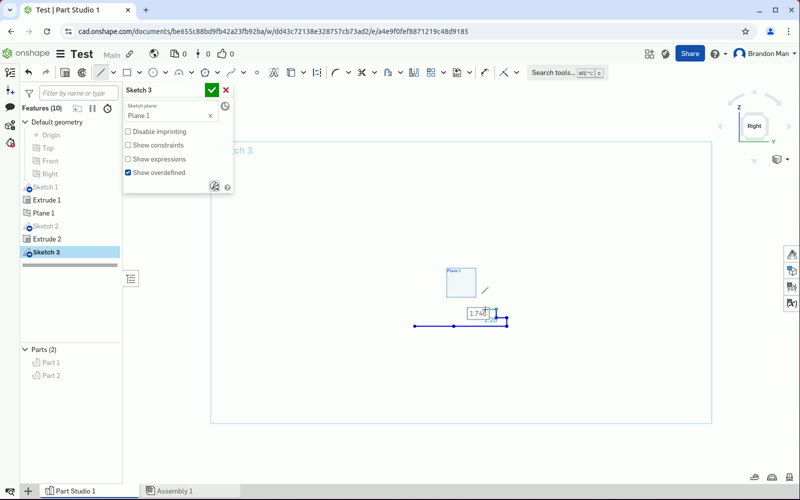
click(485, 309)
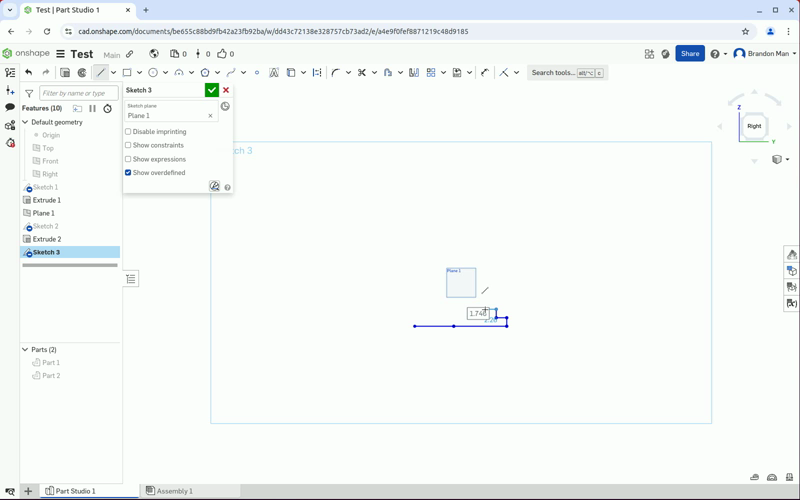
key_up(shift)
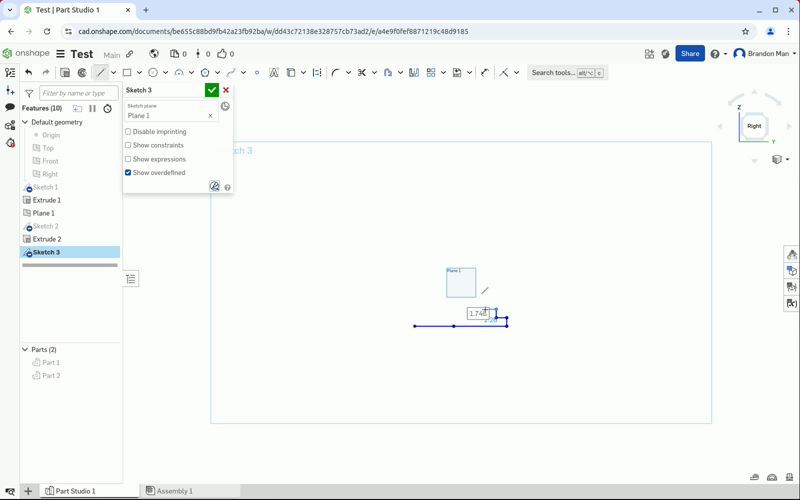
key_down(shift)
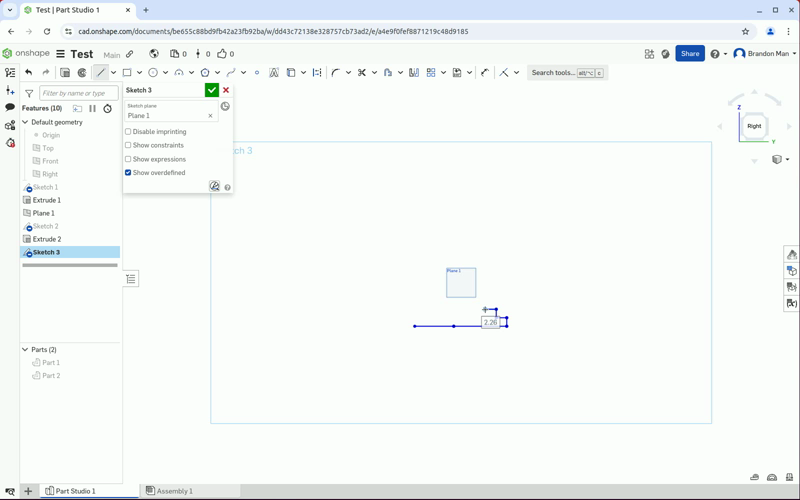
mouse_move(515, 309)
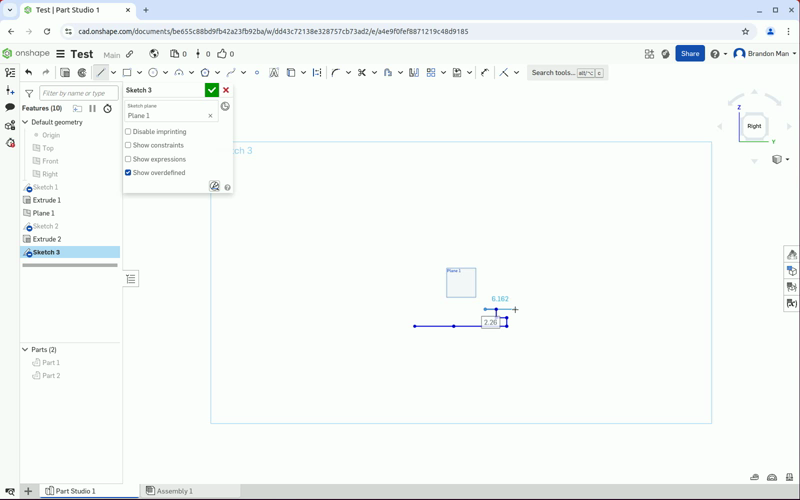
mouse_move(485, 300)
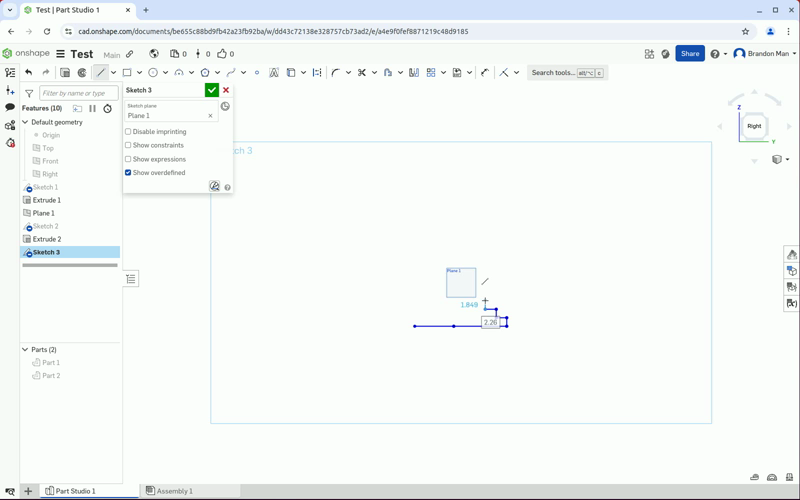
click(485, 300)
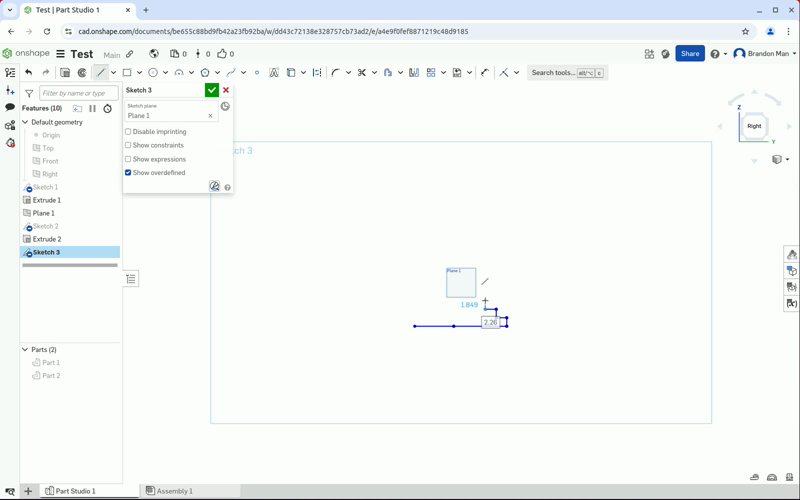
key_up(shift)
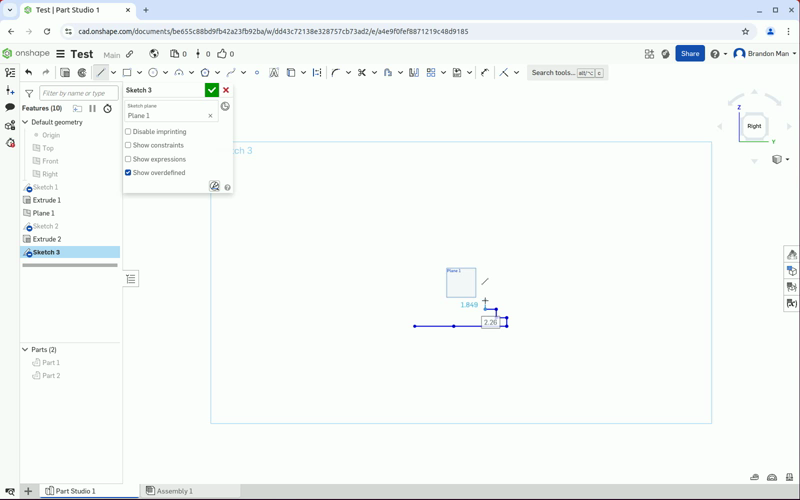
key_down(shift)
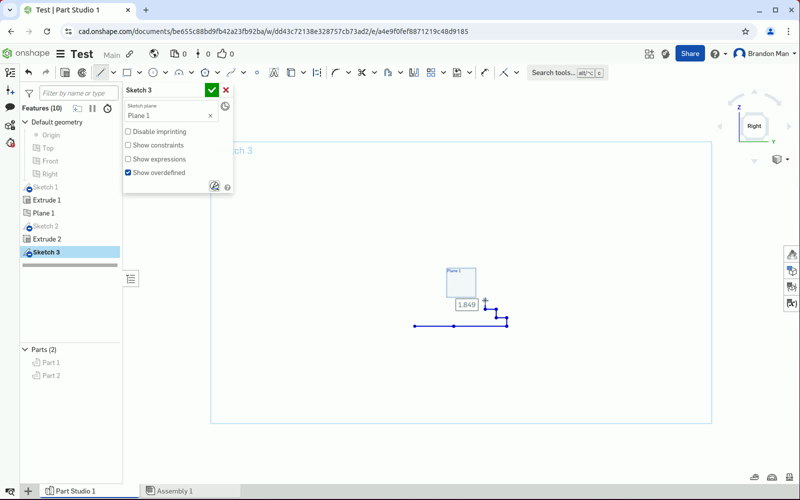
mouse_move(515, 300)
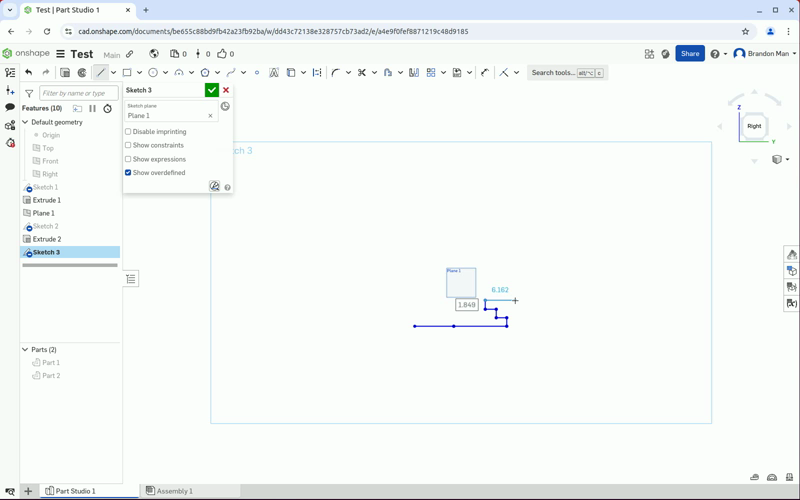
mouse_move(474, 300)
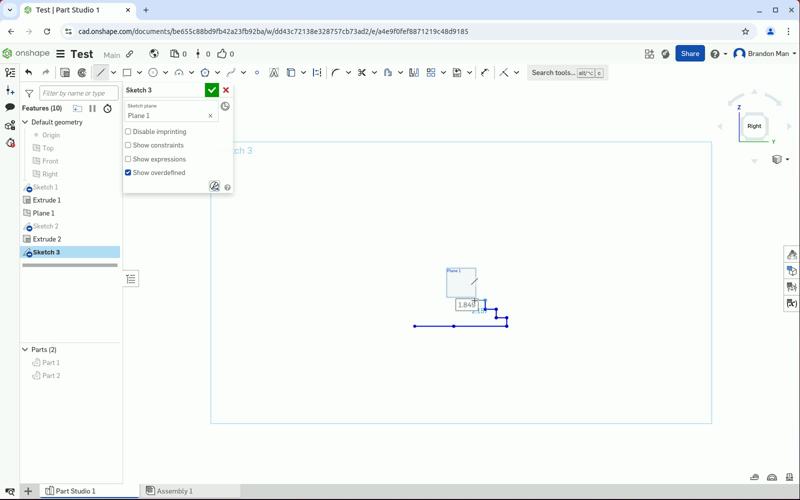
click(474, 300)
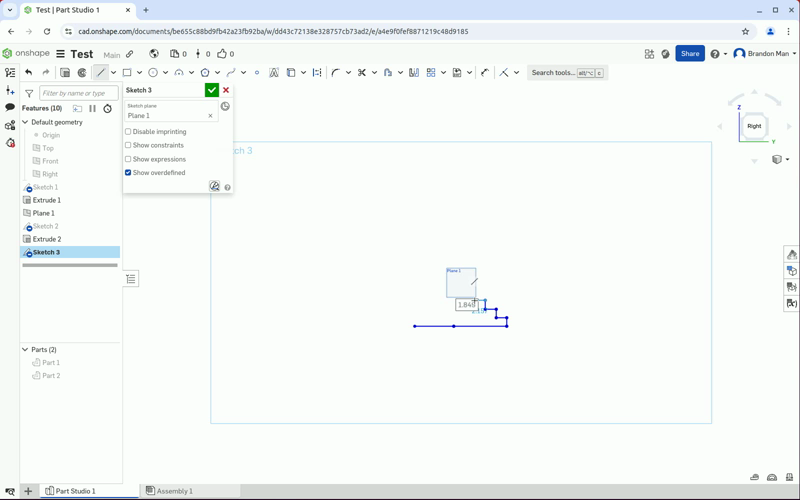
key_up(shift)
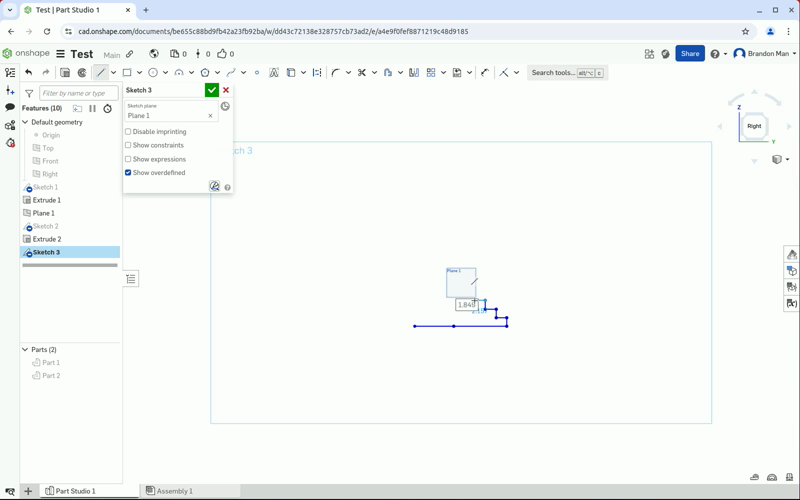
key_down(shift)
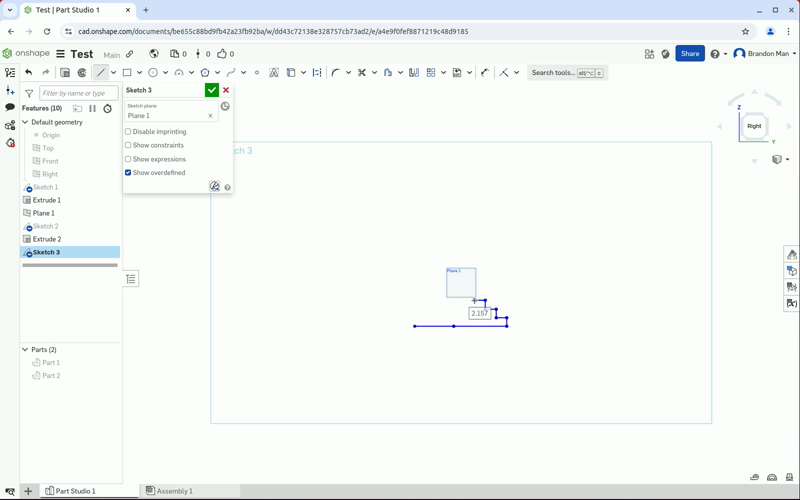
mouse_move(504, 300)
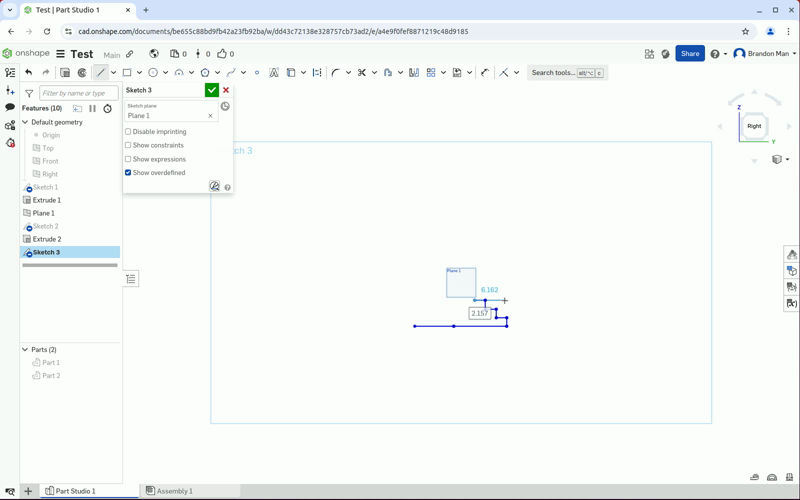
mouse_move(474, 291)
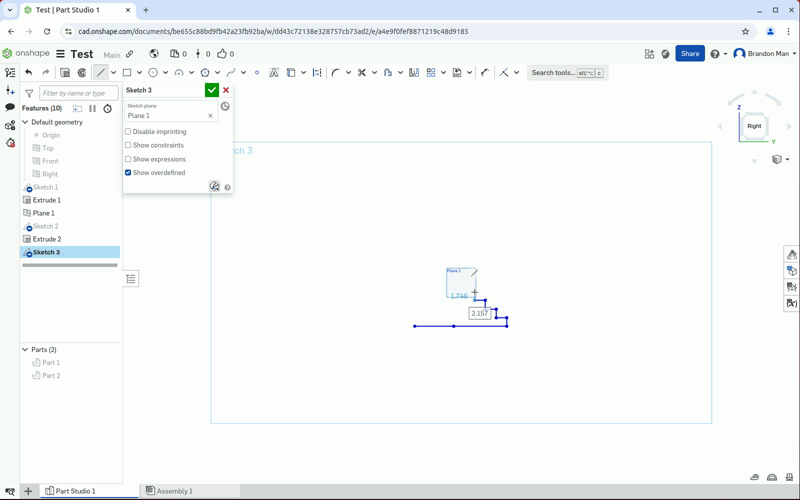
click(474, 291)
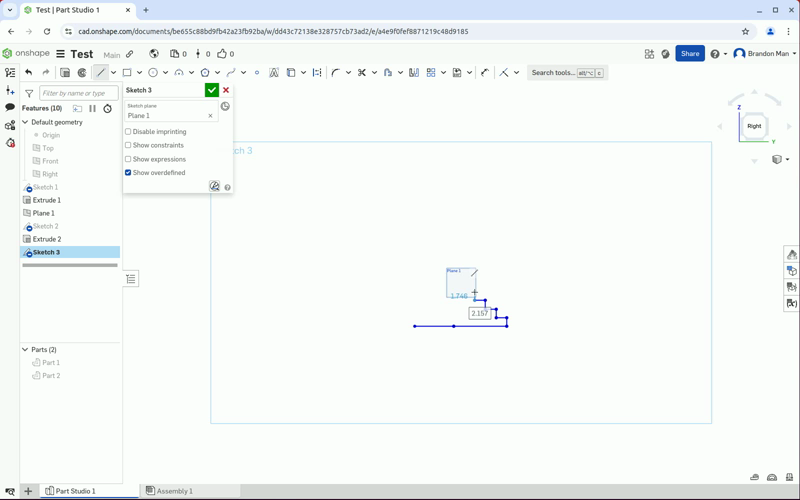
key_up(shift)
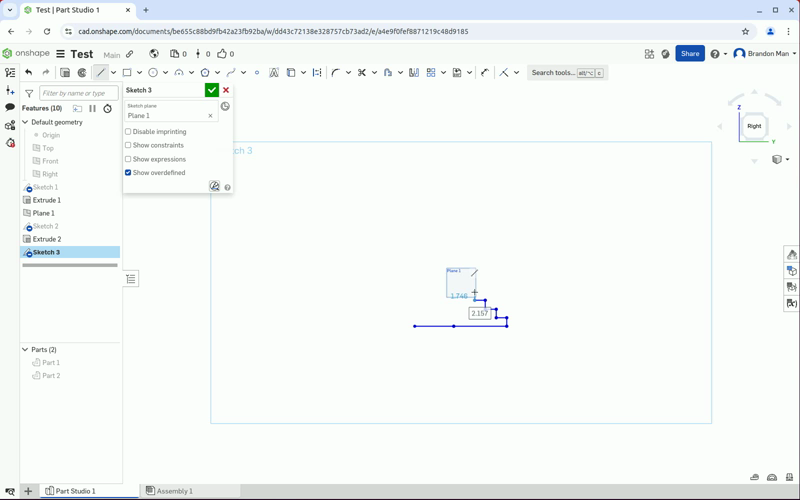
key_down(shift)
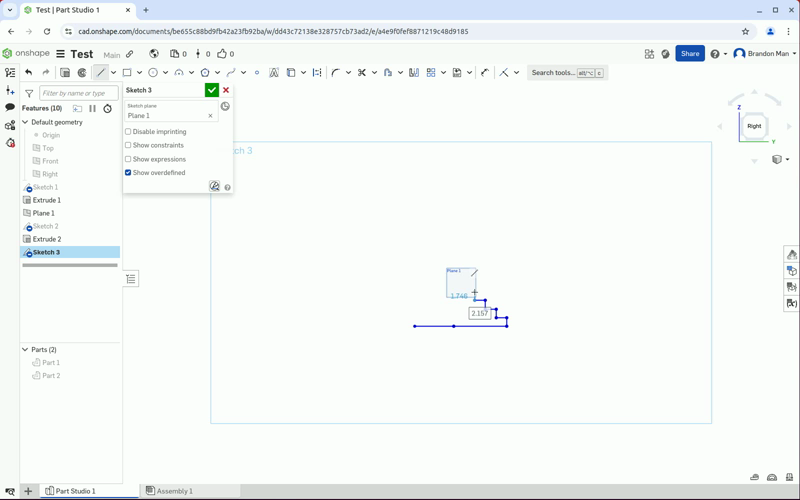
mouse_move(504, 291)
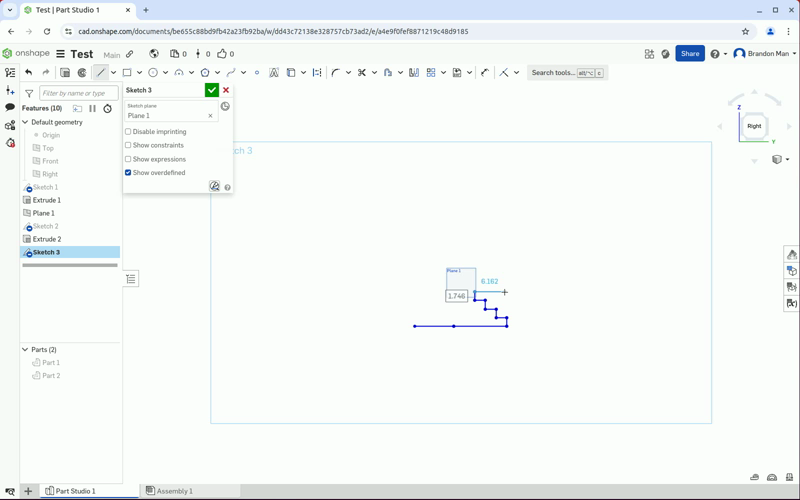
mouse_move(464, 291)
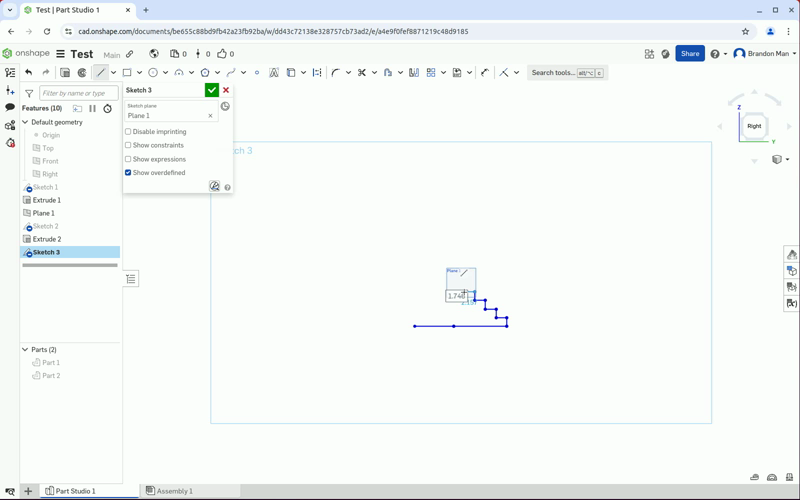
click(464, 291)
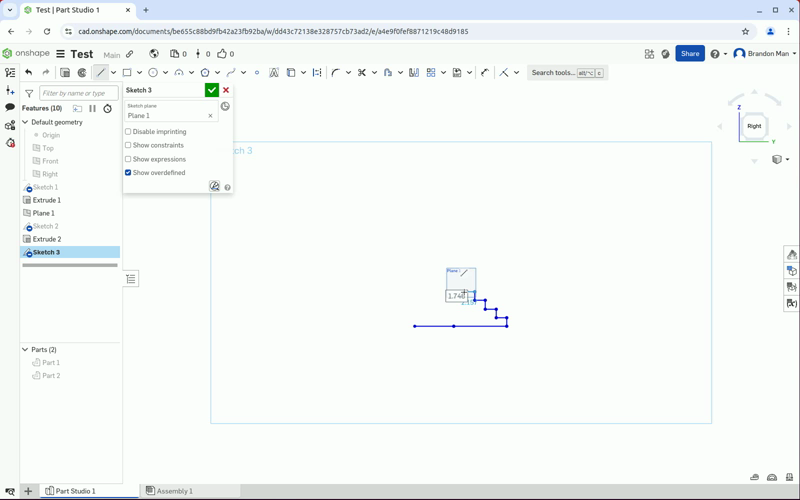
key_up(shift)
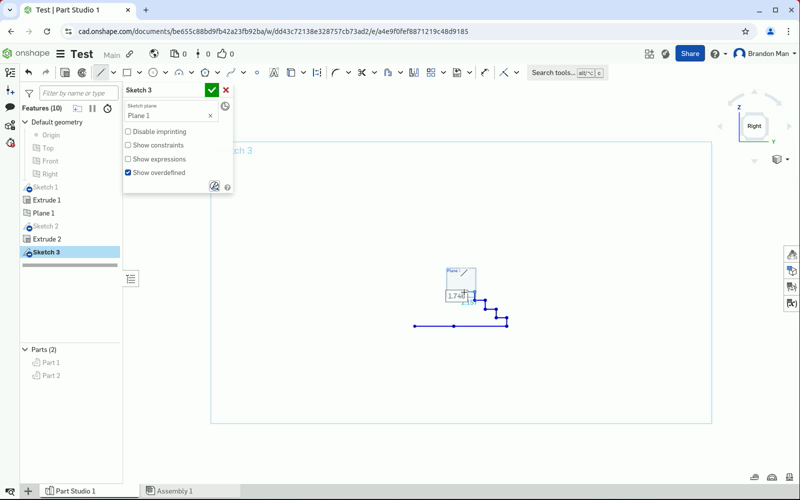
key_down(shift)
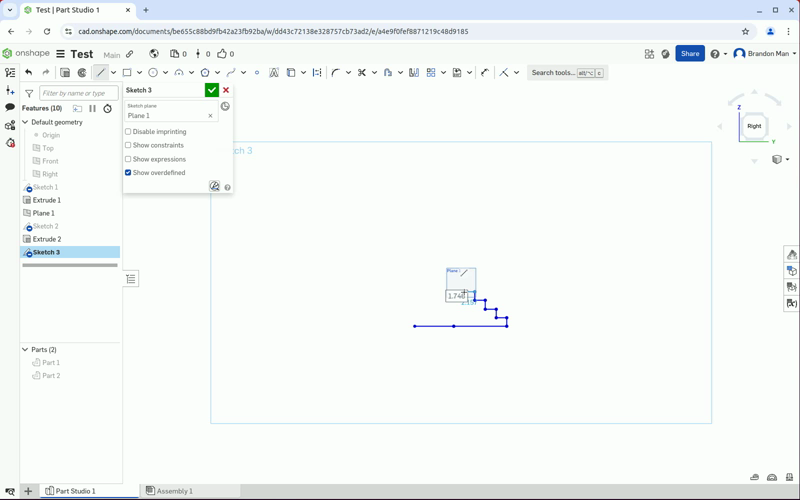
mouse_move(494, 291)
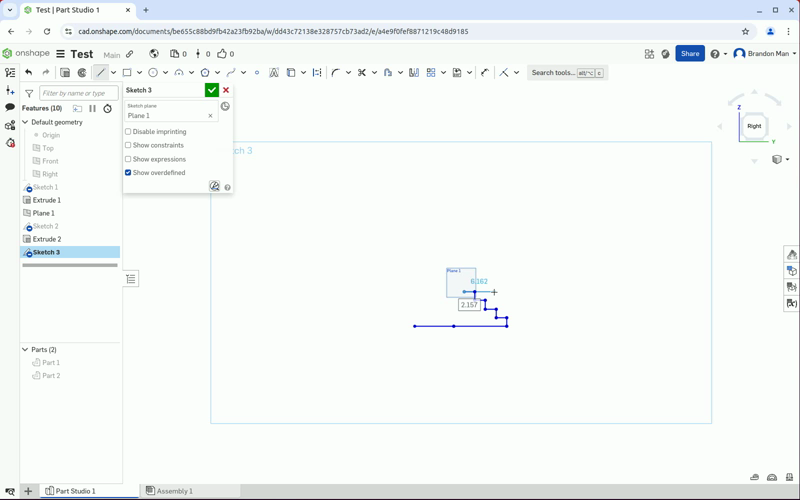
mouse_move(464, 287)
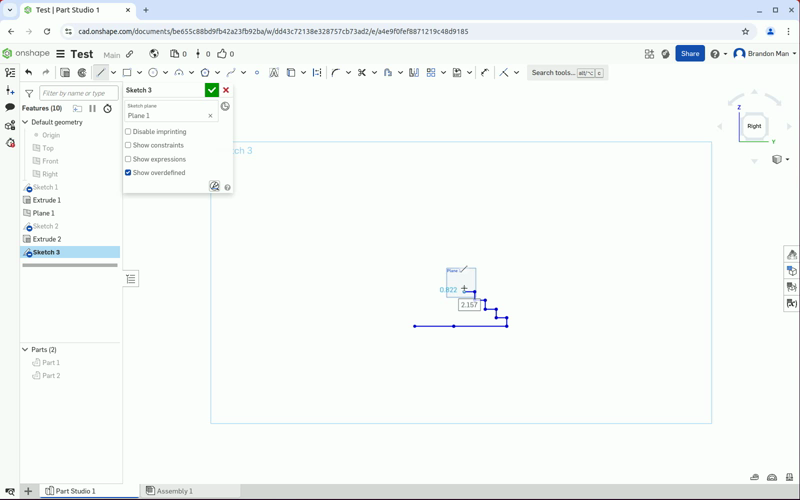
scroll(6)
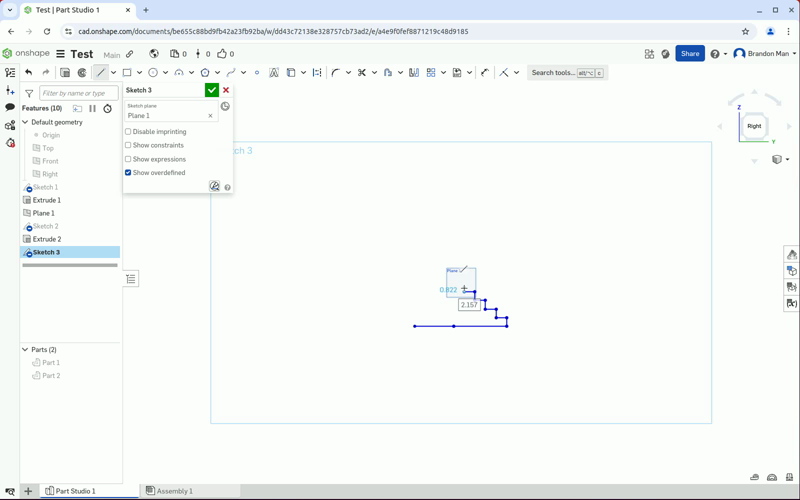
scroll(6)
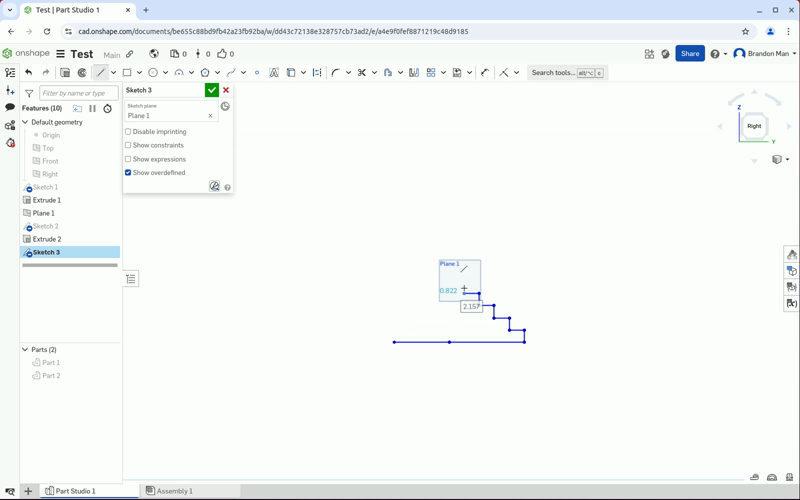
scroll(6)
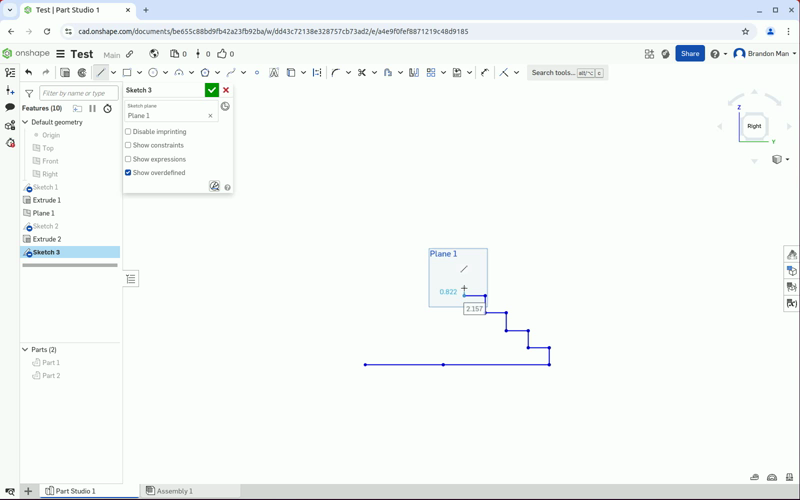
scroll(6)
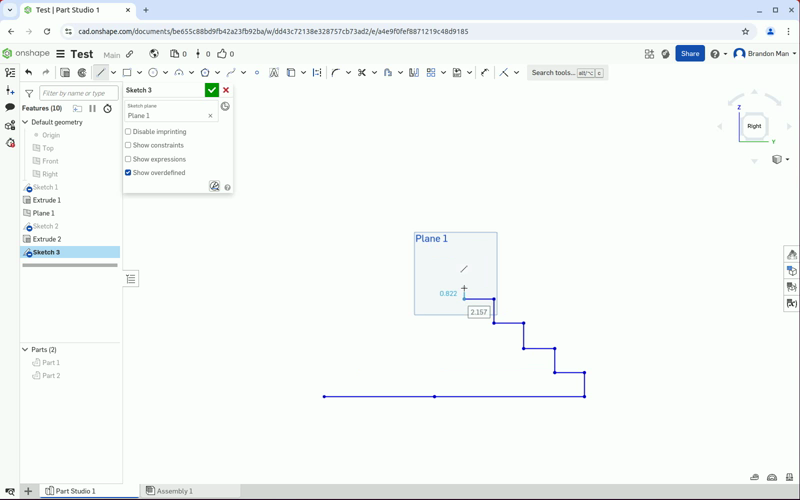
scroll(6)
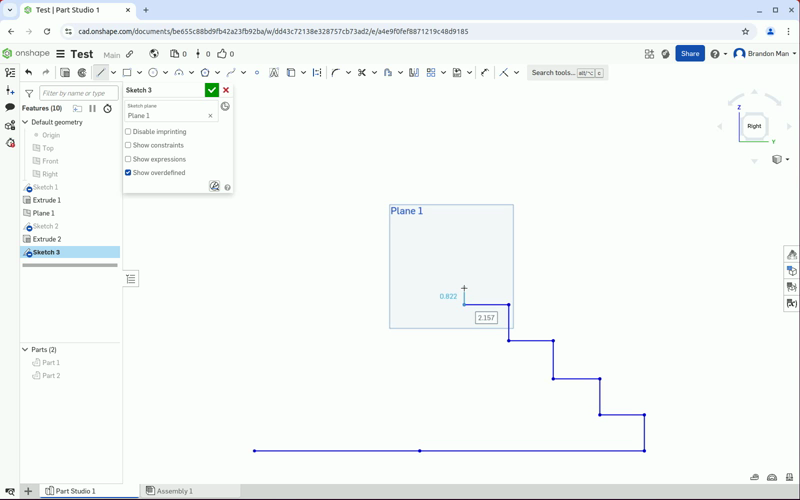
scroll(6)
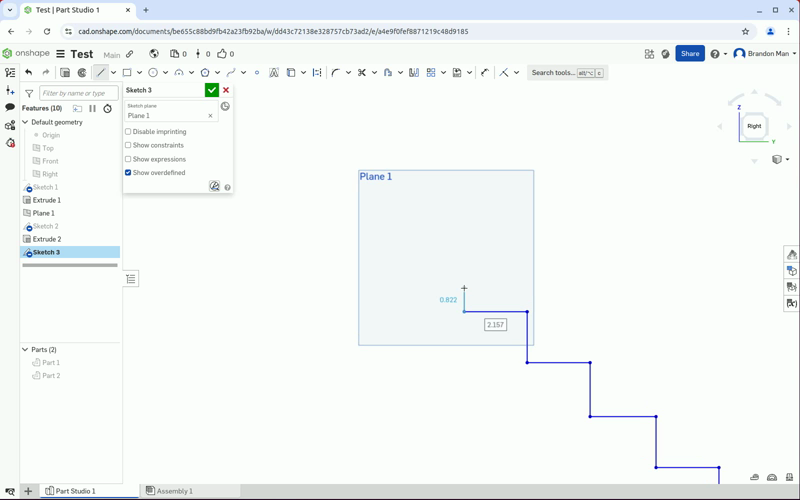
scroll(6)
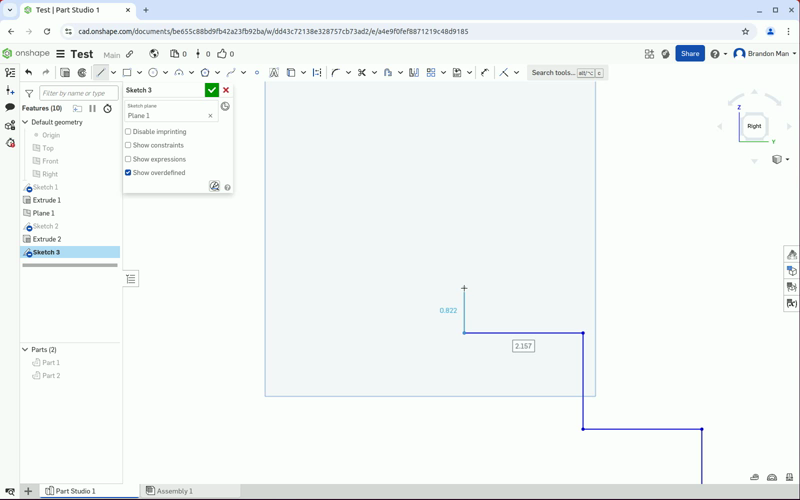
click(464, 287)
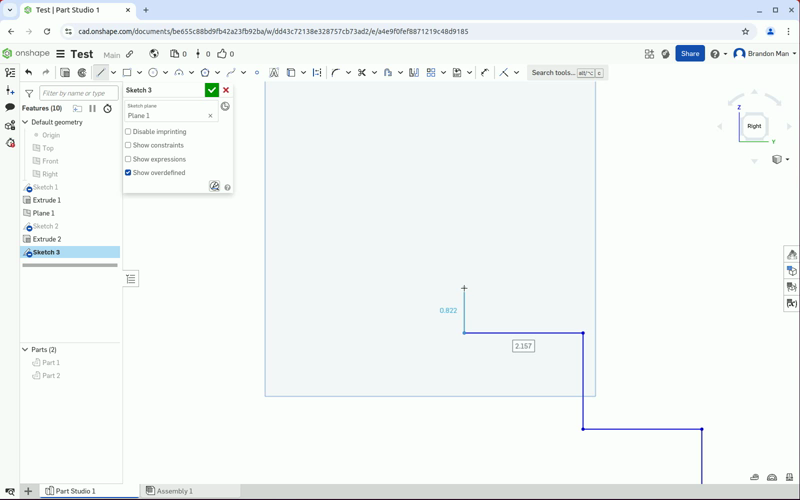
scroll(-6)
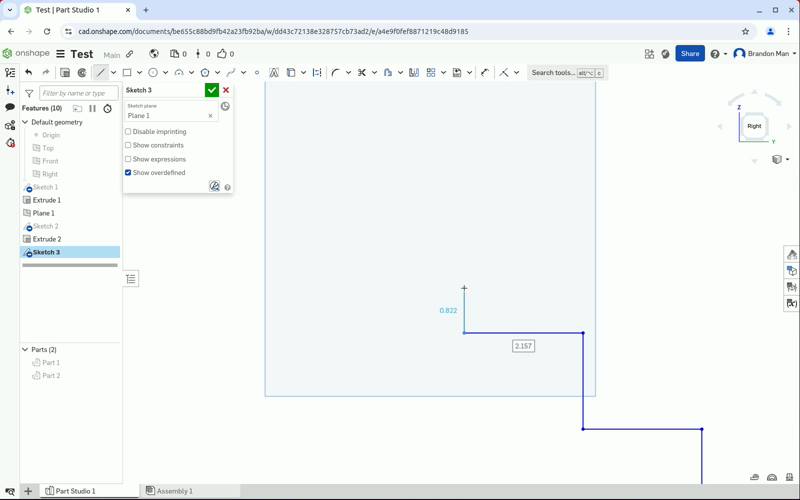
scroll(-6)
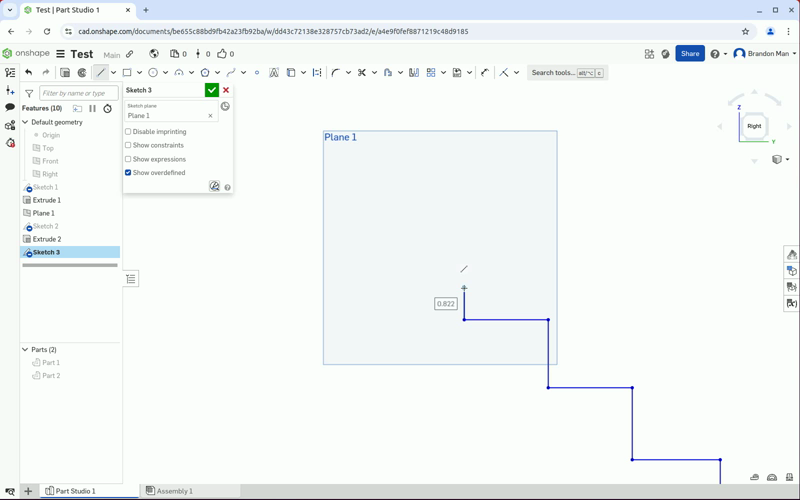
scroll(-6)
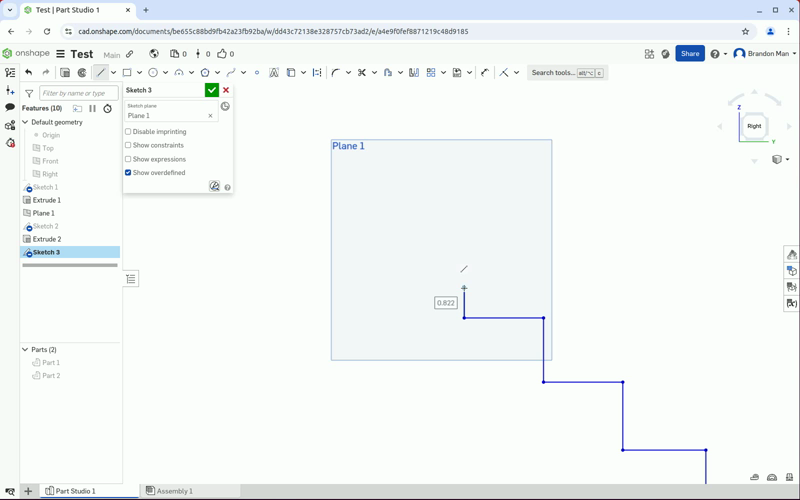
scroll(-6)
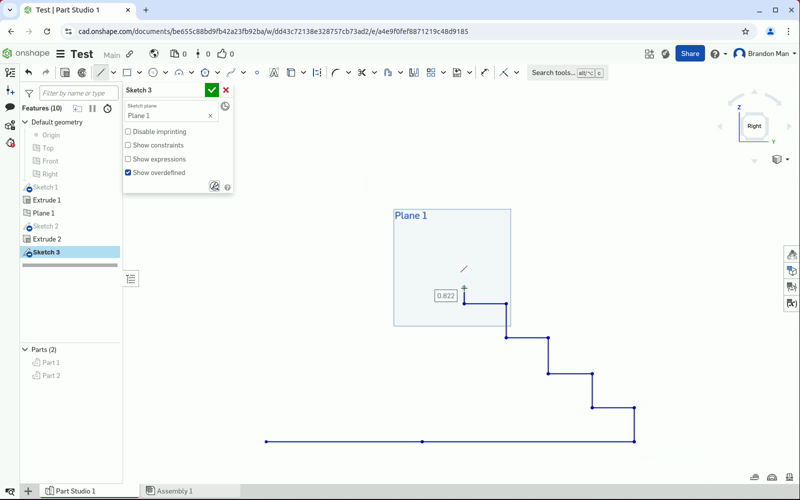
scroll(-6)
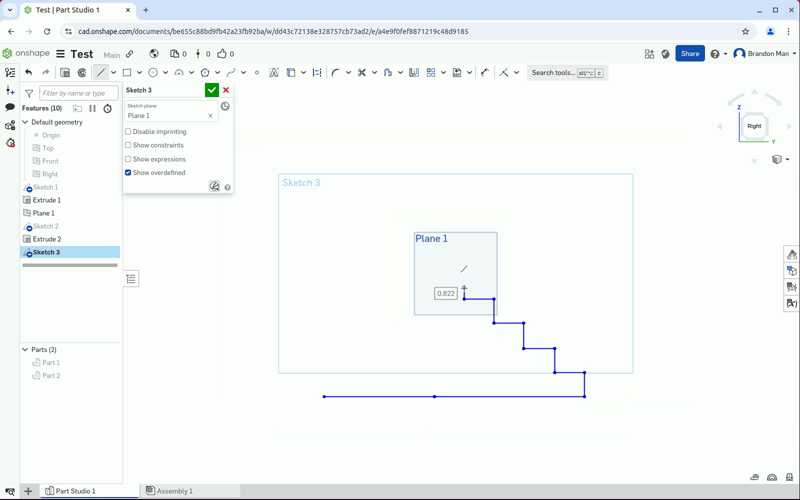
scroll(-6)
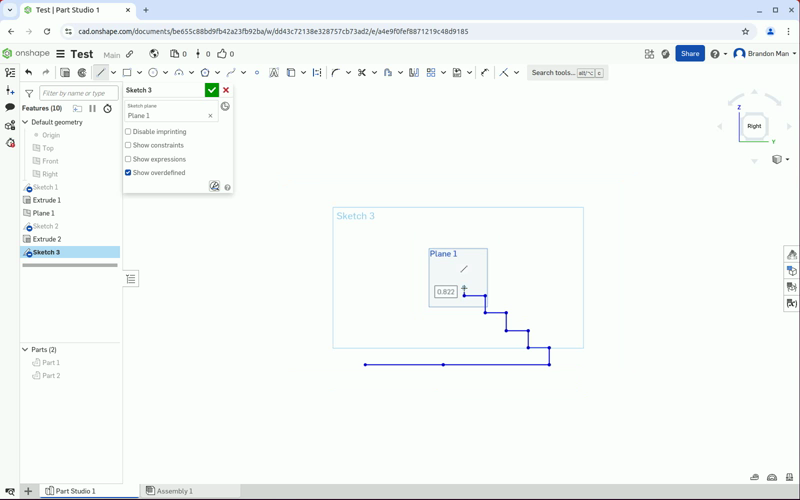
scroll(-6)
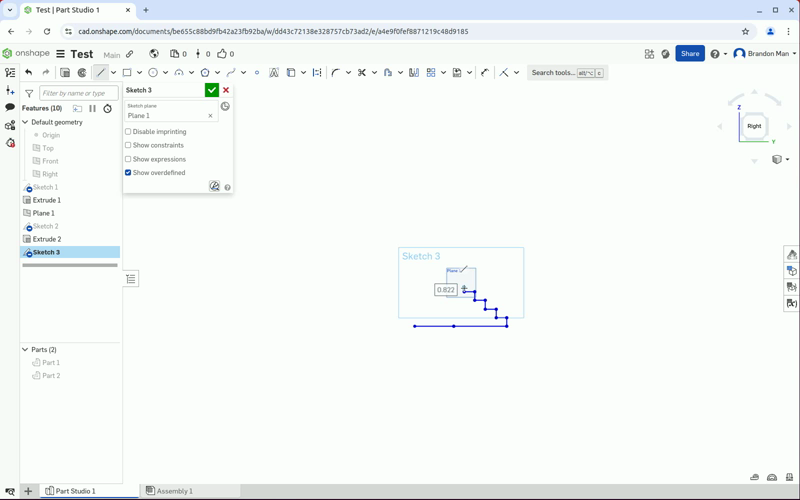
key_up(shift)
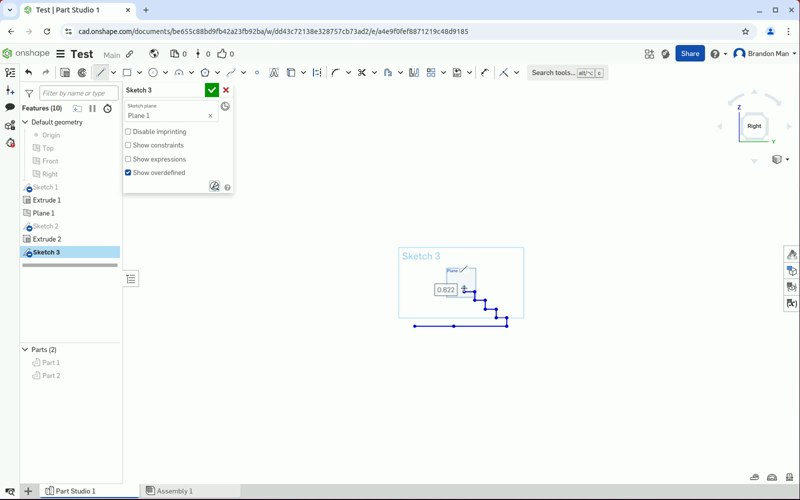
key_down(shift)
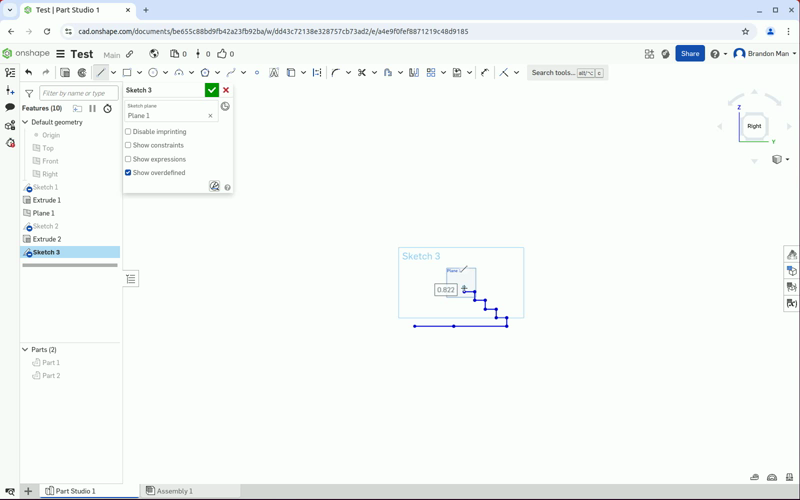
mouse_move(494, 287)
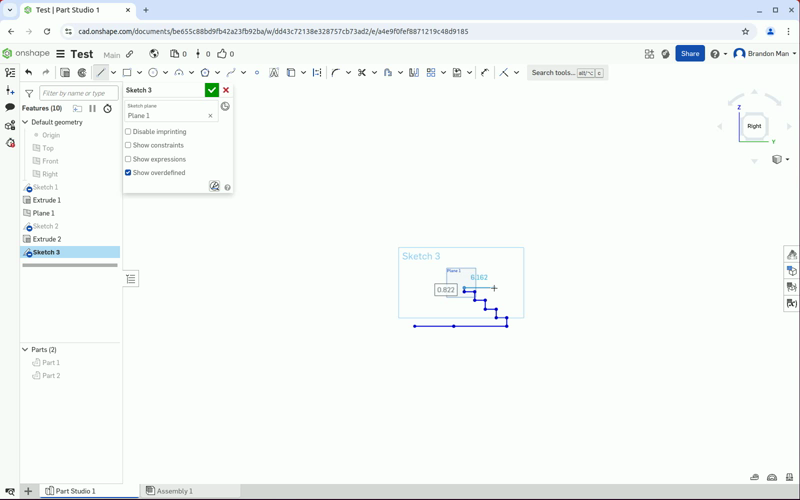
mouse_move(414, 287)
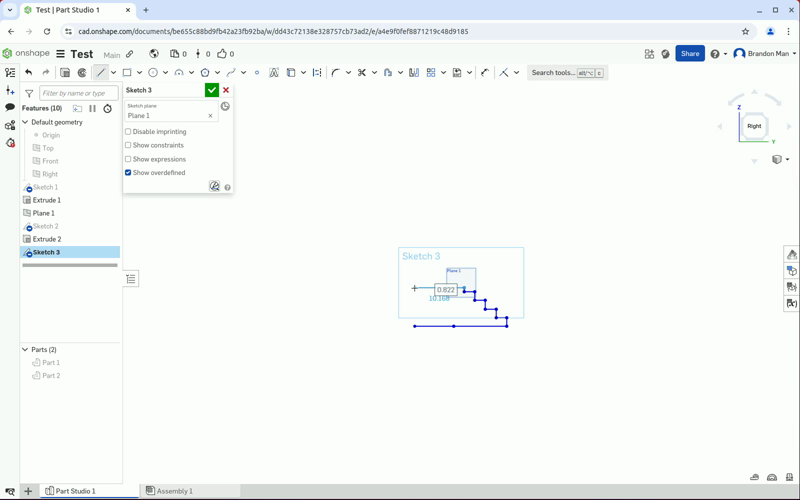
click(414, 287)
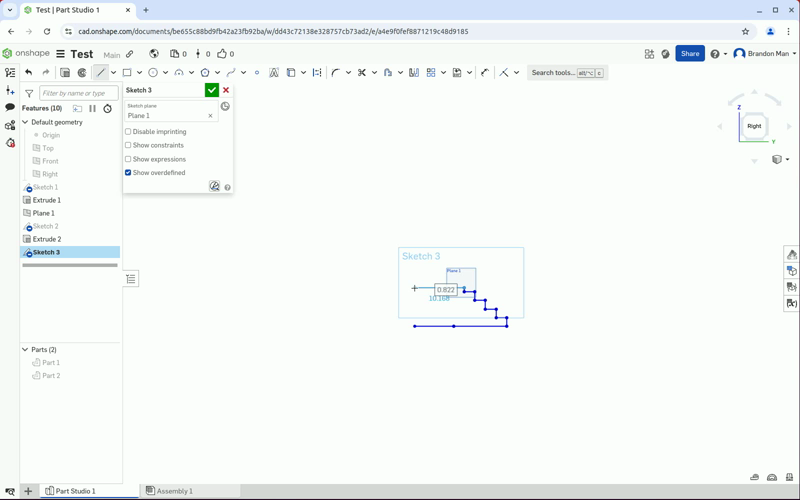
key_up(shift)
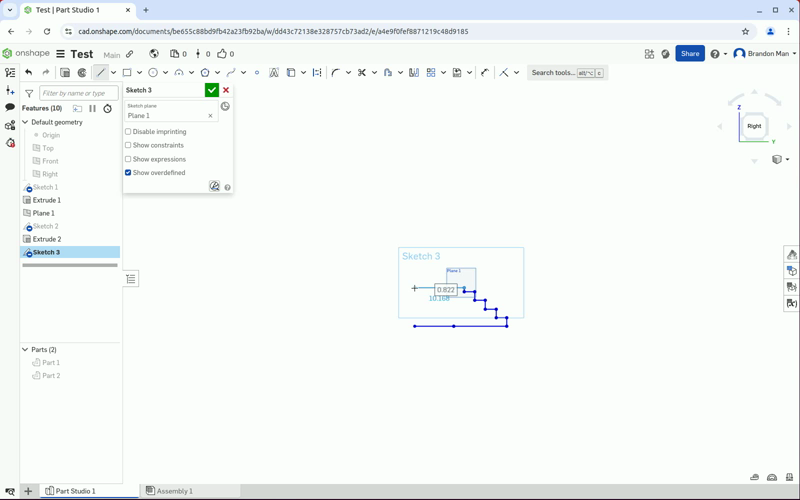
mouse_move(444, 287)
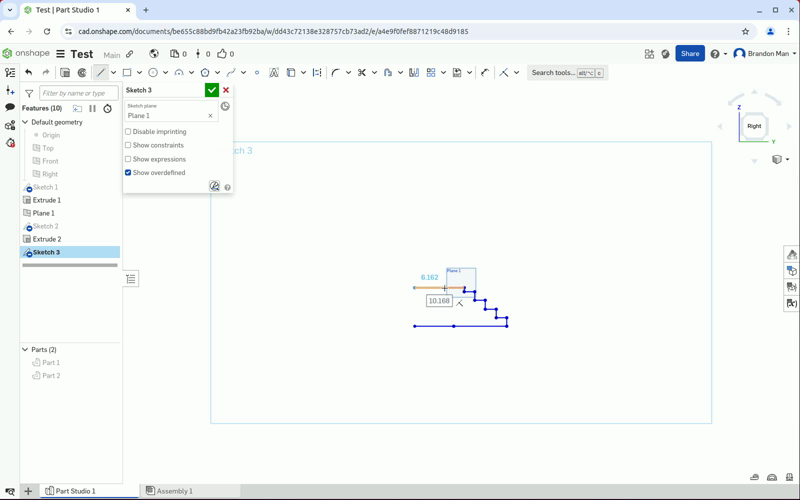
key_down(shift)
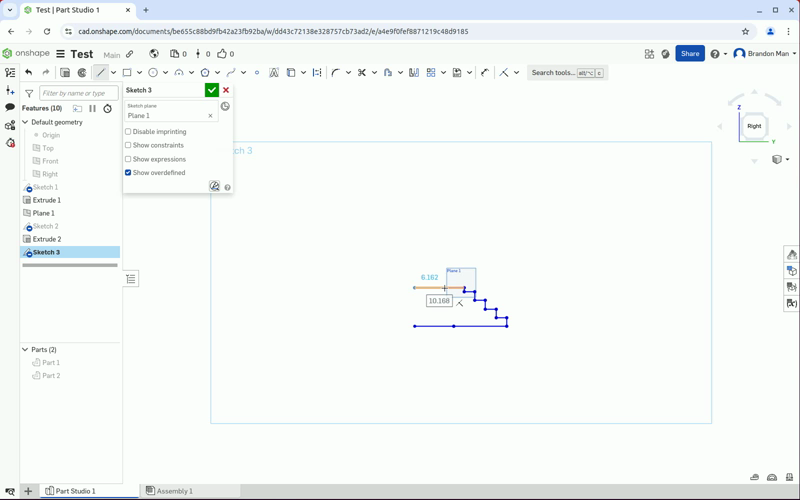
mouse_move(414, 326)
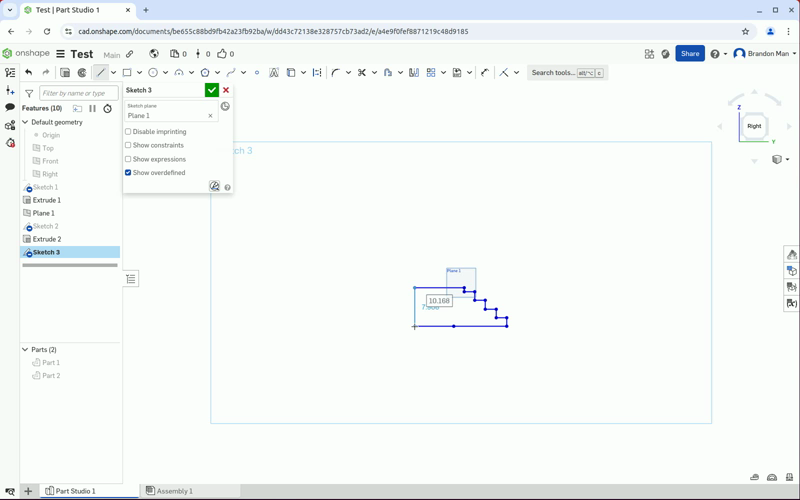
key_up(shift)
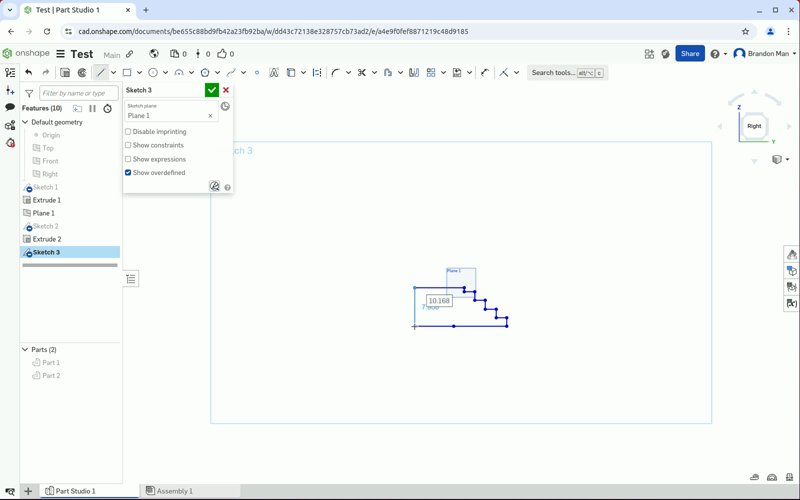
click(414, 326)
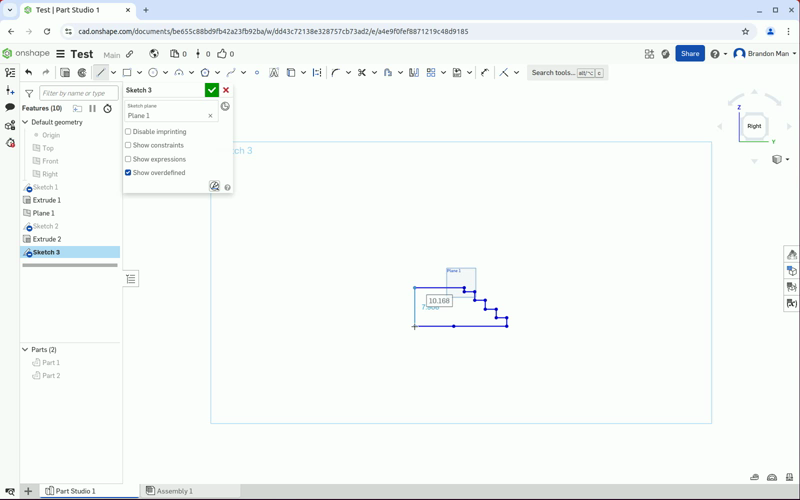
key(esc)
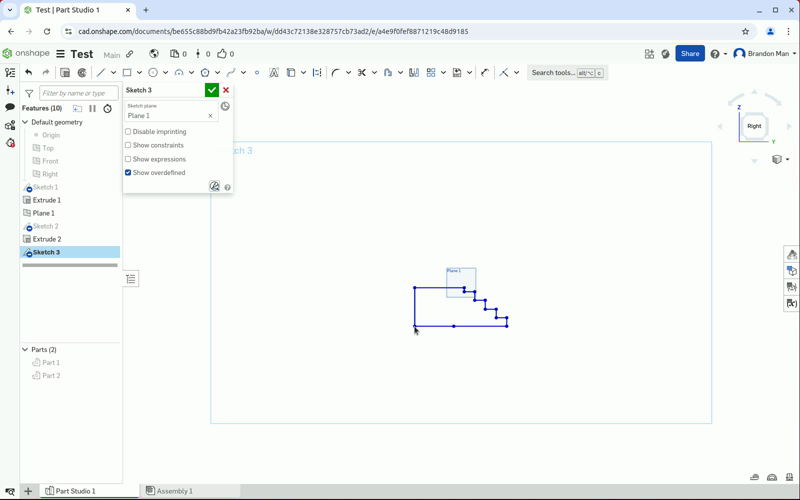
mouse_move(482, 318)
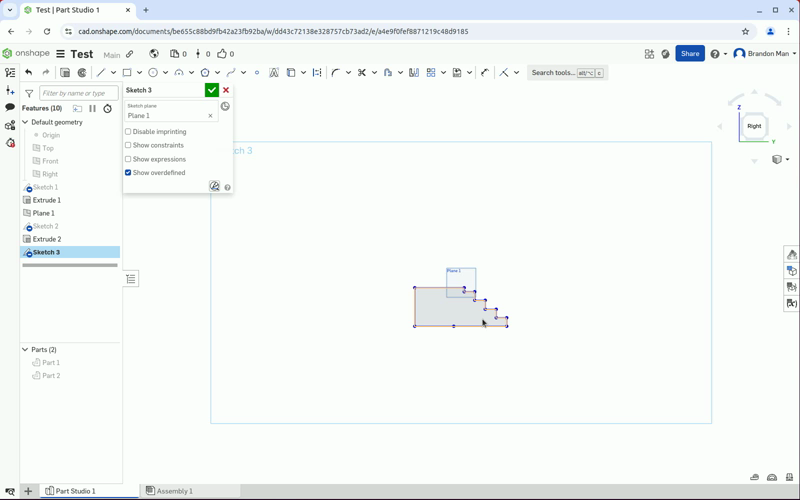
click(482, 318)
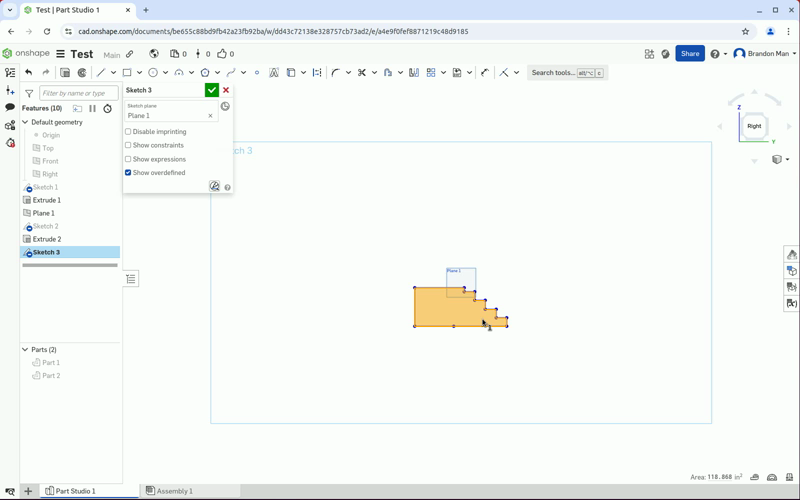
mouse_move(73, 352)
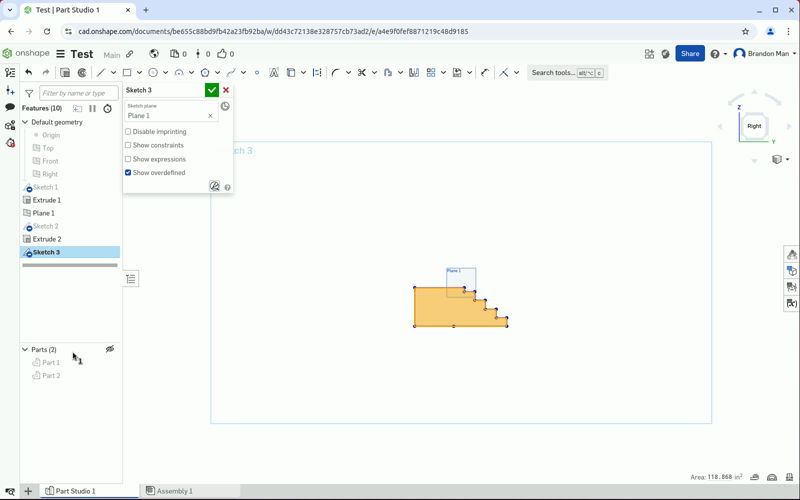
key(shift+y)
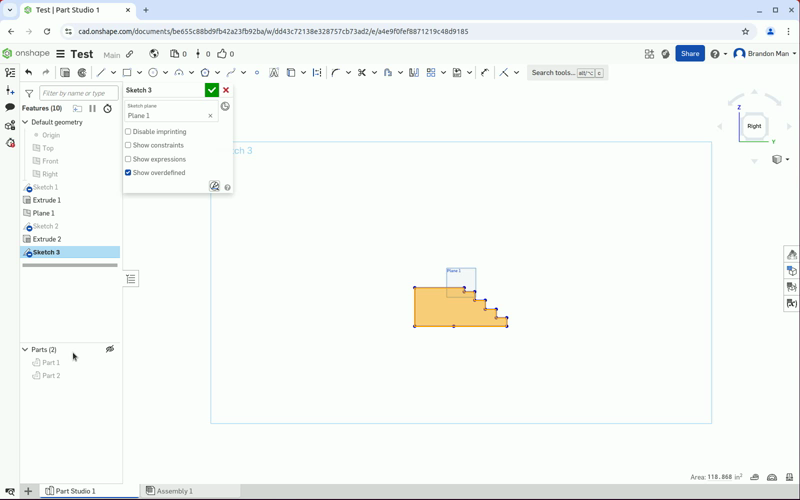
key(shift+e)
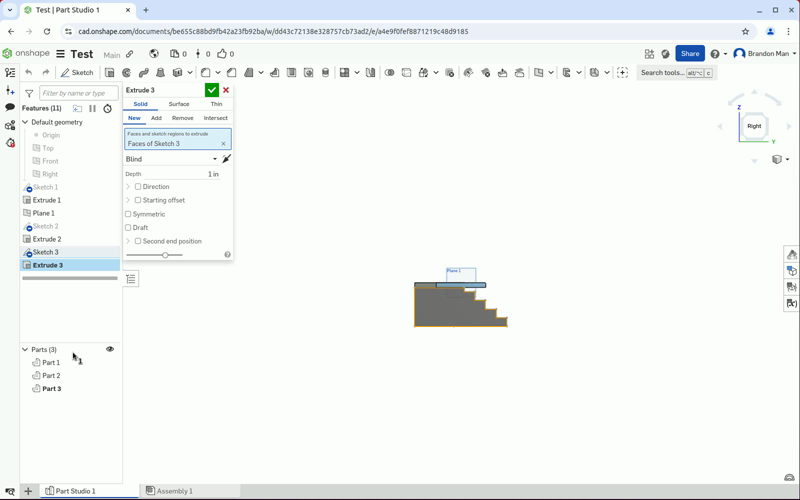
mouse_move(143, 106)
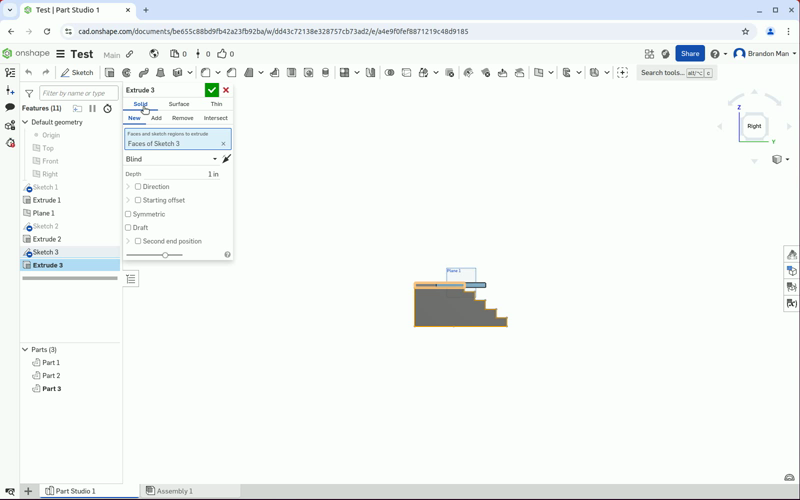
click(143, 106)
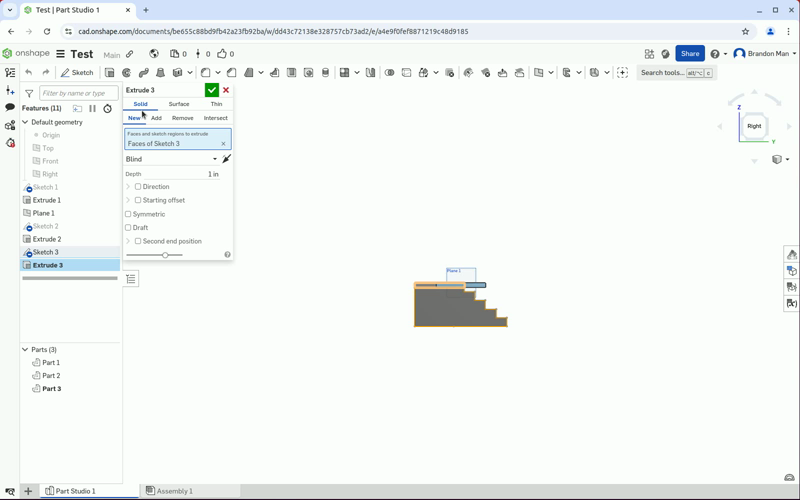
mouse_move(137, 120)
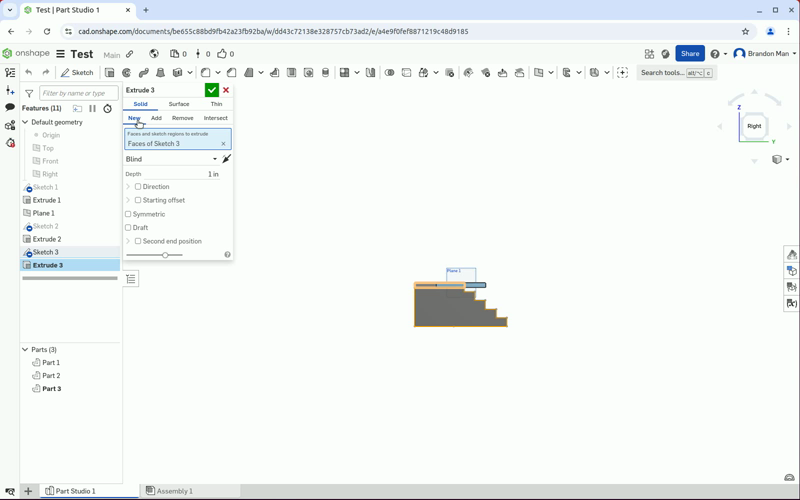
click(137, 120)
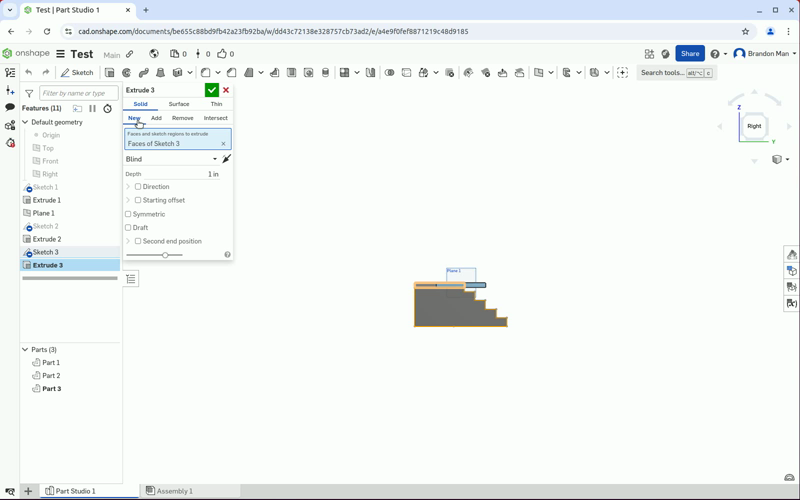
key(tab, 4)
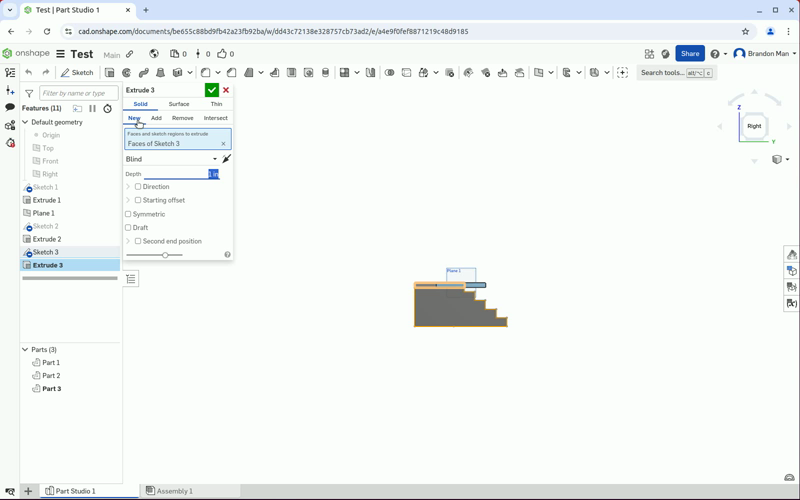
text(-9.628)
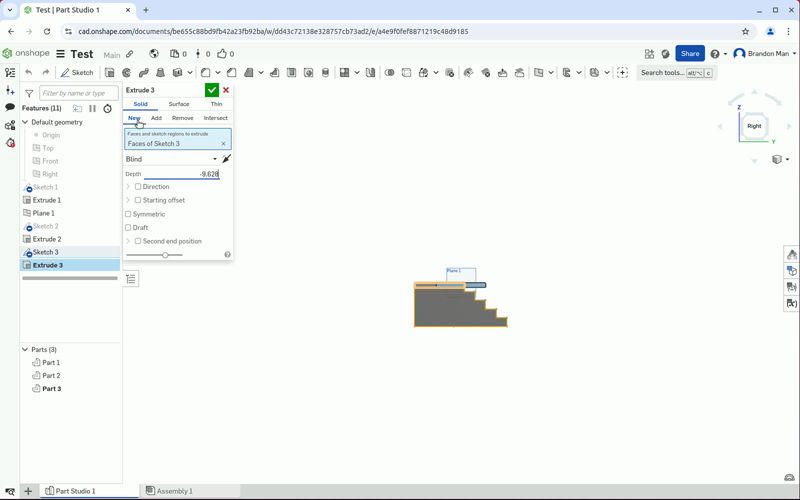
key(enter)
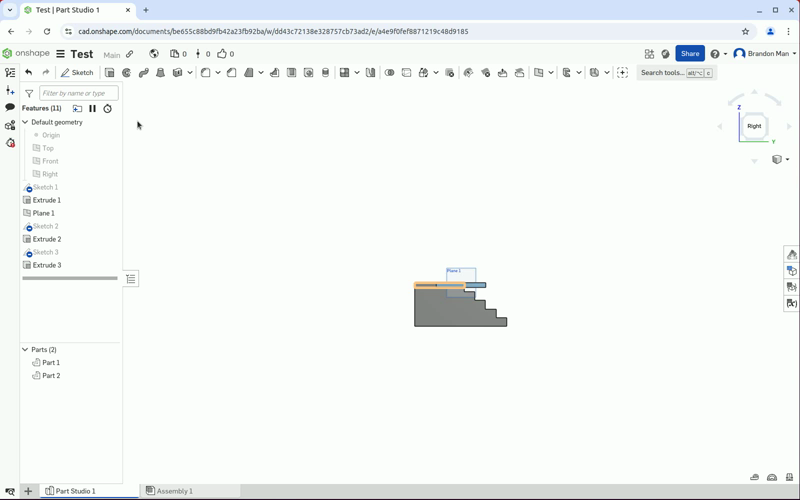
key(shift+h)
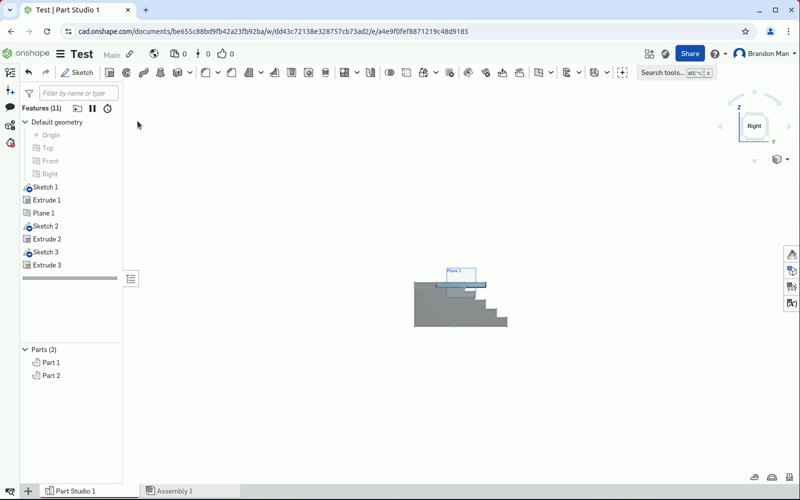
key(shift+h)
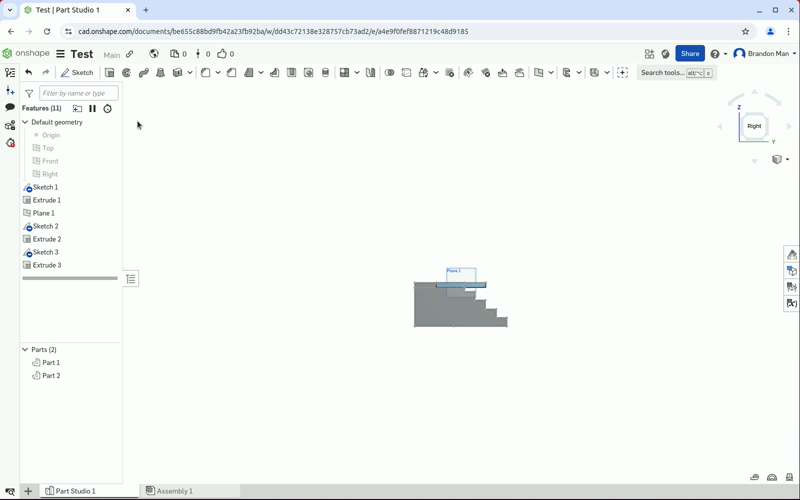
key(shift+7)
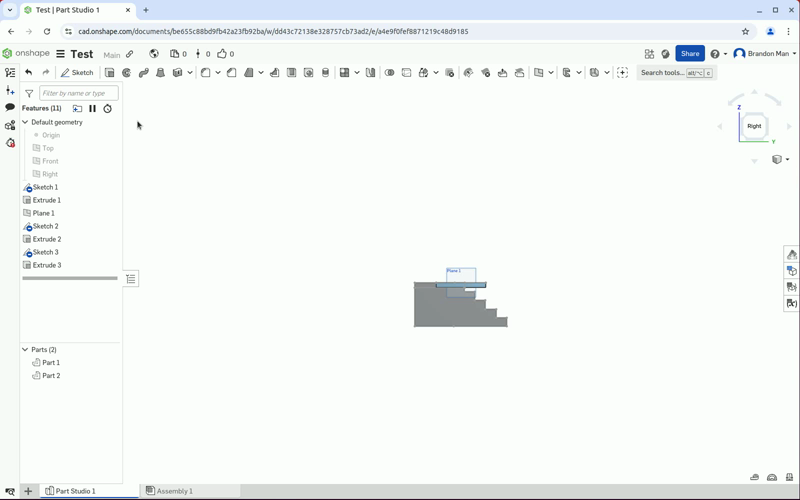
key(right, 2)
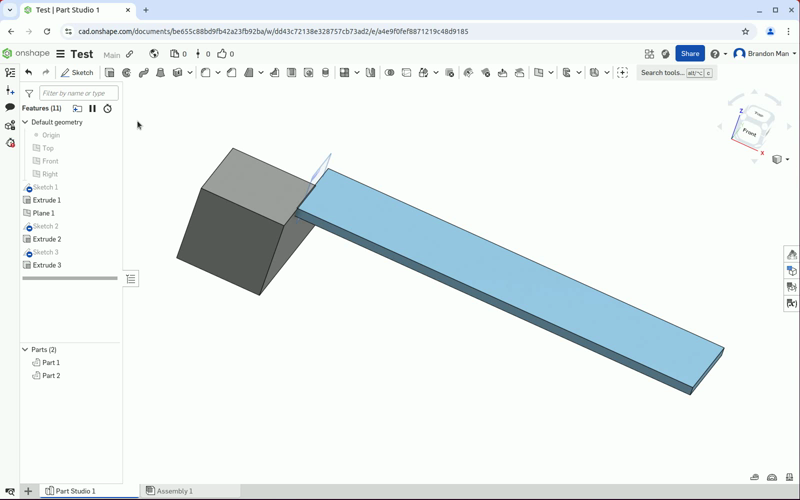
key(down, 2)
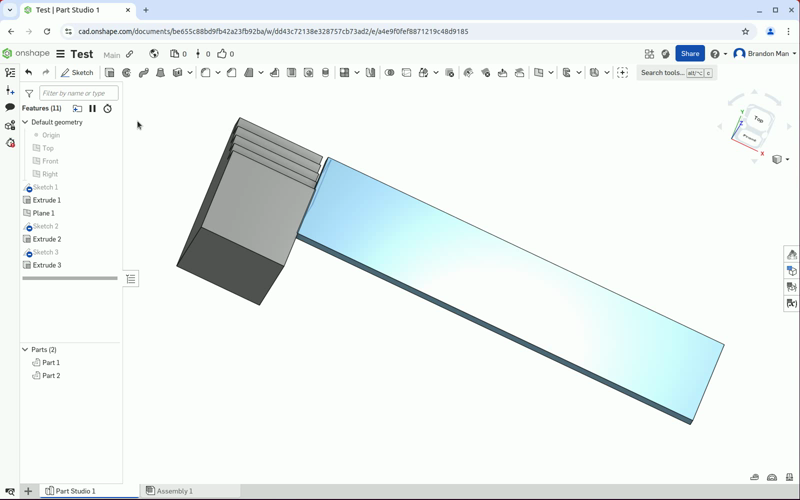
key(up, 2)
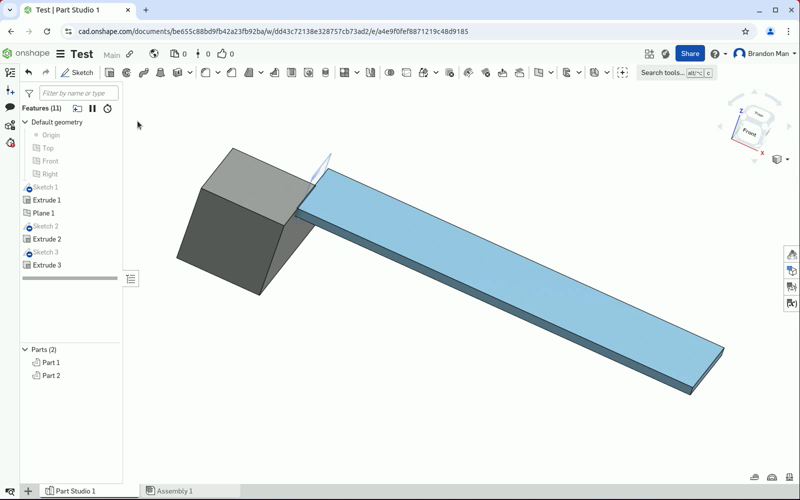
key(left, 2)
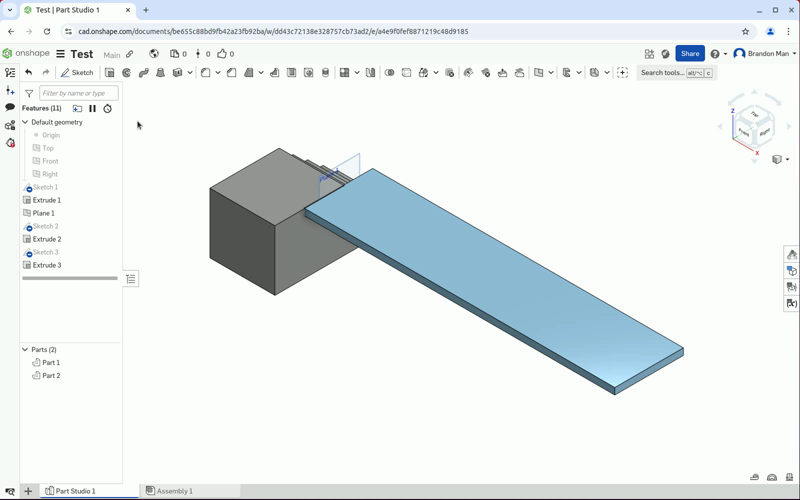
mouse_move(73, 189)
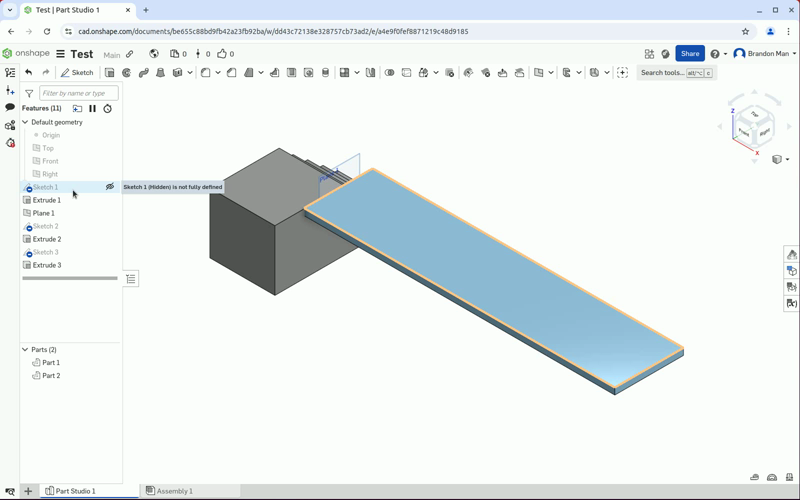
click(73, 189)